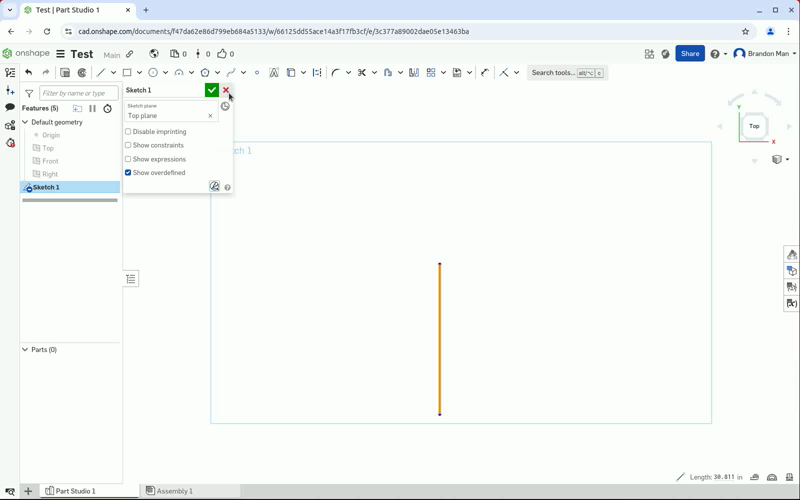
key(shift+h)
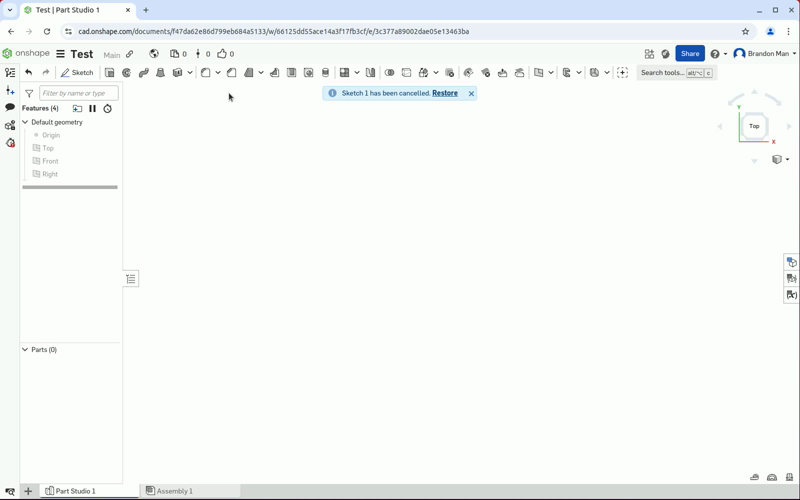
mouse_move(73, 352)
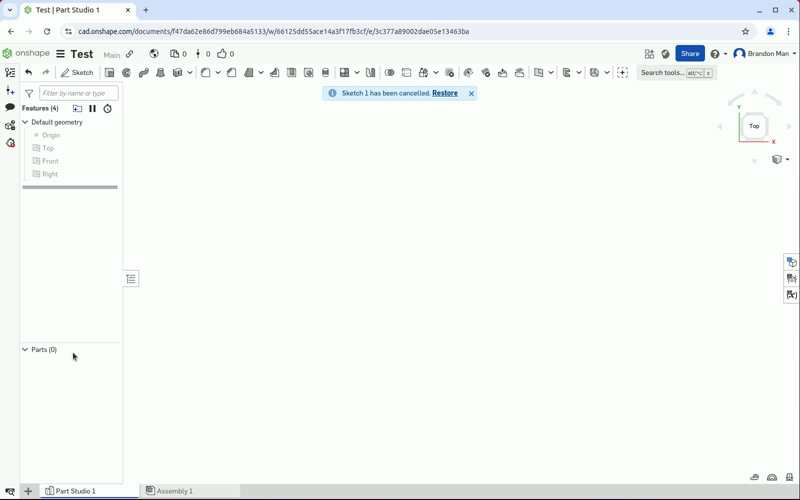
key(y)
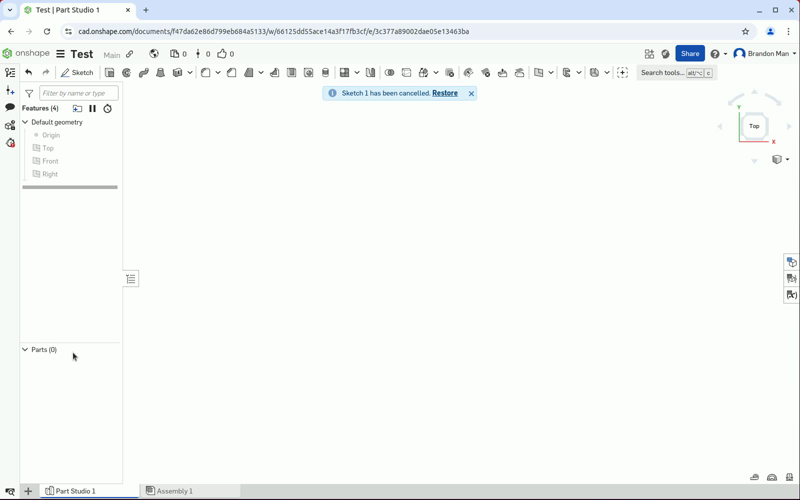
key(shift+p)
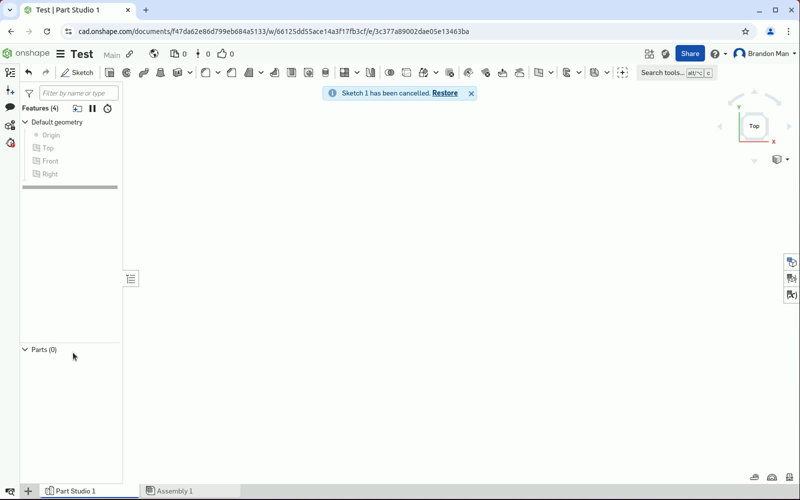
key(space)
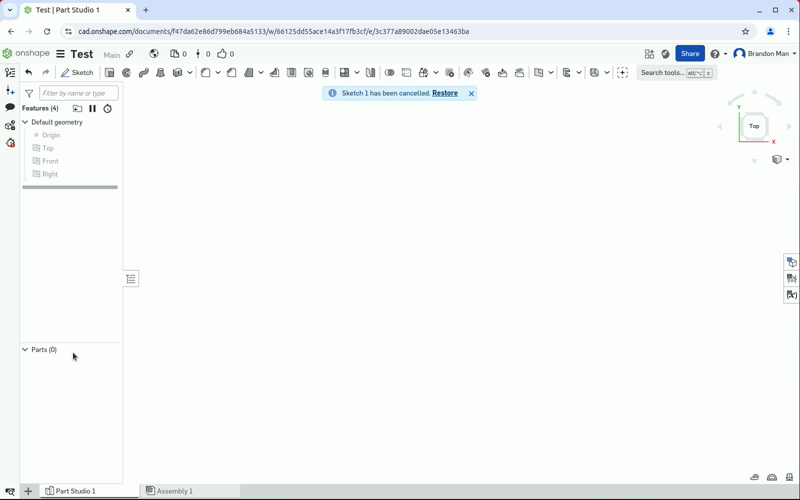
key_down(shift)
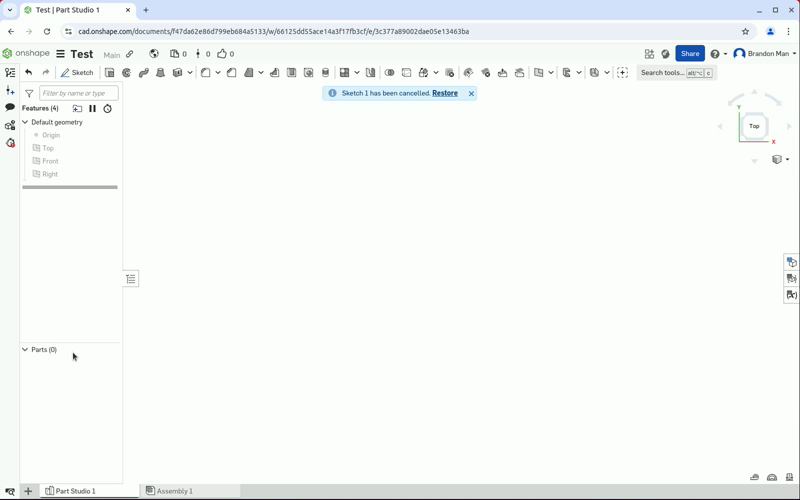
key(up)
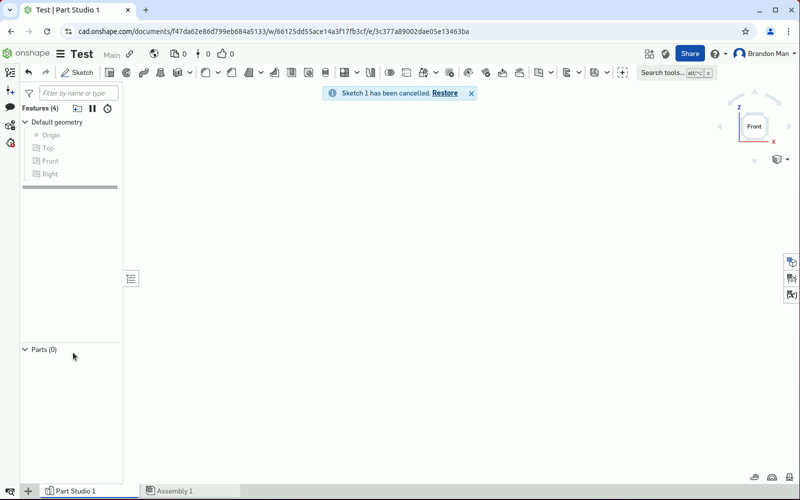
key_up(shift)
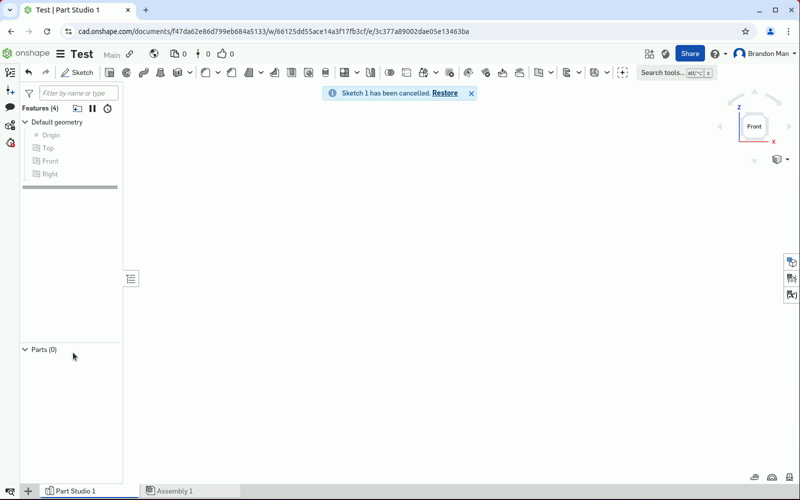
mouse_move(73, 352)
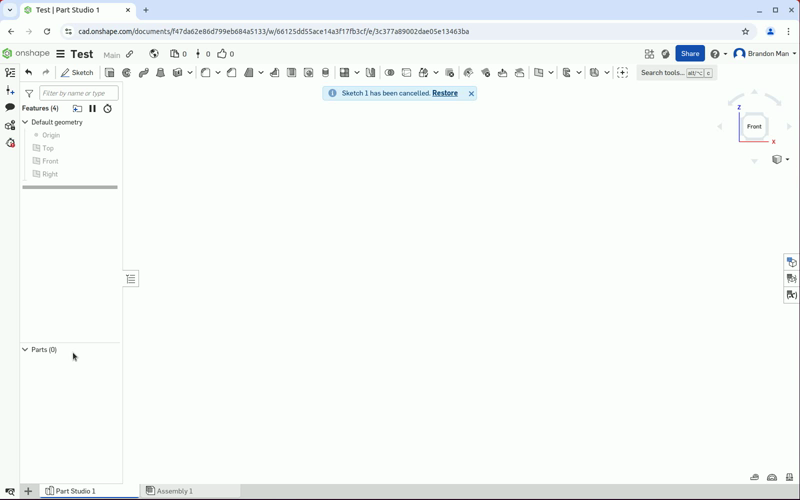
key(shift+y)
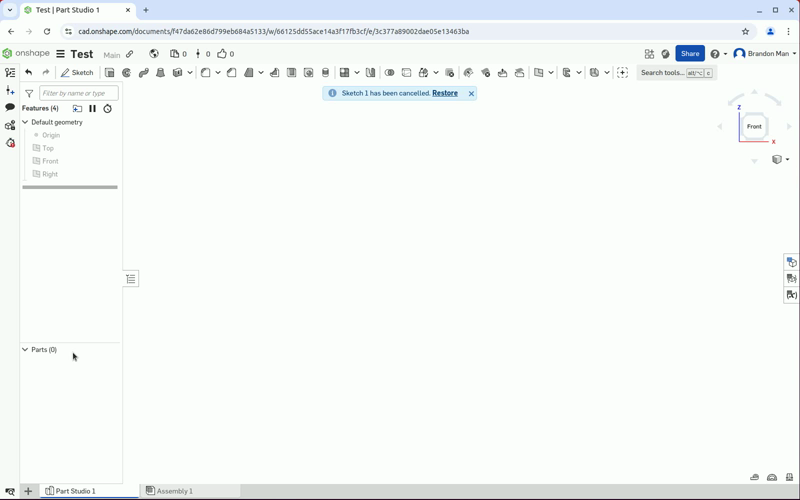
key(shift+s)
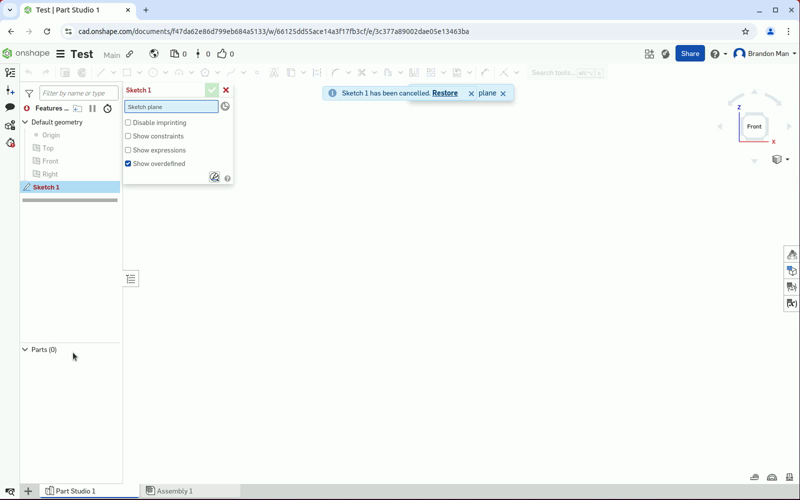
mouse_move(73, 163)
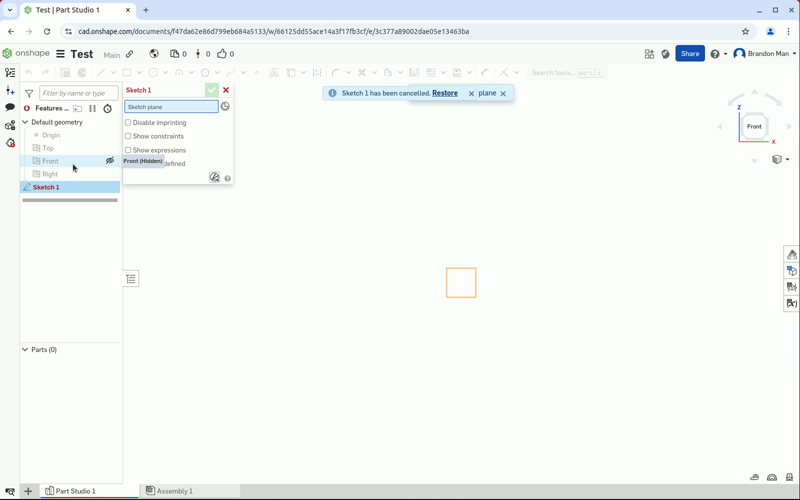
click(73, 163)
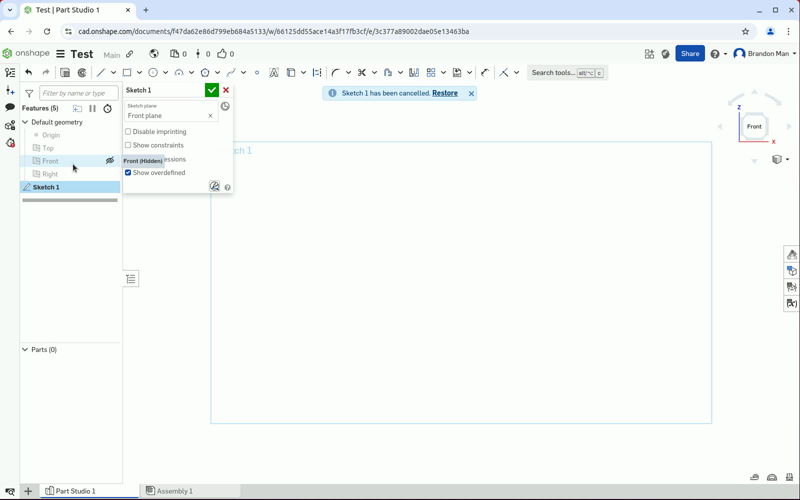
mouse_move(73, 352)
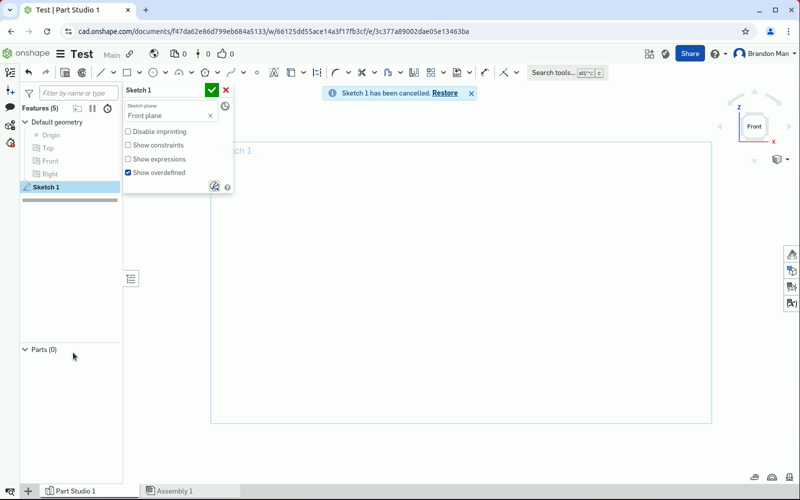
key(y)
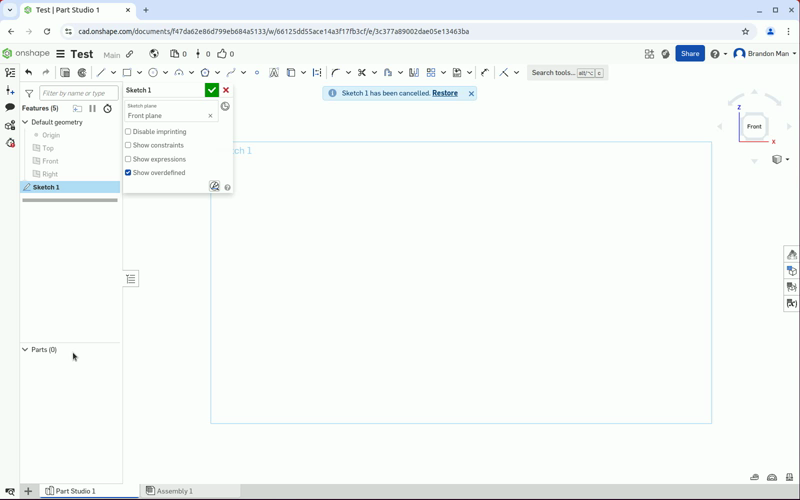
key(l)
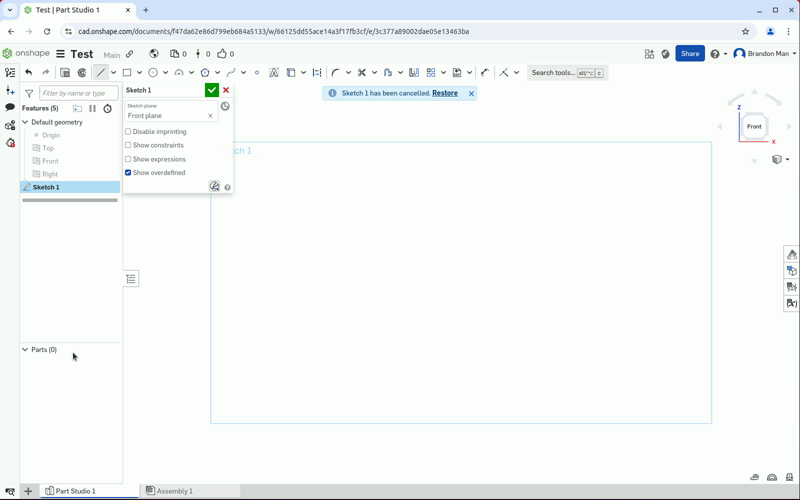
key_down(shift)
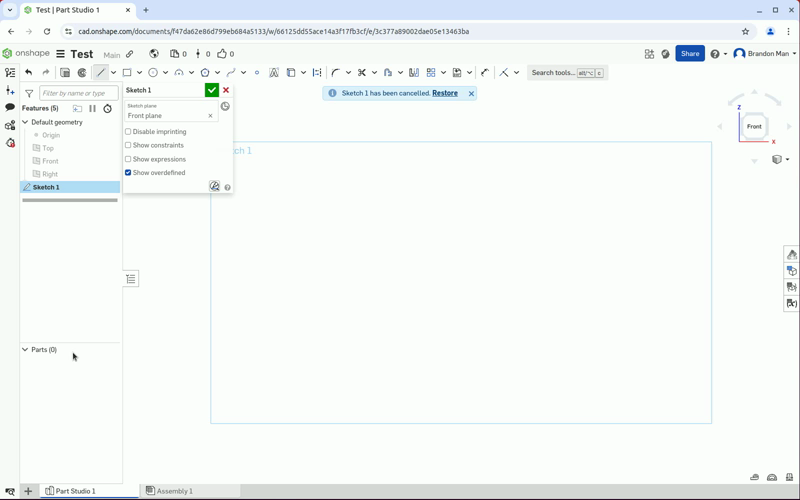
mouse_move(452, 300)
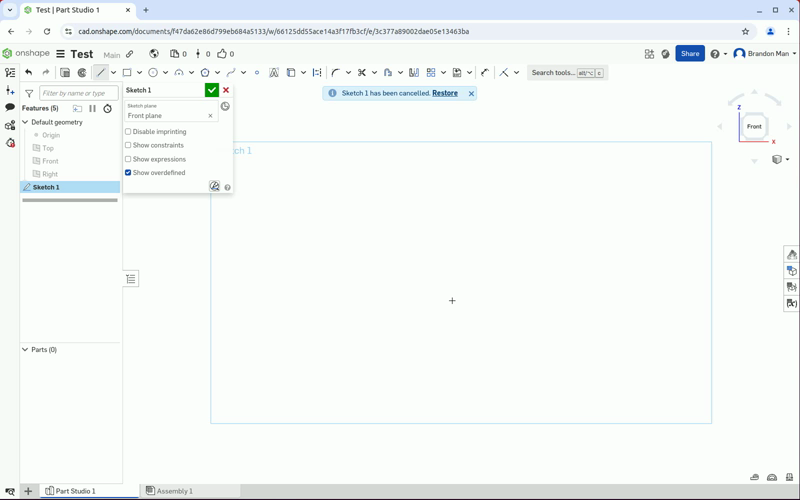
click(452, 300)
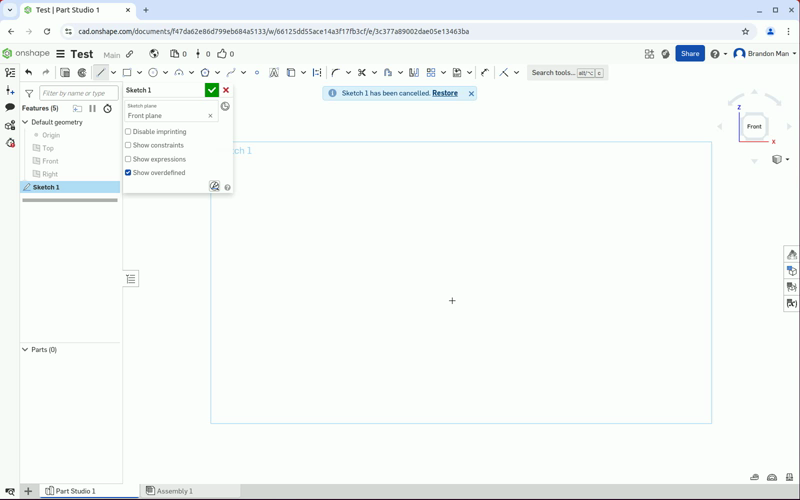
key_up(shift)
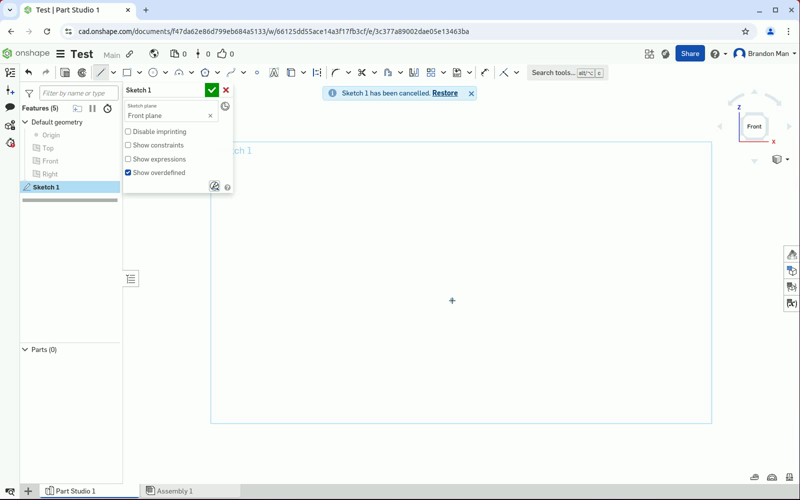
key_down(shift)
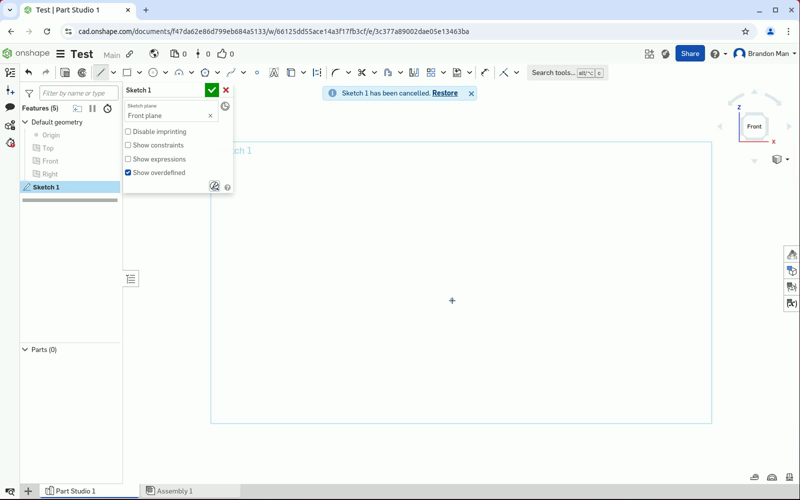
mouse_move(482, 300)
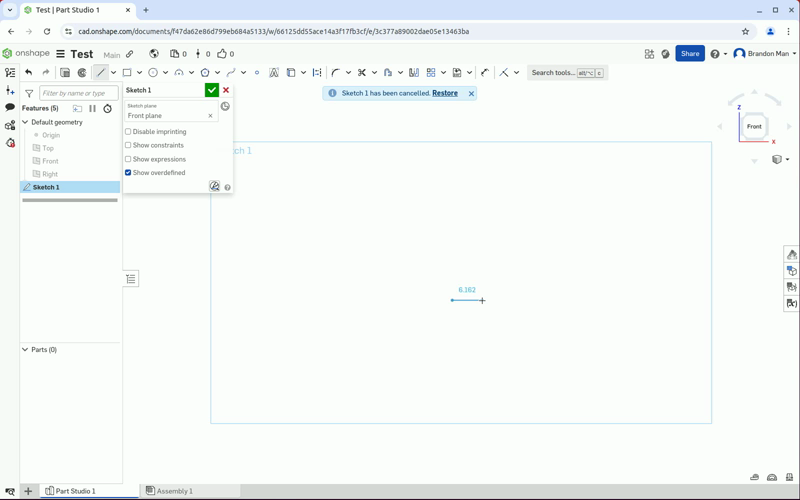
mouse_move(468, 300)
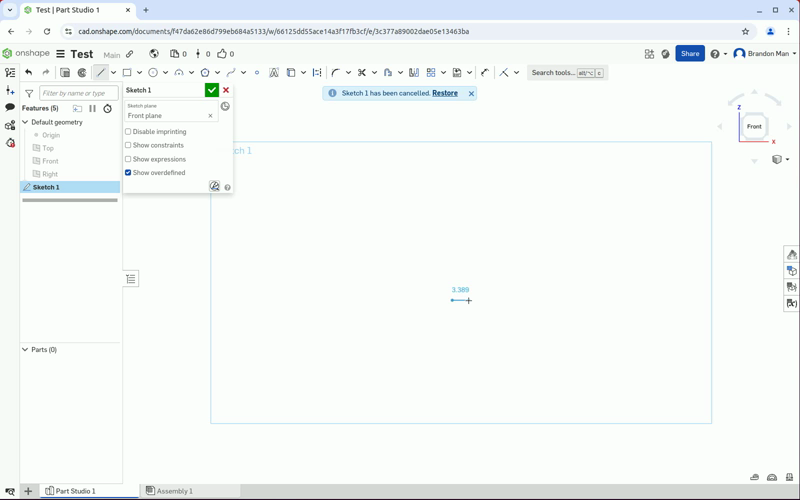
click(468, 300)
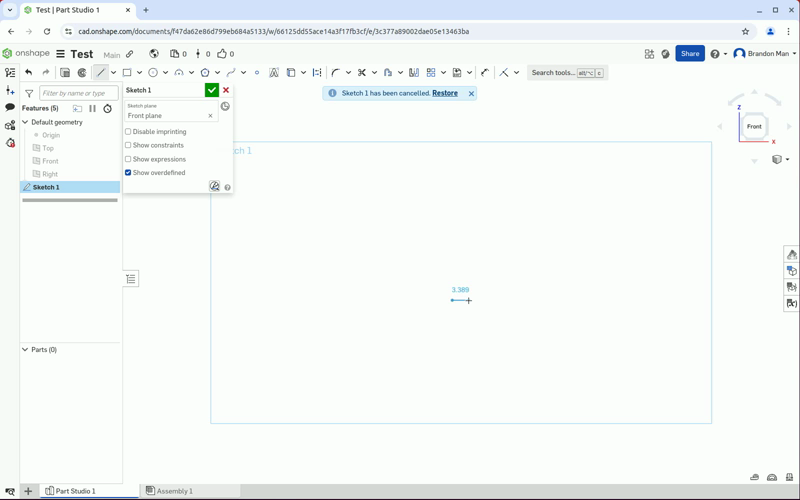
key_up(shift)
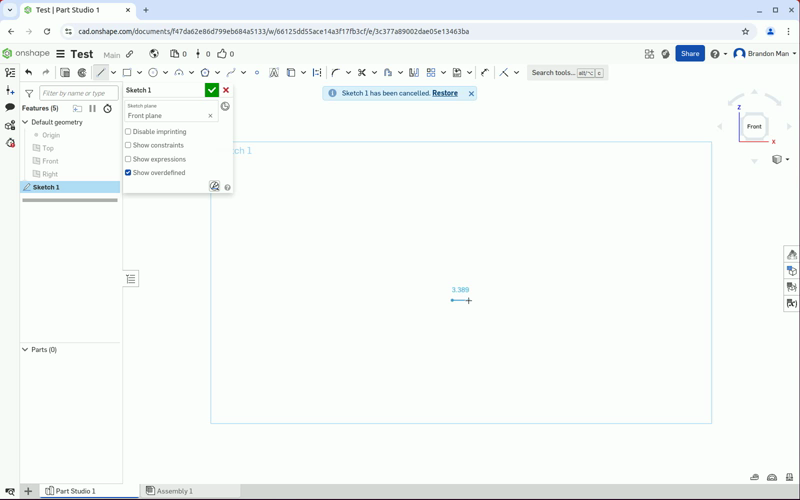
key_down(shift)
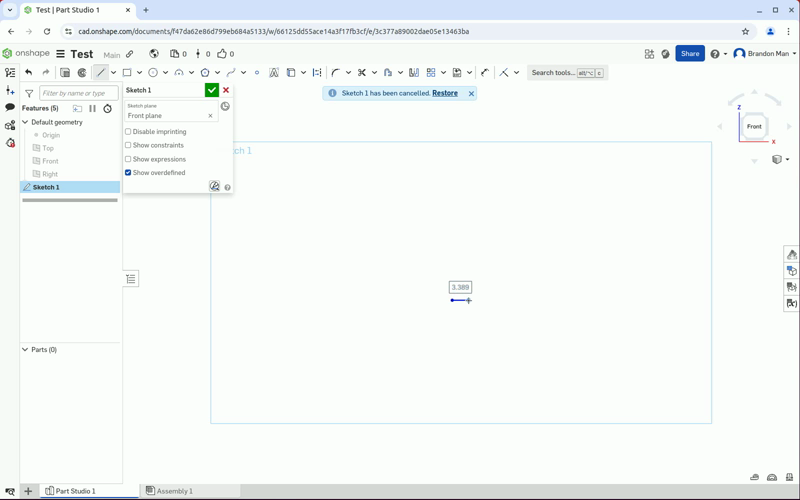
mouse_move(498, 300)
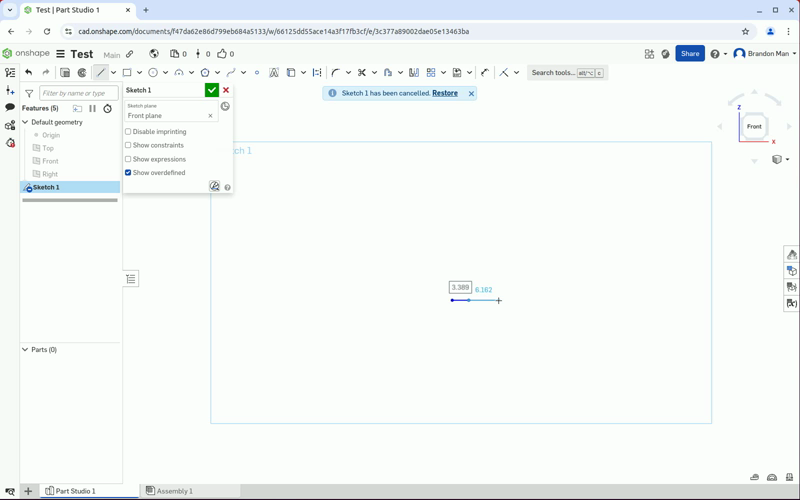
mouse_move(468, 263)
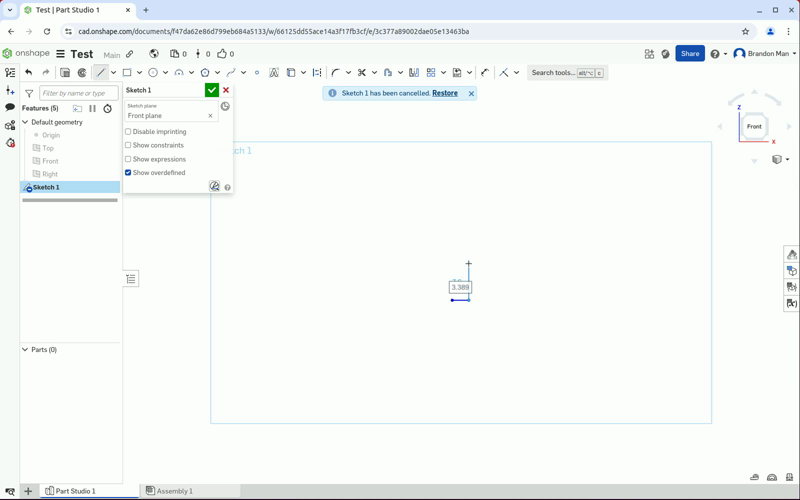
click(468, 263)
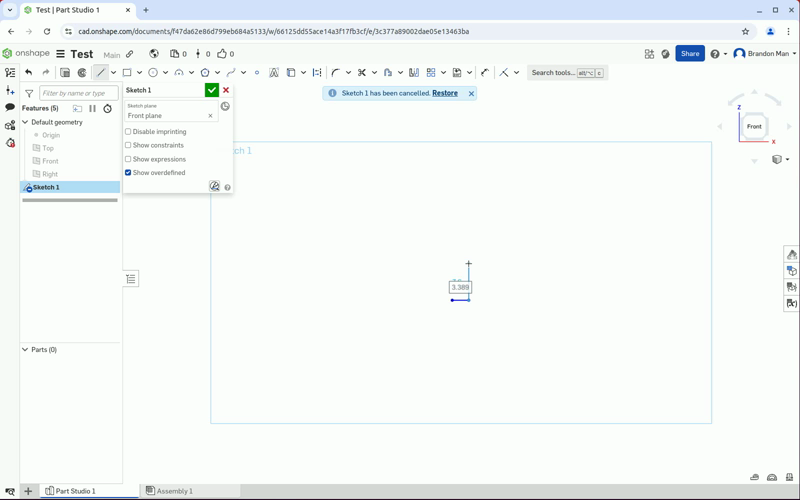
key_up(shift)
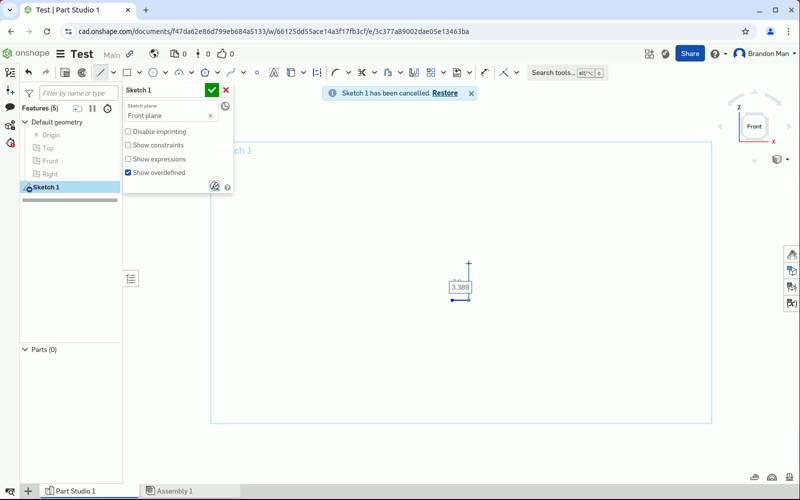
key_down(shift)
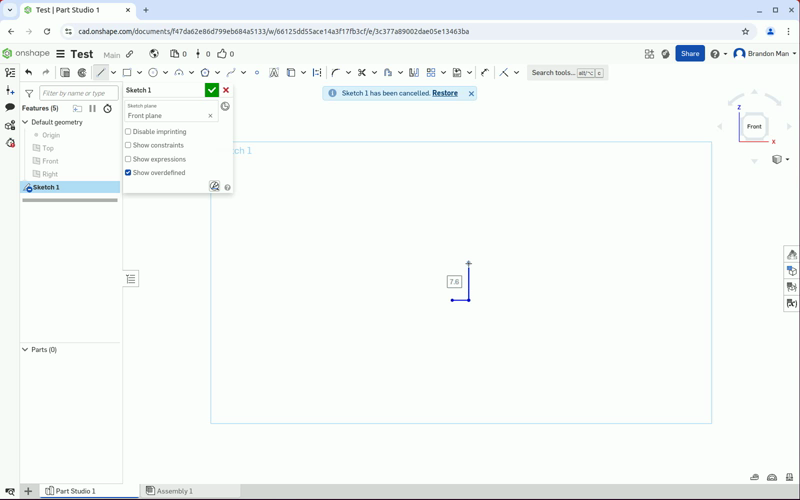
mouse_move(498, 263)
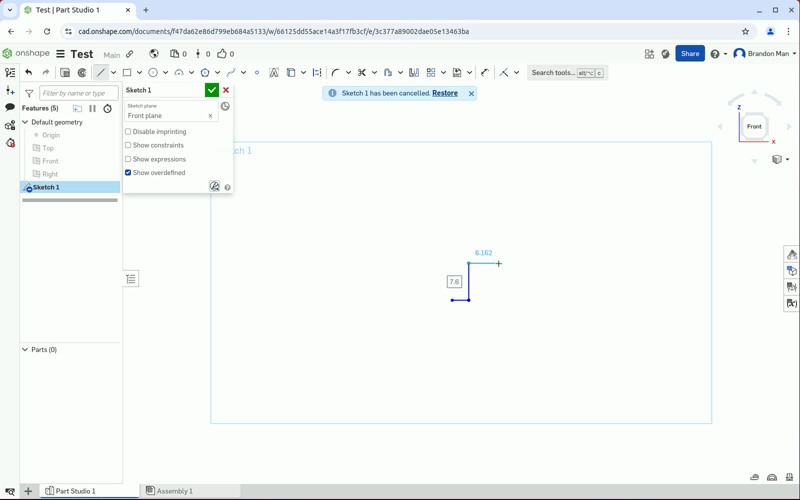
mouse_move(452, 263)
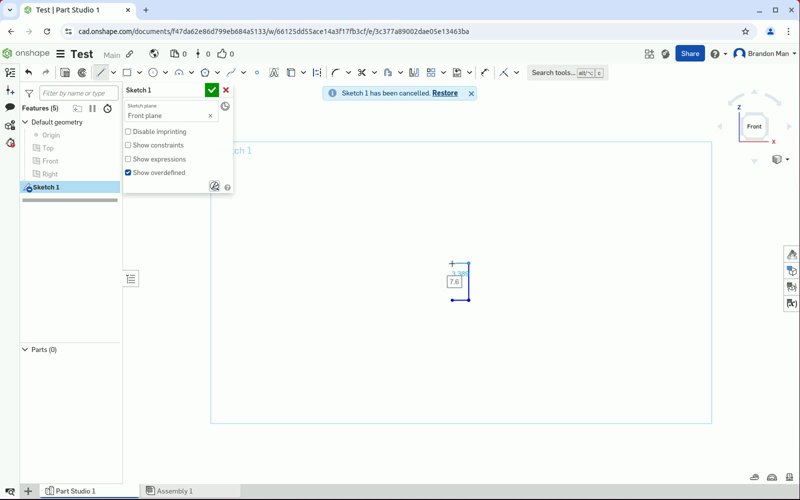
click(452, 263)
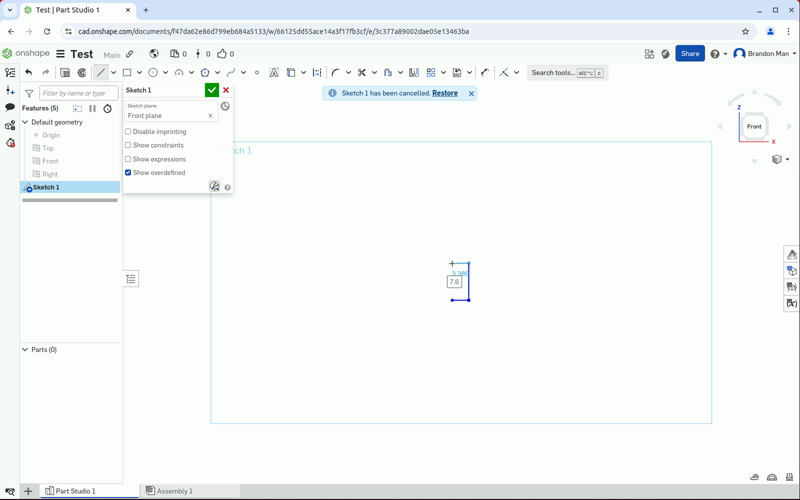
key_up(shift)
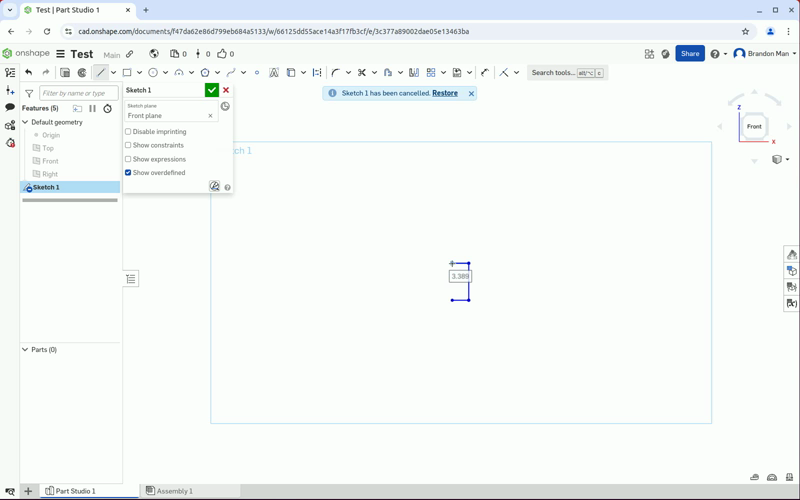
mouse_move(482, 263)
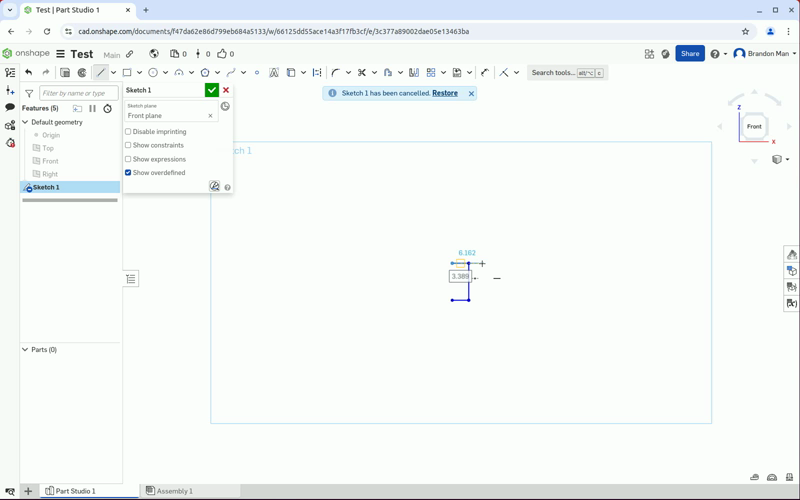
key_down(shift)
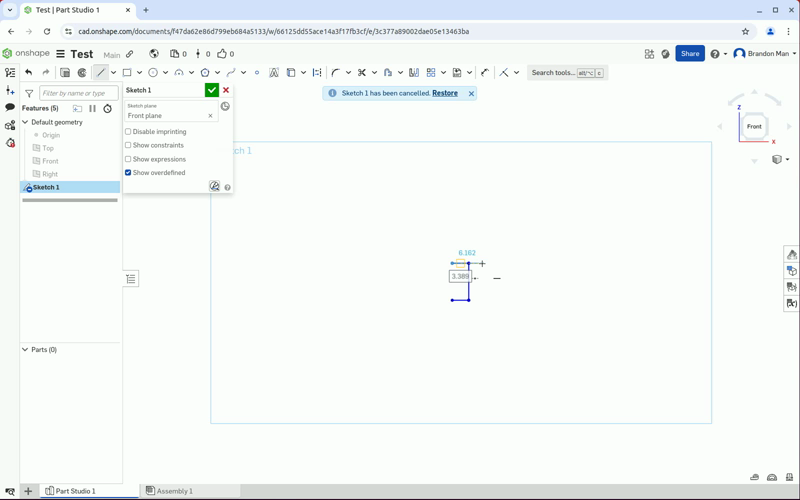
mouse_move(452, 300)
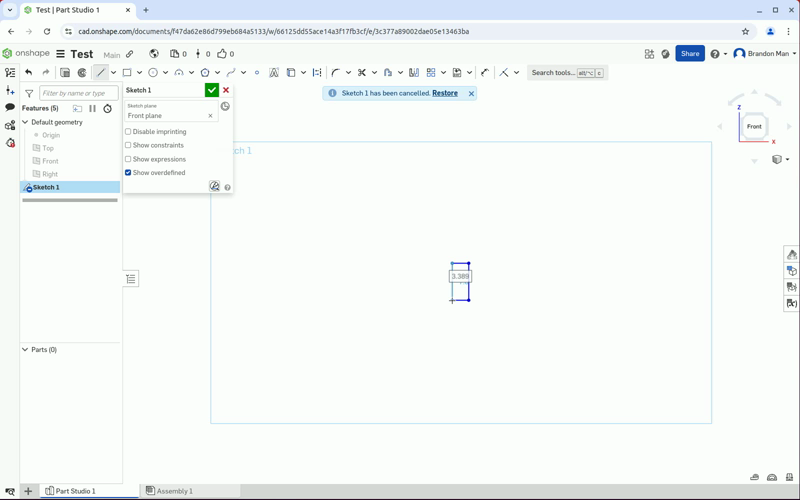
key_up(shift)
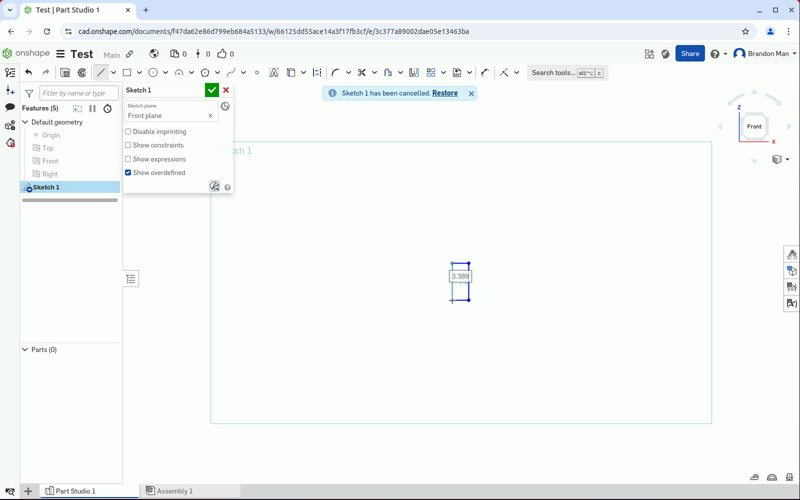
click(452, 300)
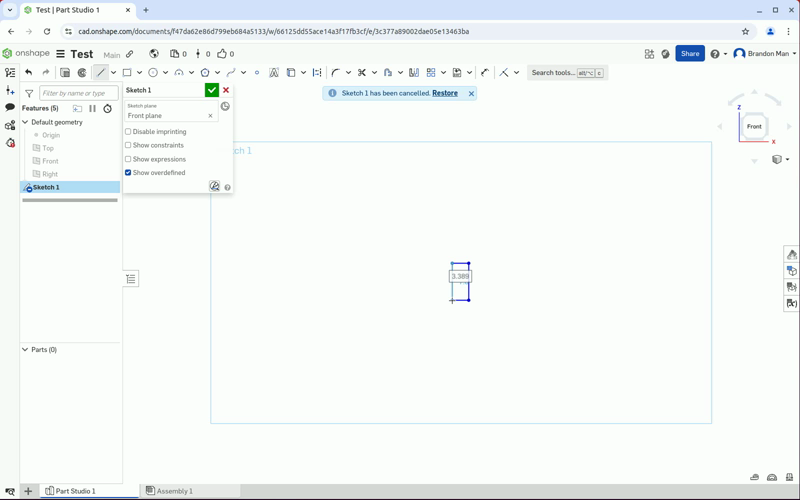
key(esc)
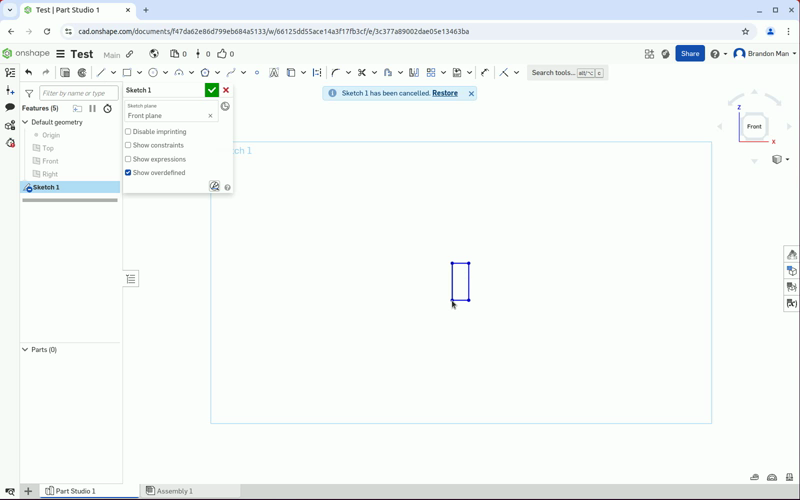
mouse_move(457, 275)
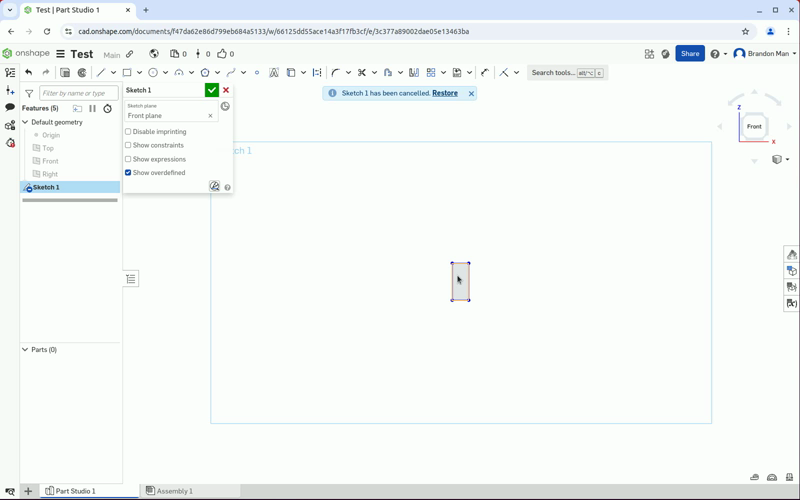
scroll(6)
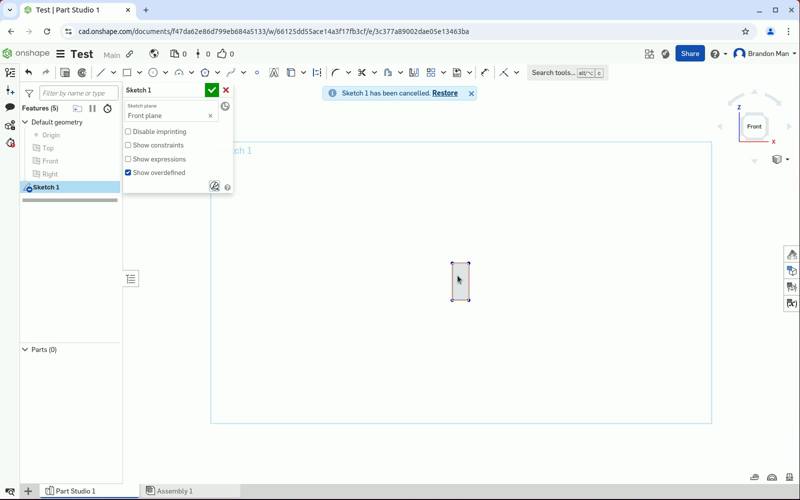
scroll(6)
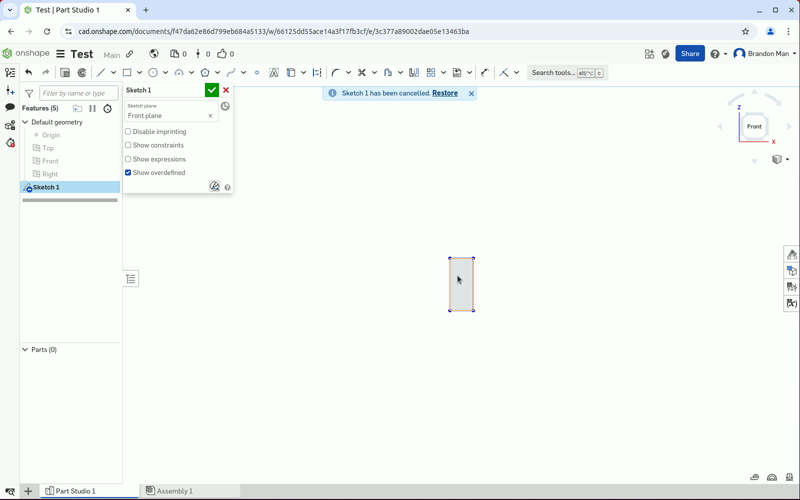
scroll(6)
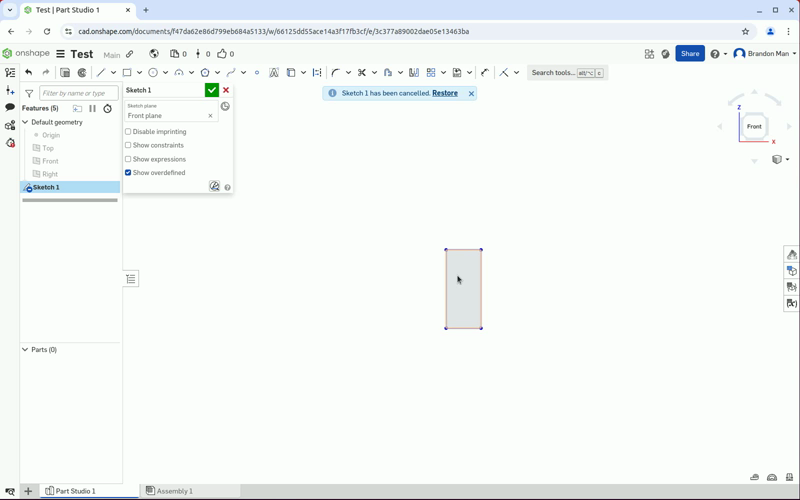
scroll(6)
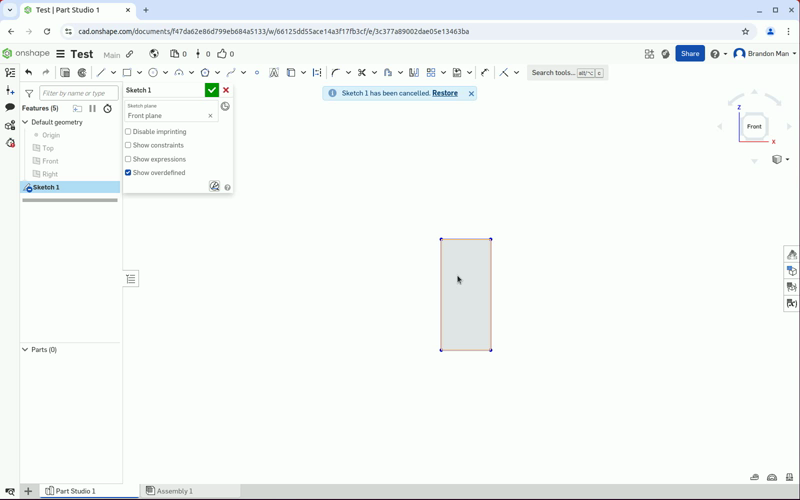
scroll(6)
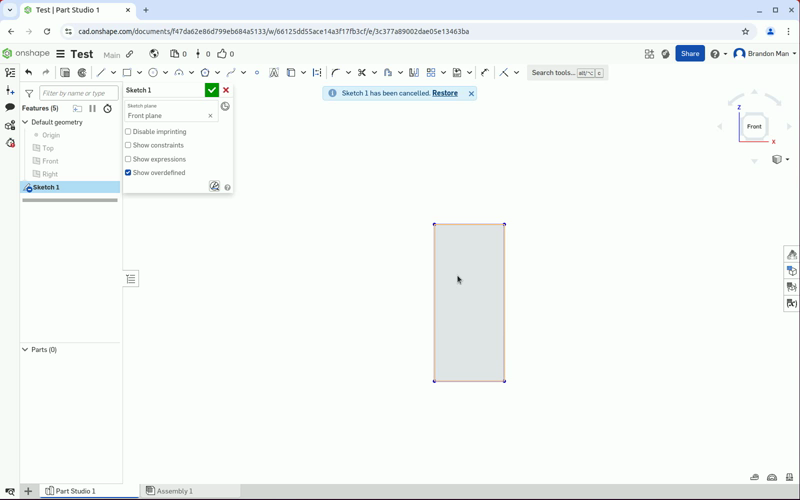
scroll(6)
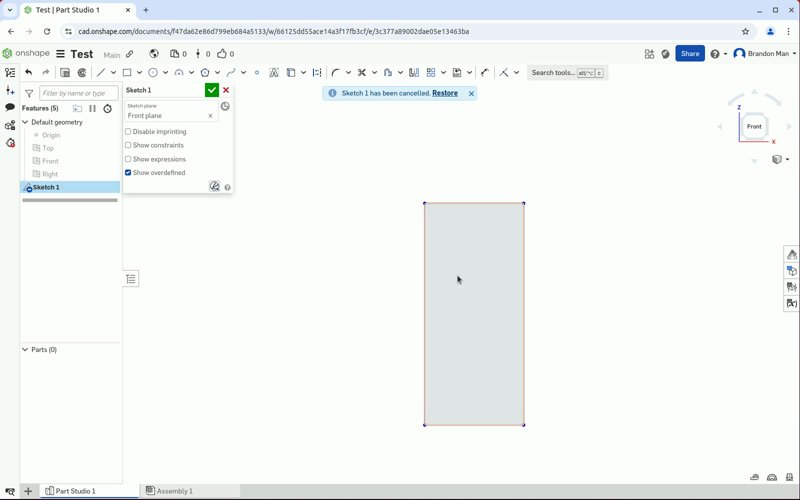
scroll(6)
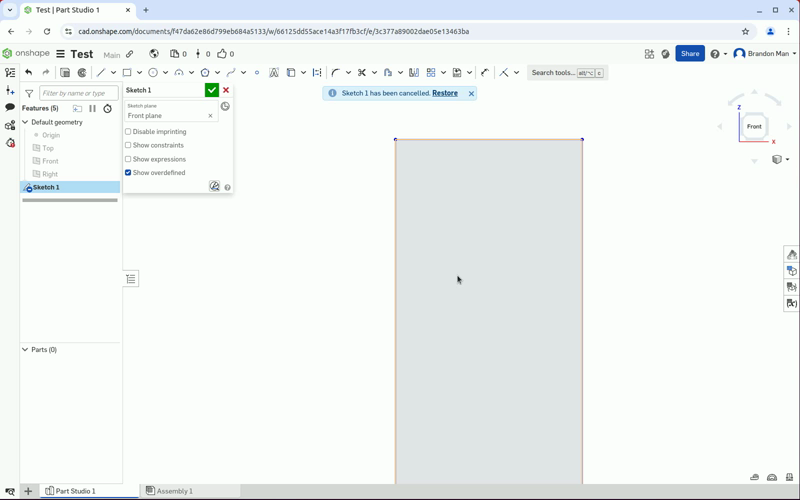
click(457, 275)
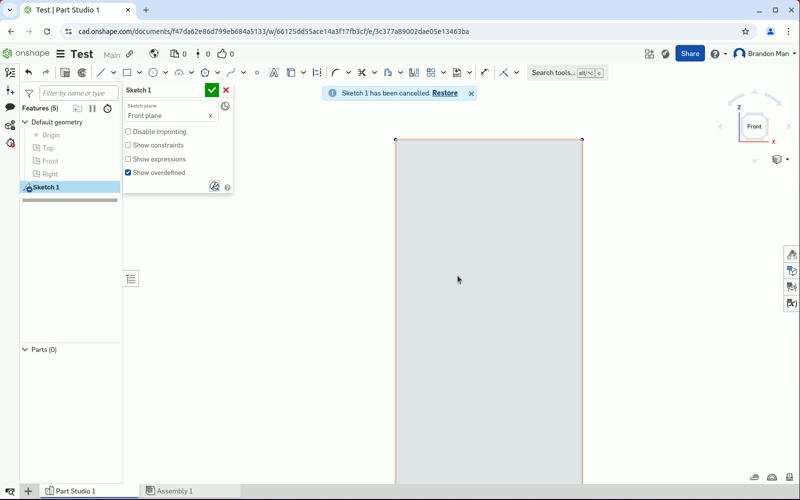
scroll(-6)
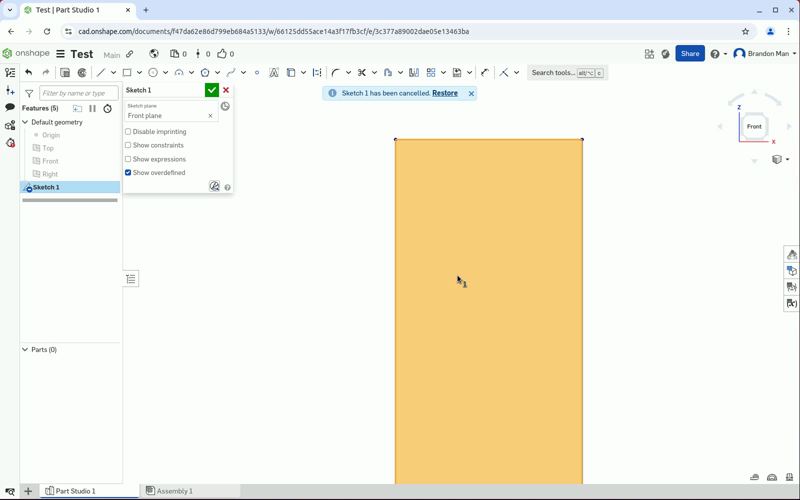
scroll(-6)
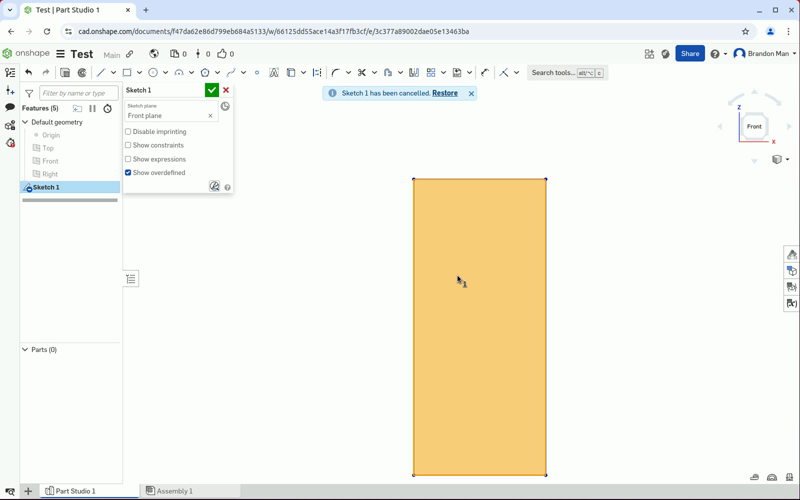
scroll(-6)
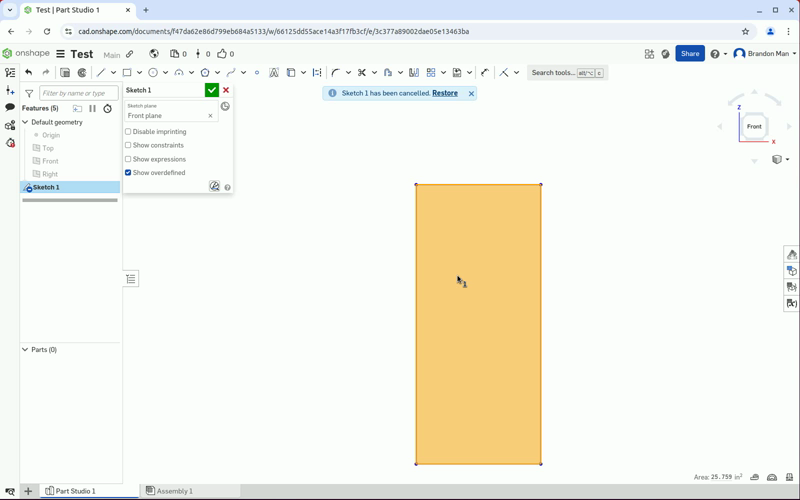
scroll(-6)
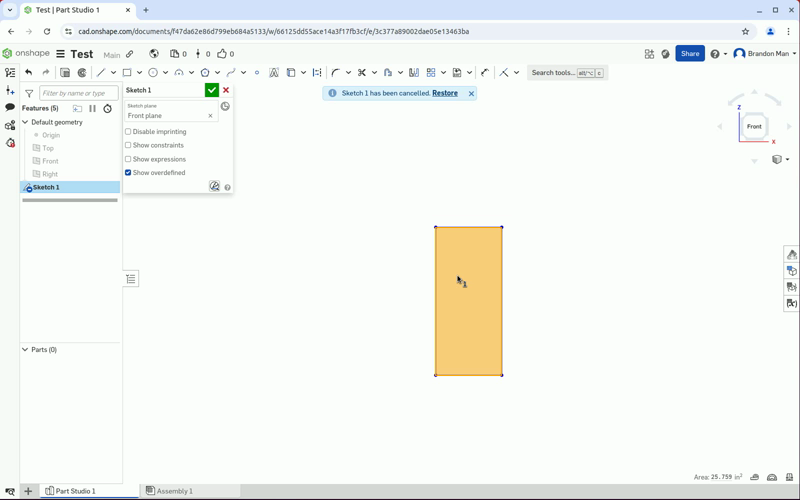
scroll(-6)
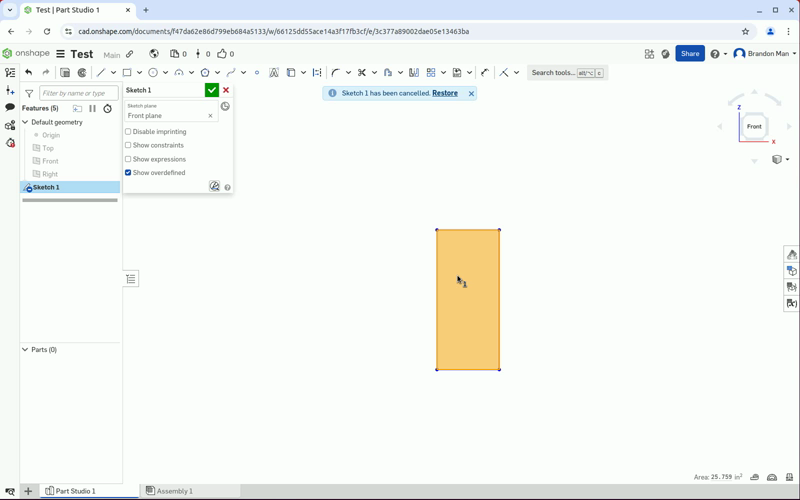
scroll(-6)
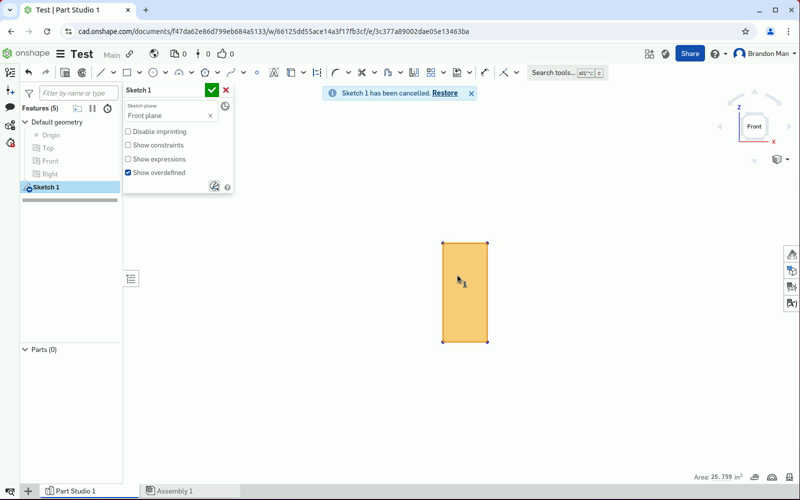
scroll(-6)
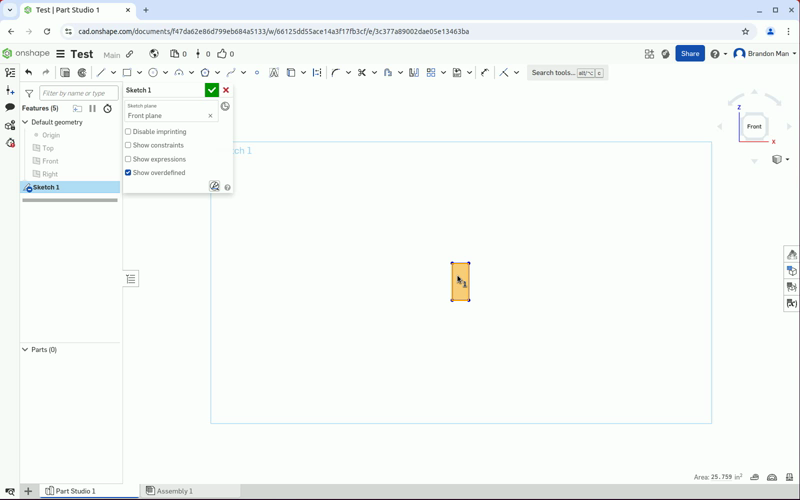
mouse_move(73, 352)
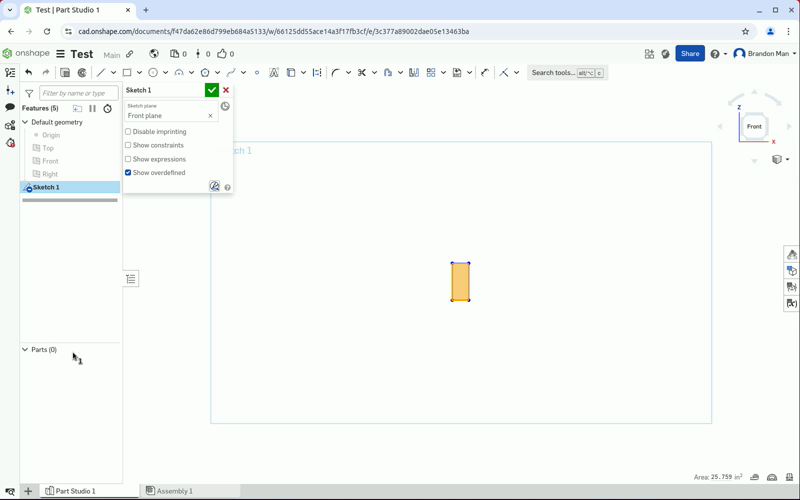
key(shift+y)
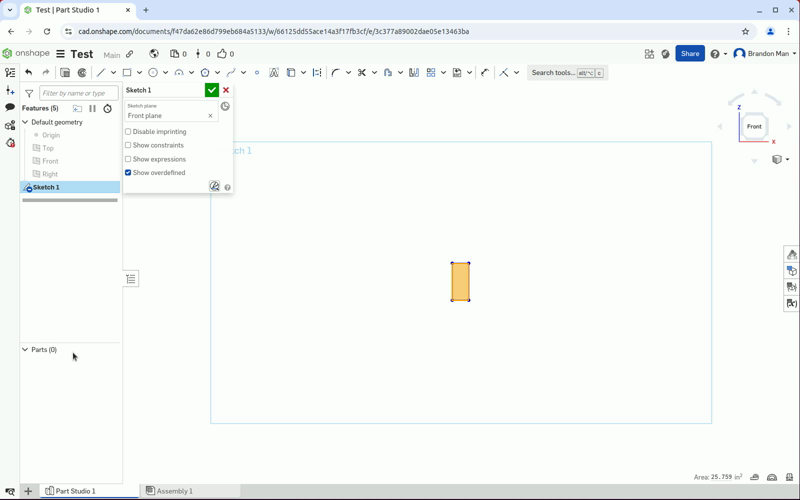
key(shift+e)
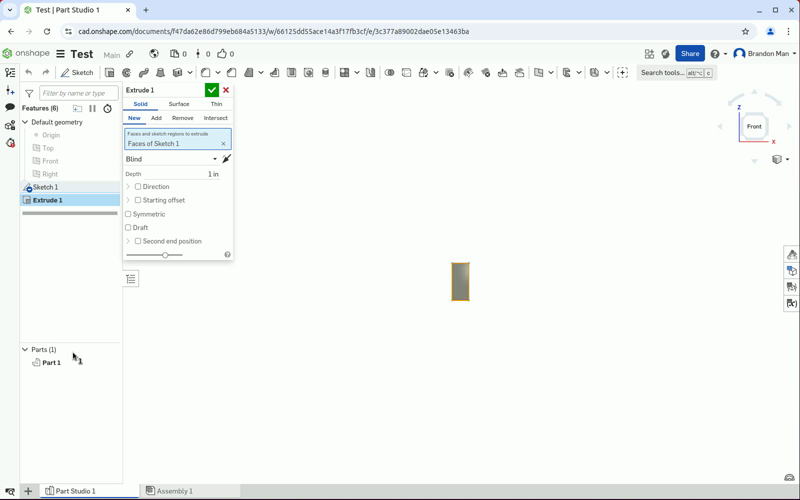
mouse_move(143, 106)
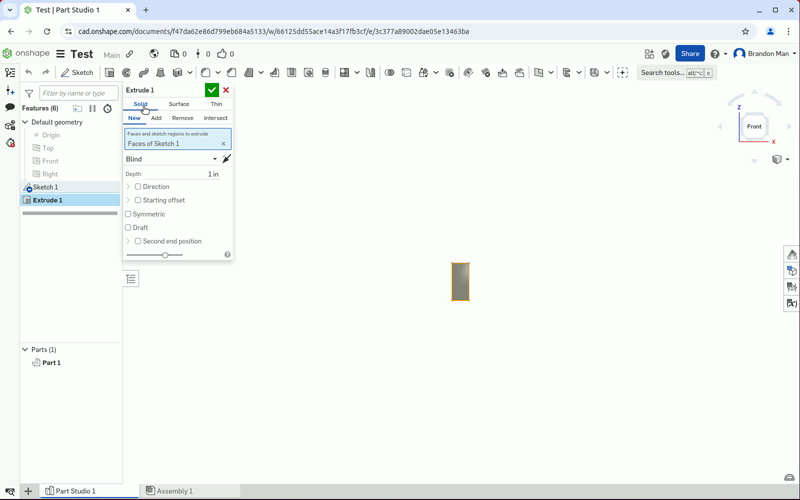
click(143, 106)
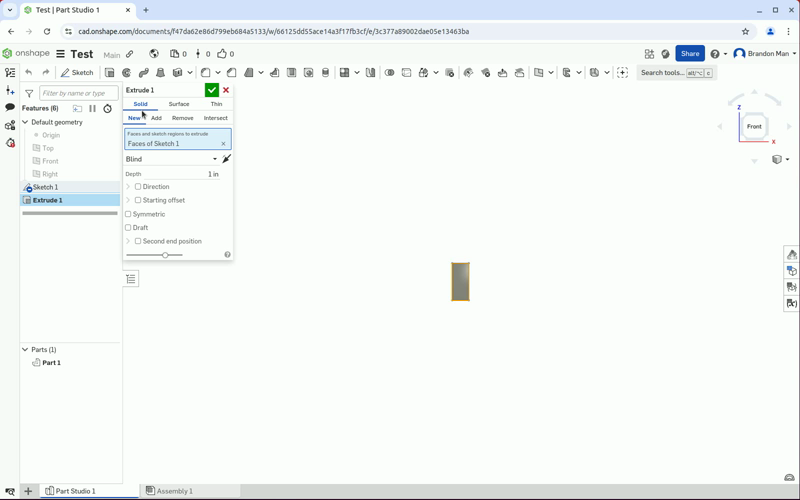
mouse_move(137, 120)
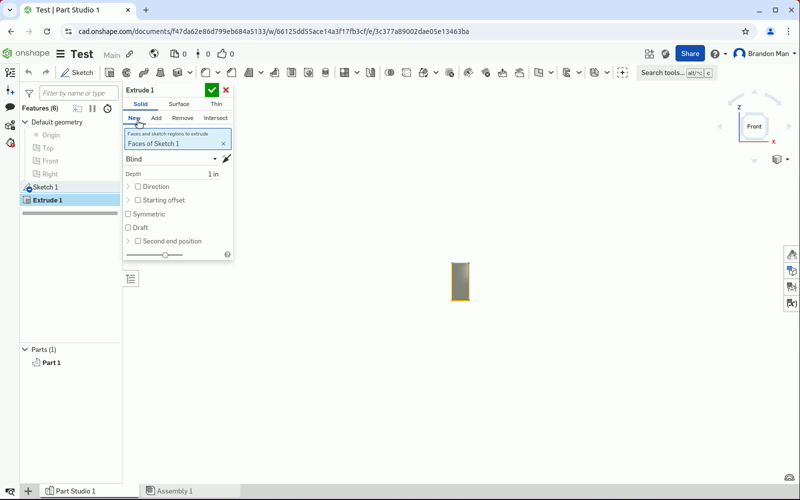
click(137, 120)
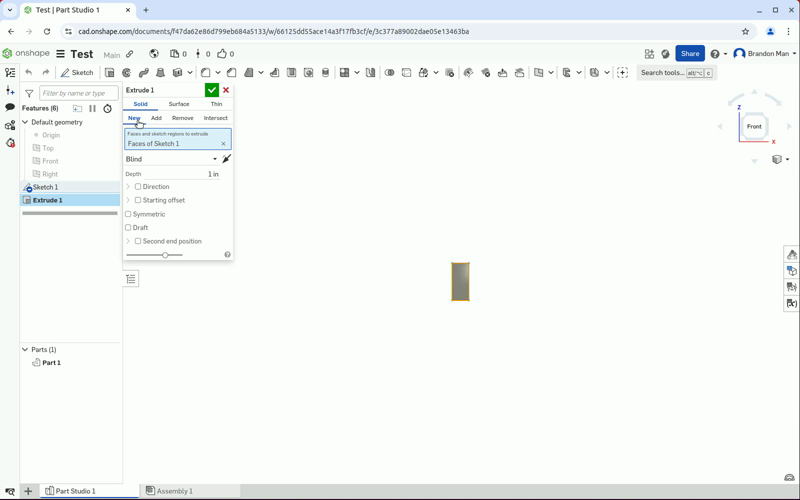
key(tab, 4)
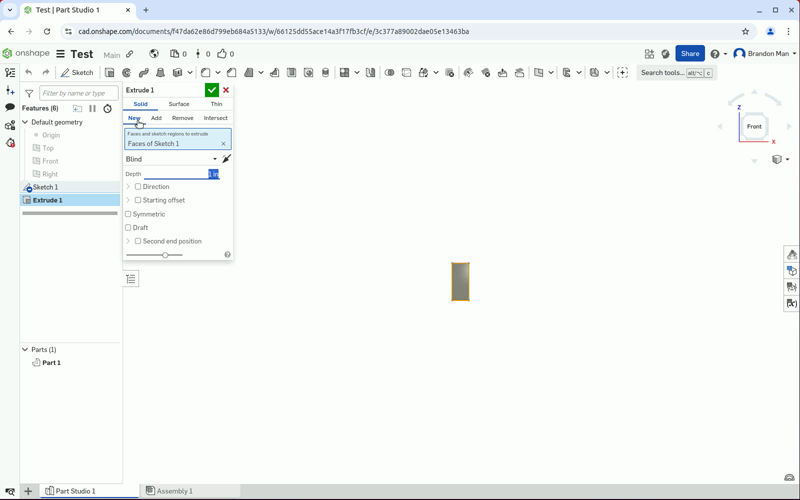
text(46.216)
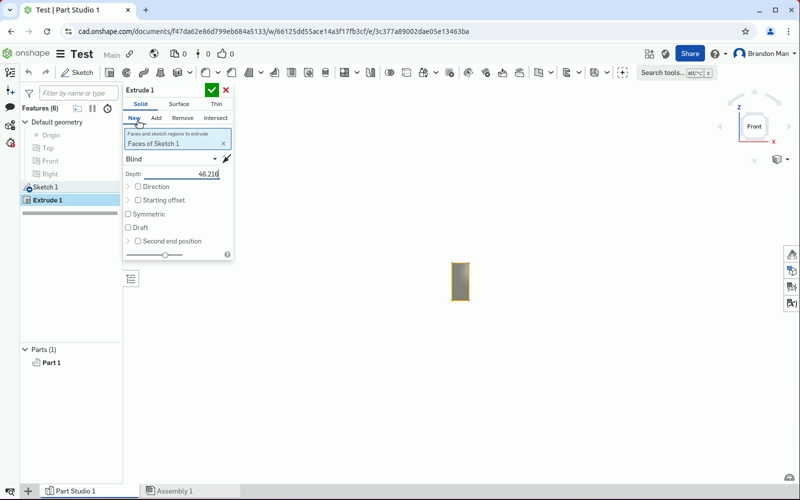
key(tab, 3)
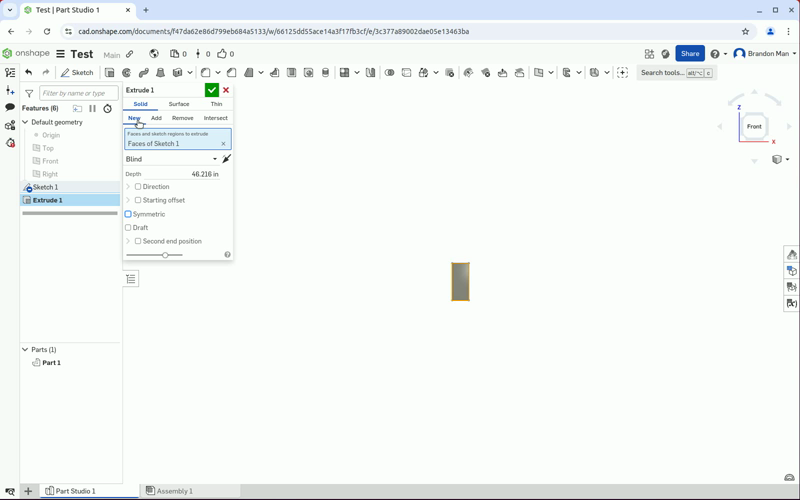
key(space)
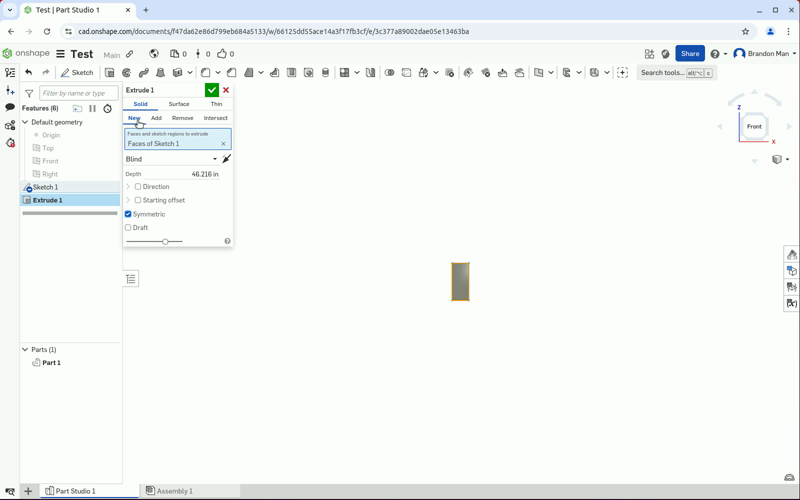
key(enter)
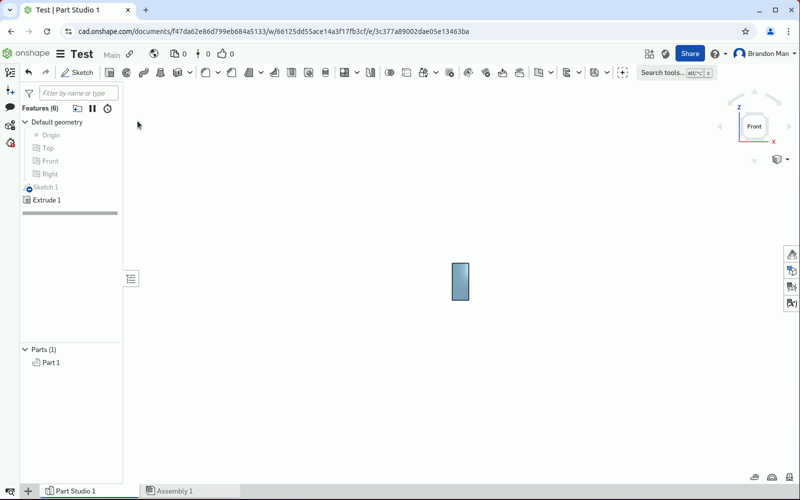
key(shift+h)
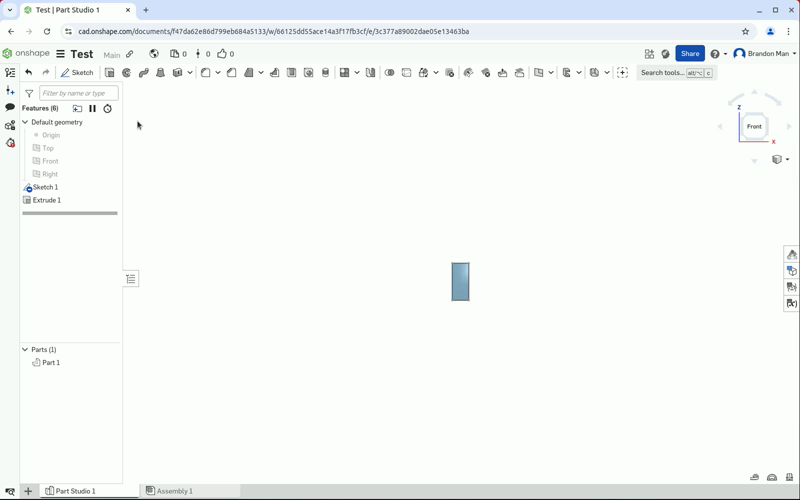
key(shift+h)
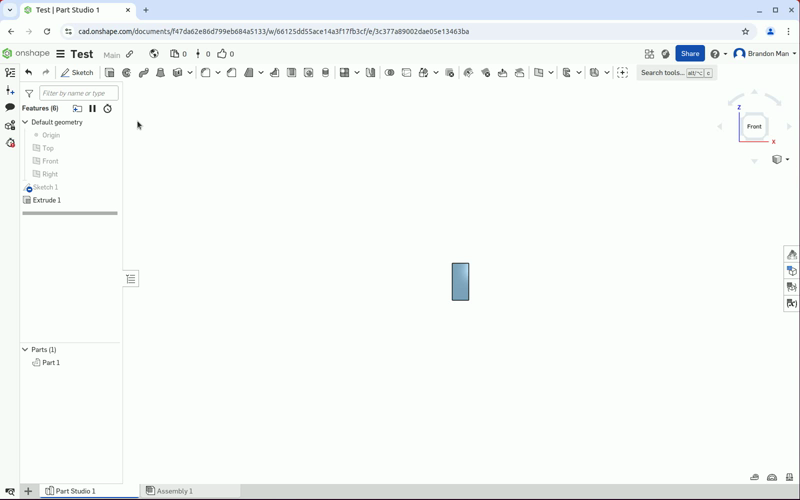
mouse_move(73, 189)
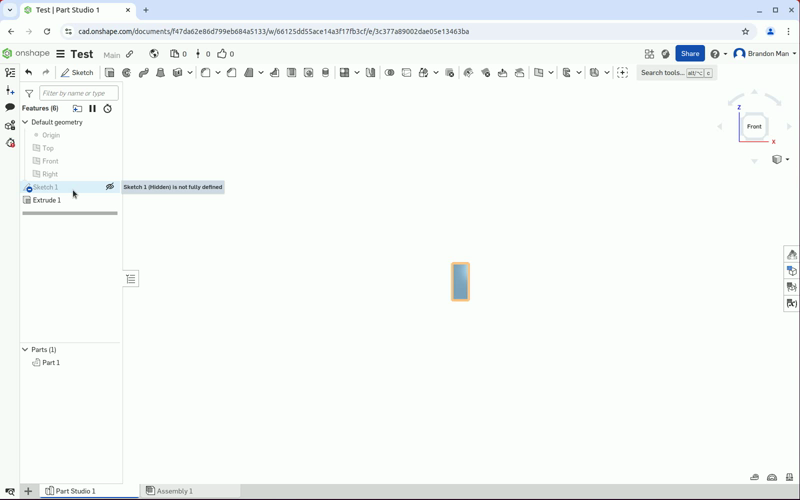
click(73, 189)
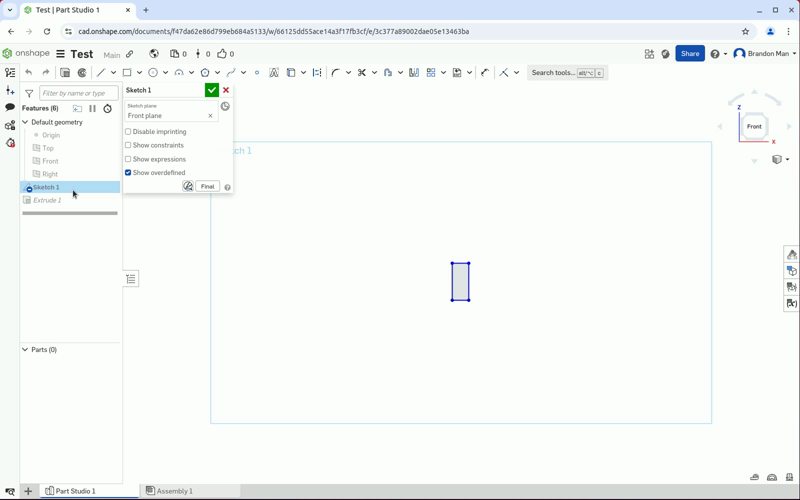
mouse_move(229, 92)
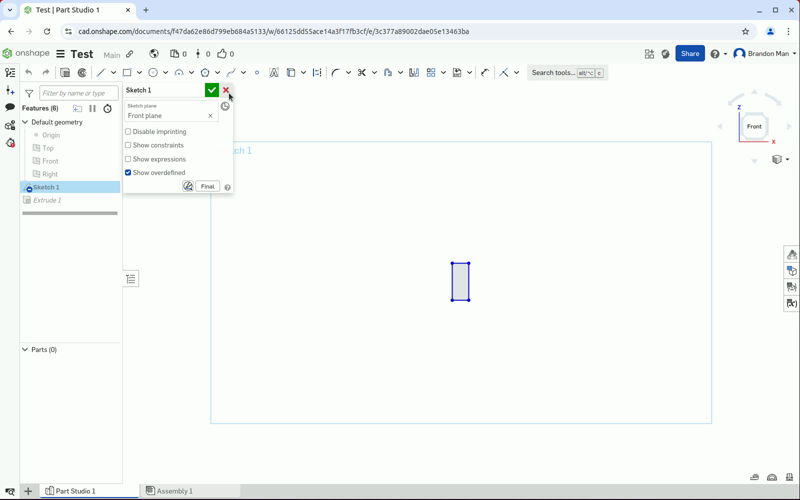
click(229, 92)
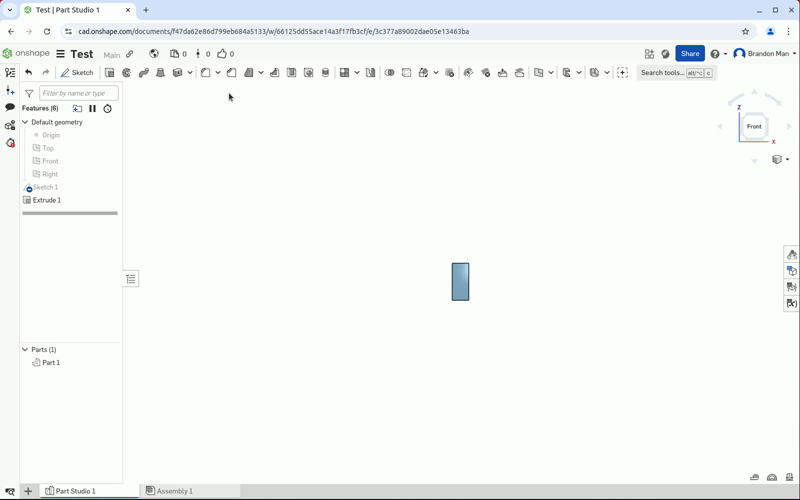
mouse_move(541, 75)
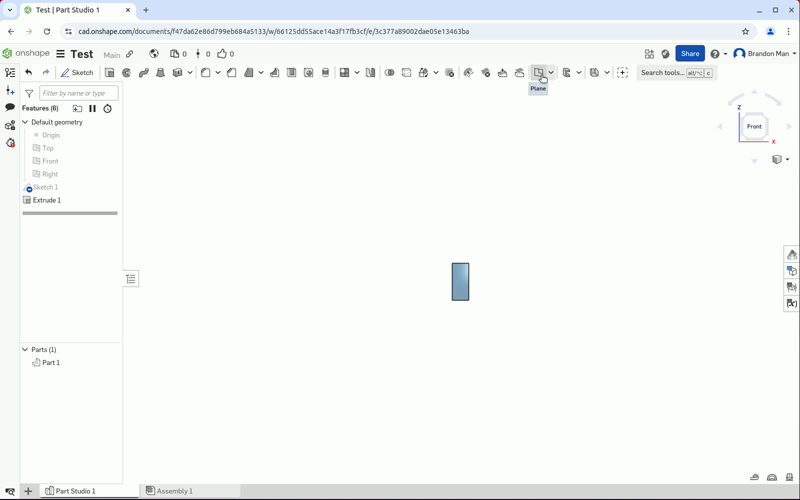
click(541, 75)
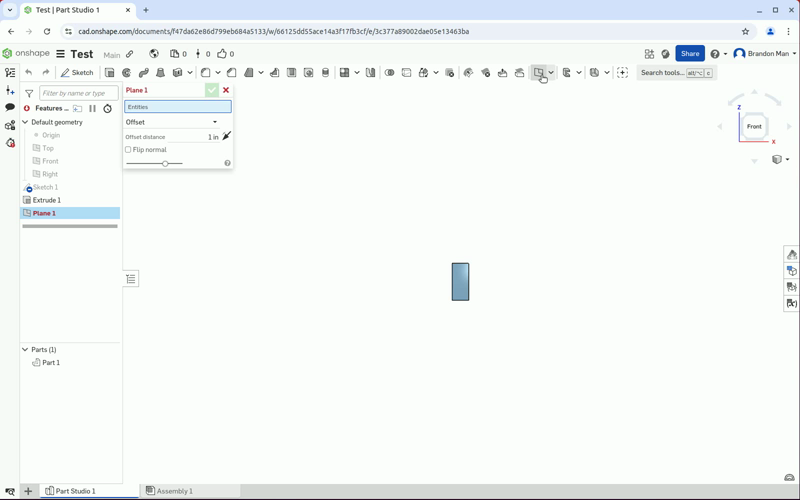
mouse_move(73, 163)
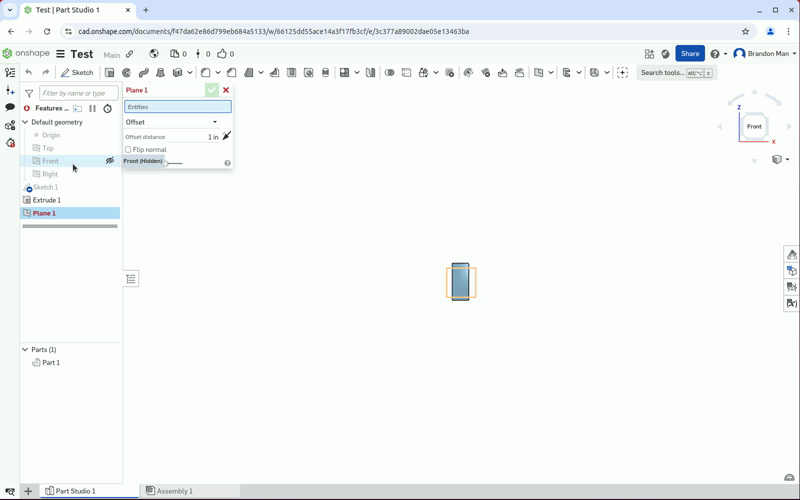
click(73, 163)
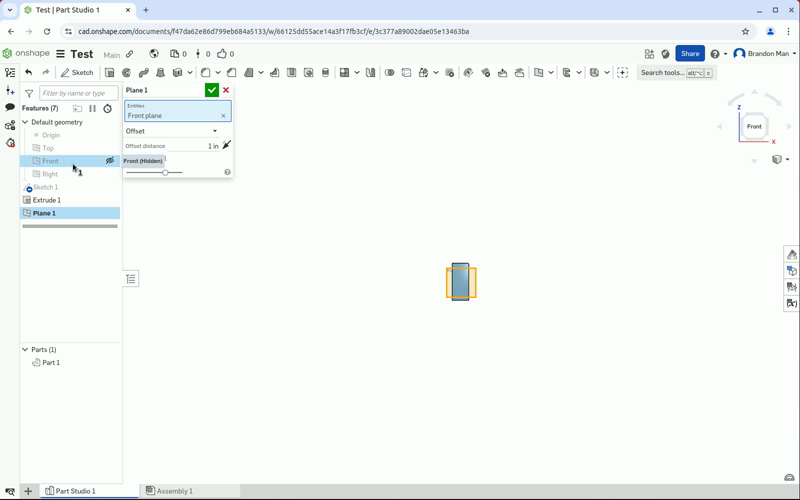
key(tab, 2)
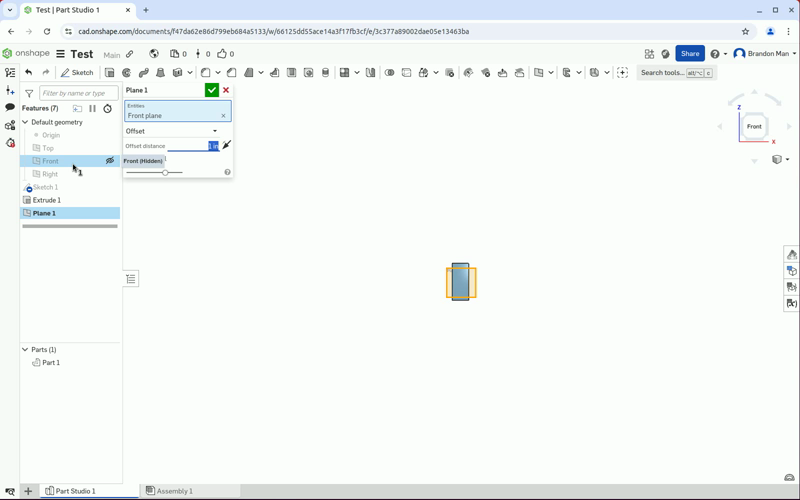
text(23.108)
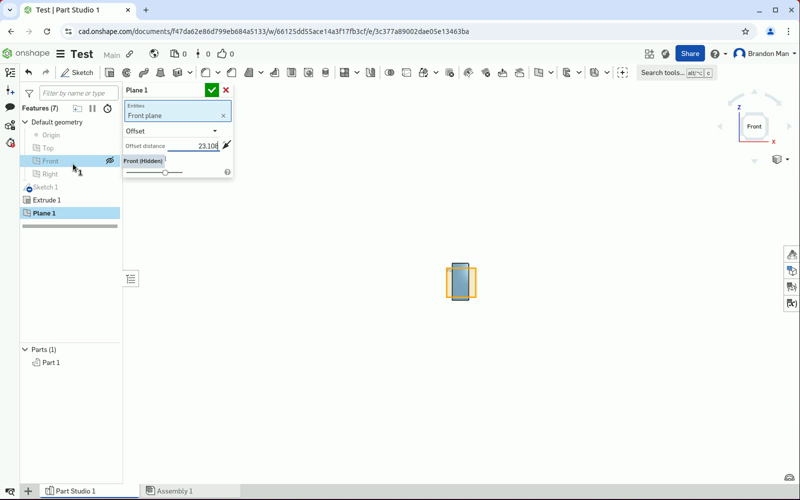
key(enter, 2)
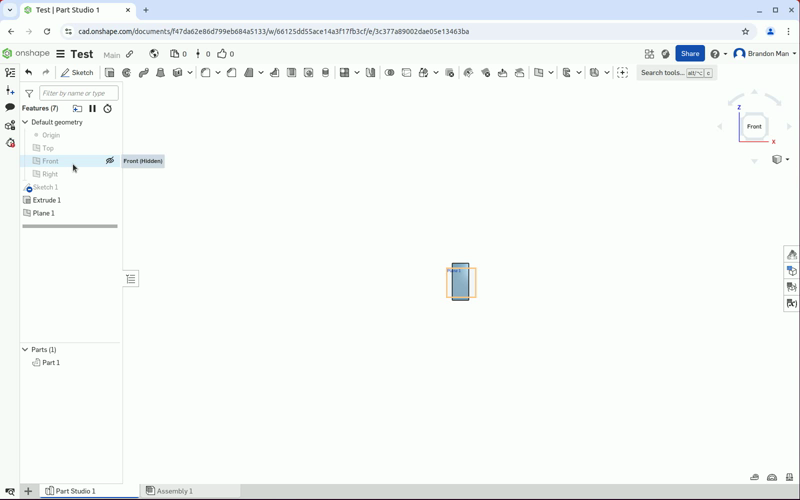
key(shift+s)
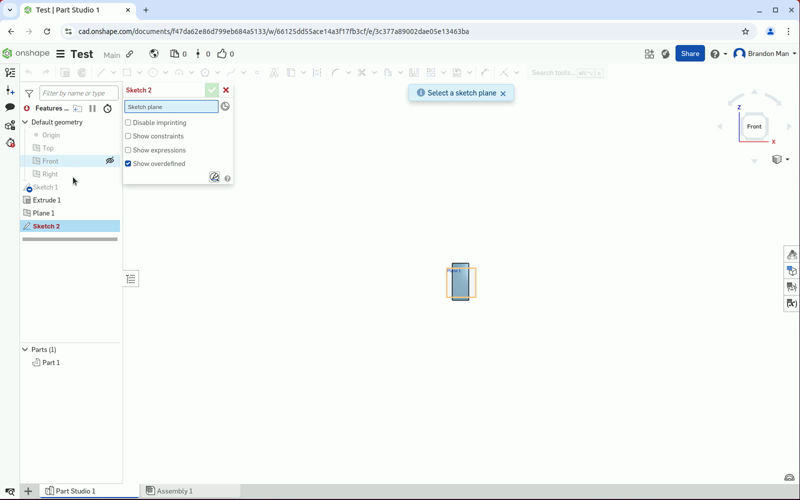
mouse_move(73, 215)
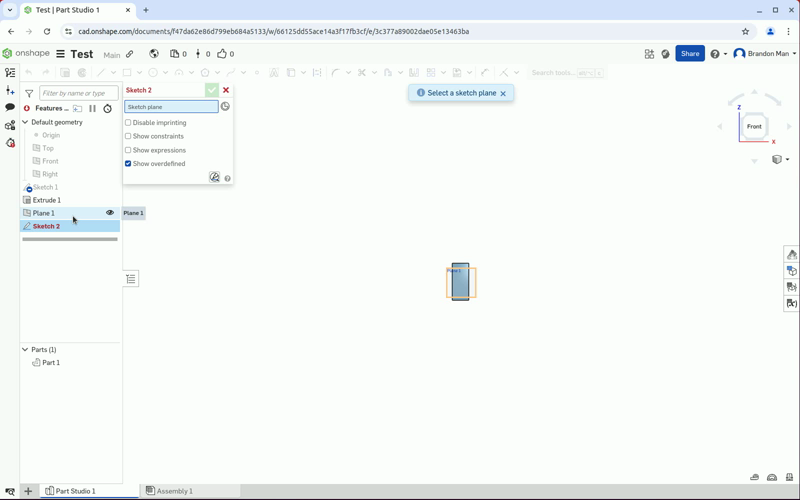
click(73, 215)
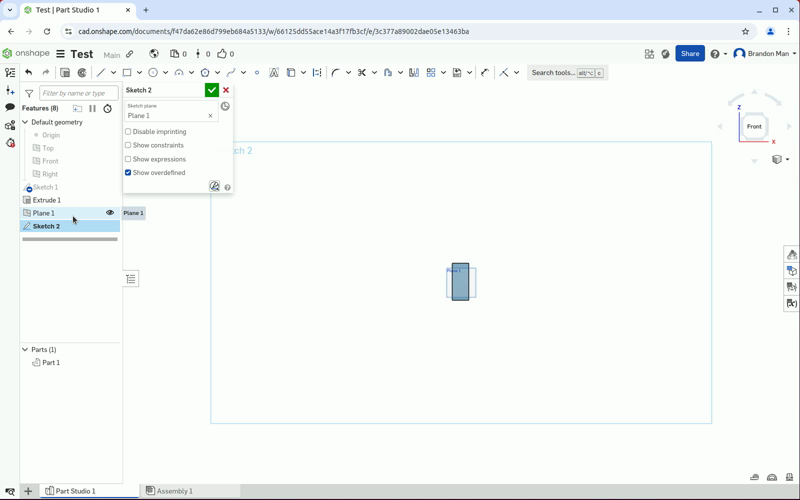
mouse_move(73, 352)
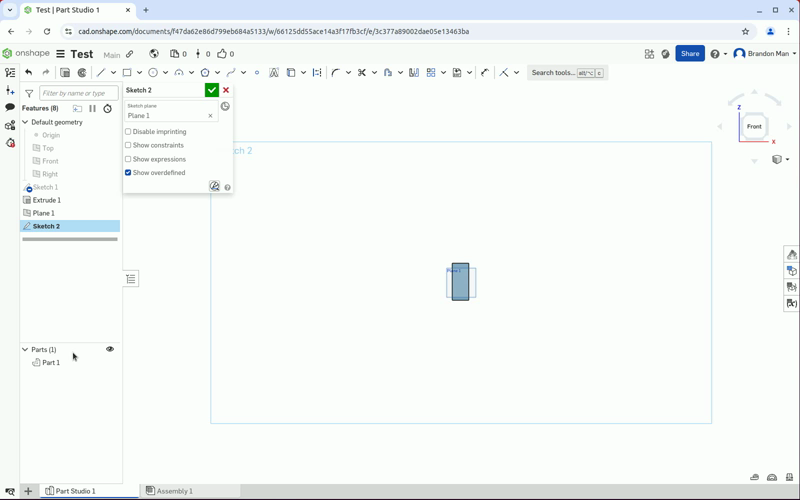
key(y)
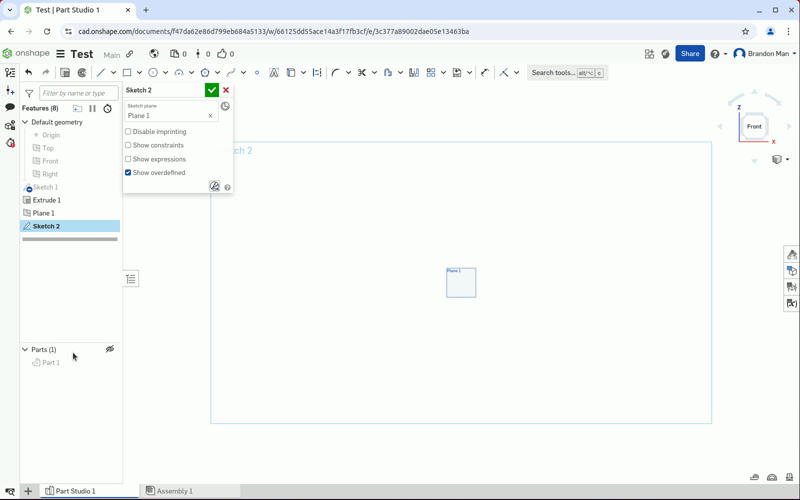
key(l)
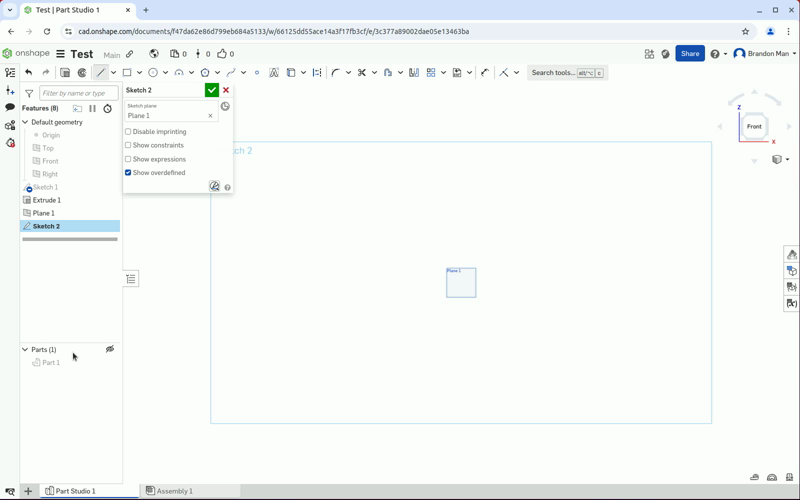
key_down(shift)
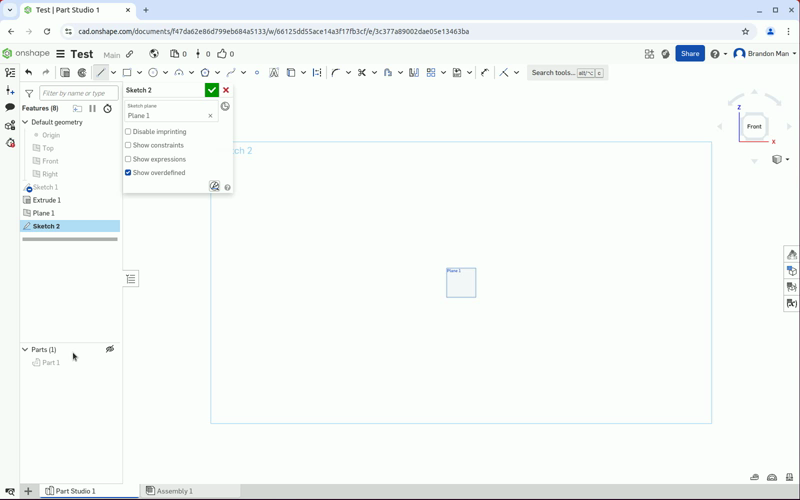
mouse_move(452, 300)
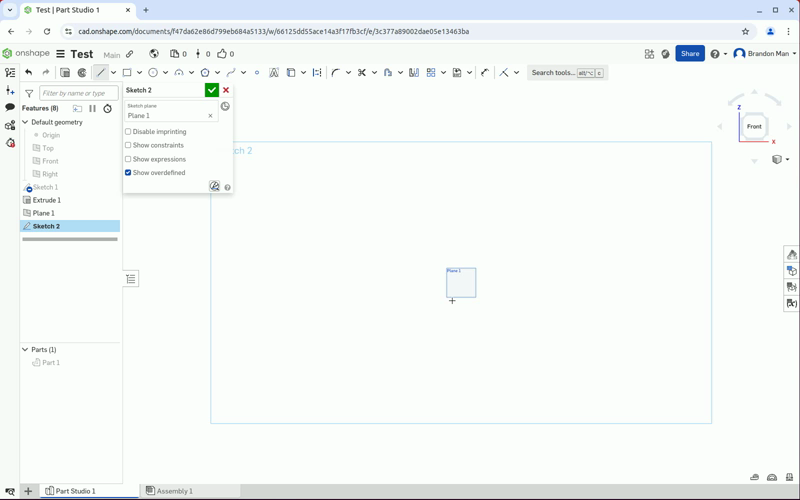
click(452, 300)
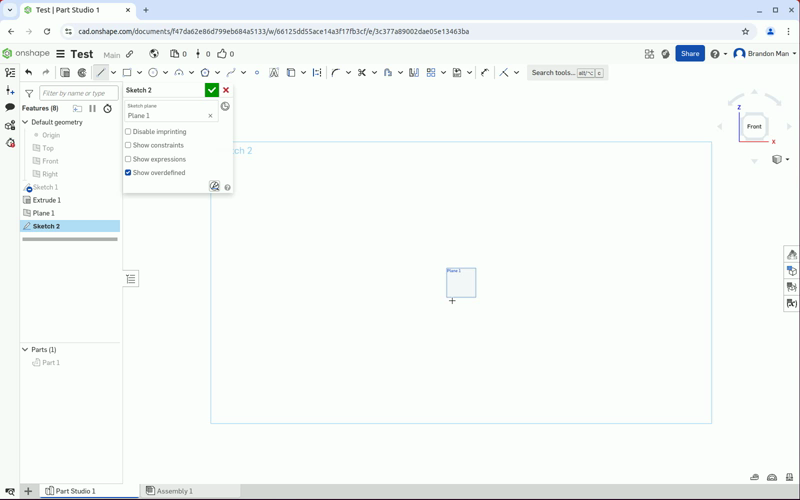
key_up(shift)
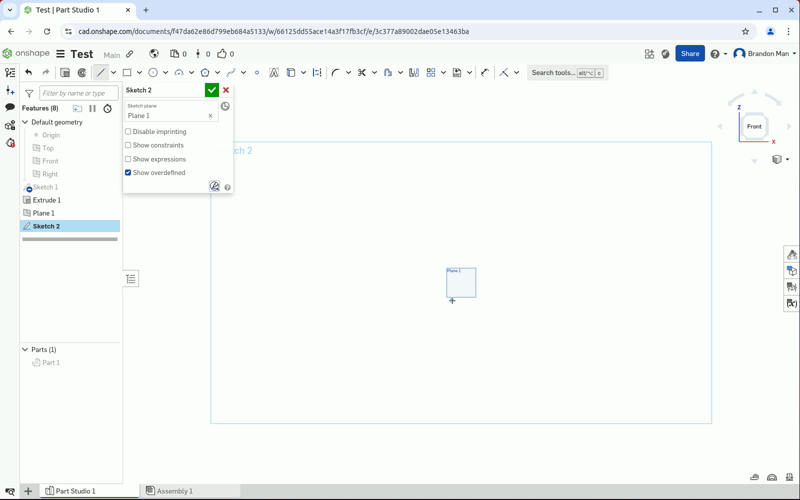
key_down(shift)
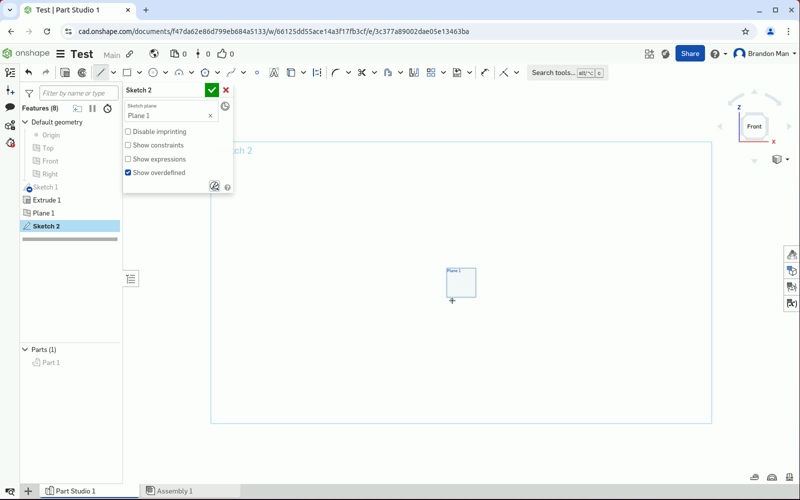
mouse_move(482, 300)
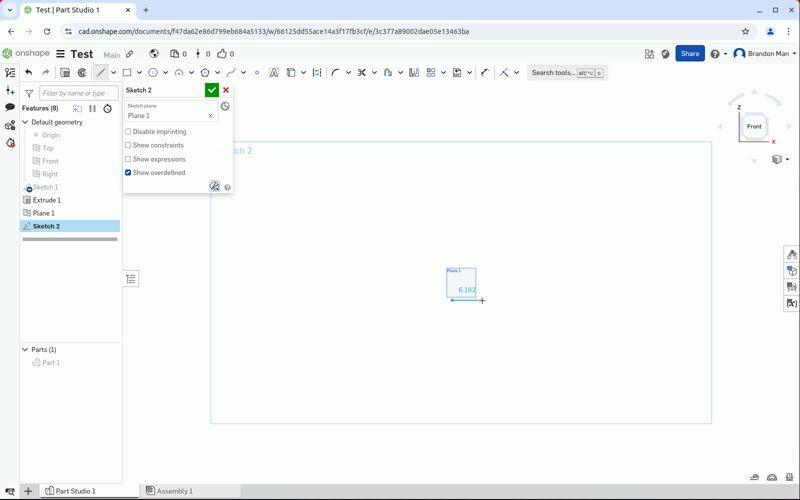
mouse_move(468, 300)
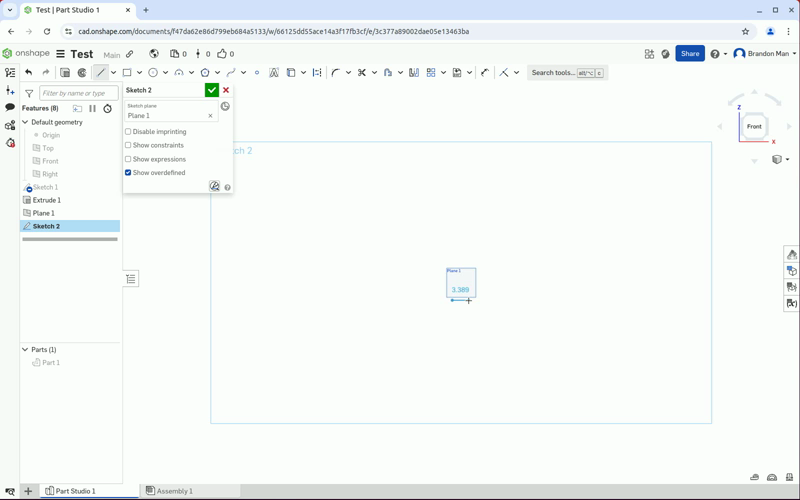
click(468, 300)
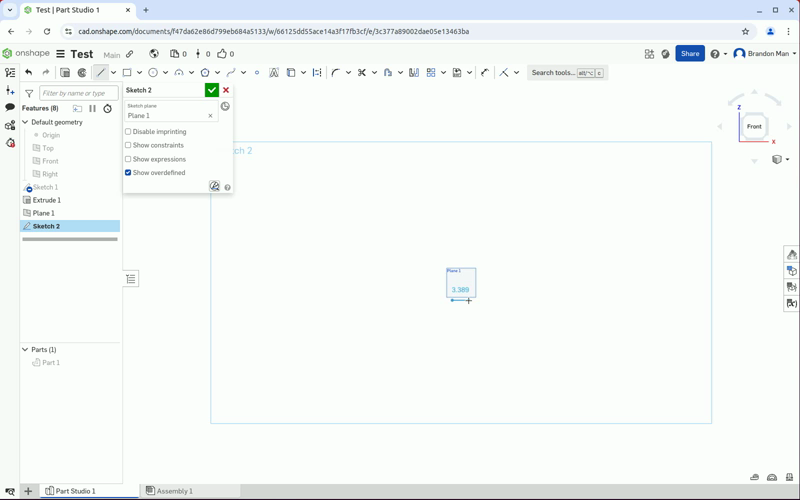
key_up(shift)
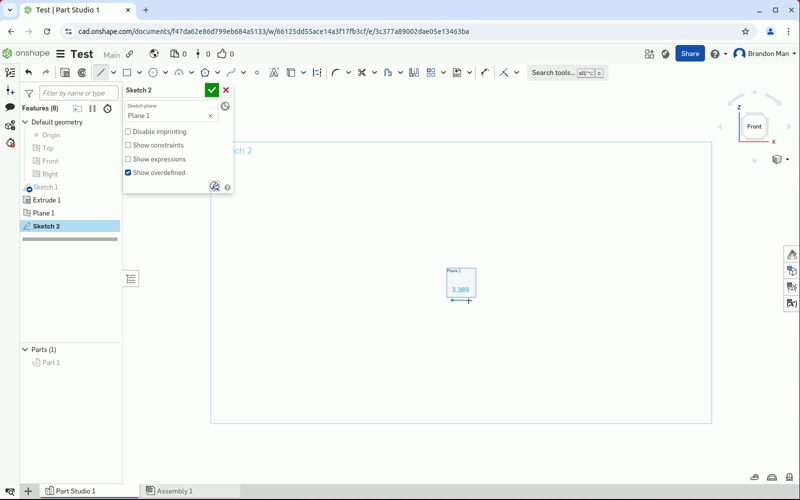
key_down(shift)
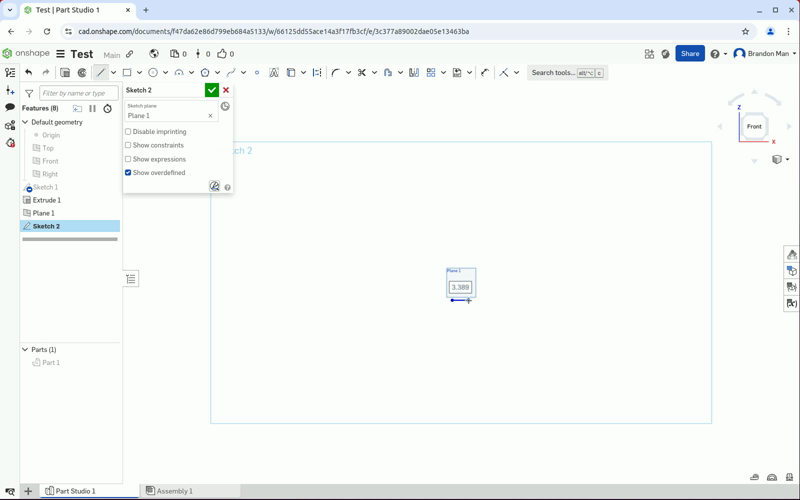
mouse_move(498, 300)
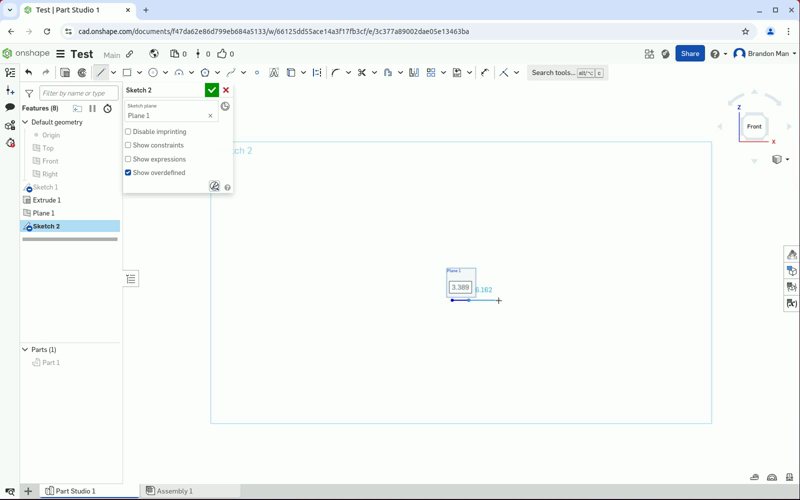
mouse_move(468, 263)
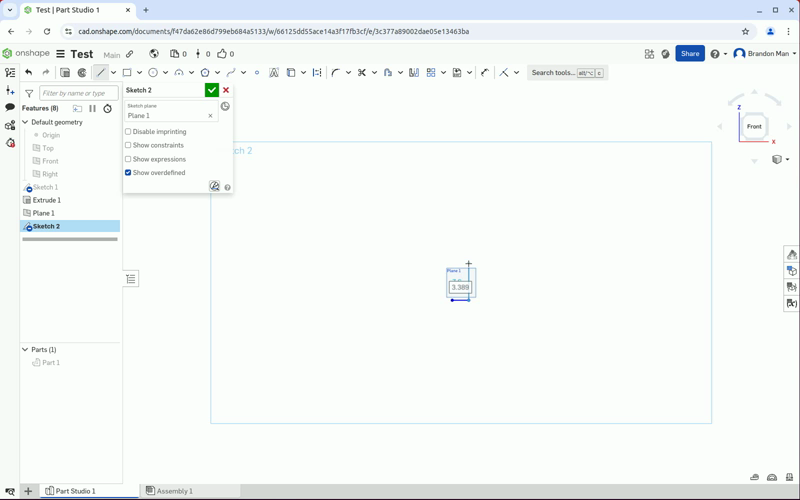
click(468, 263)
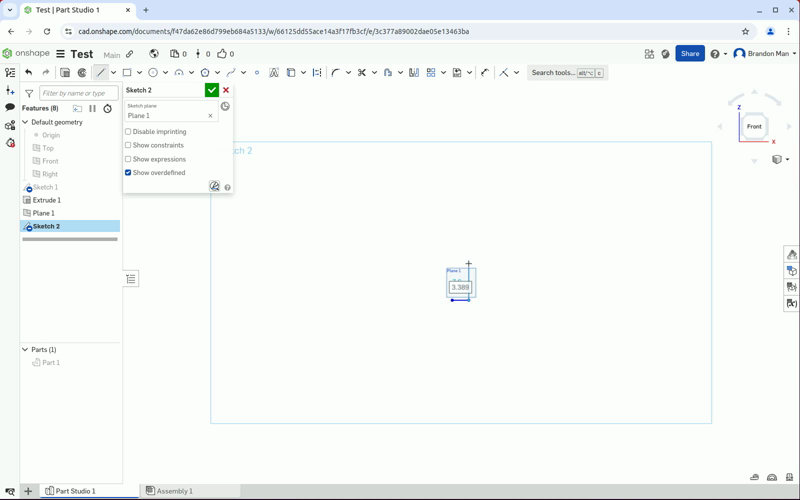
key_up(shift)
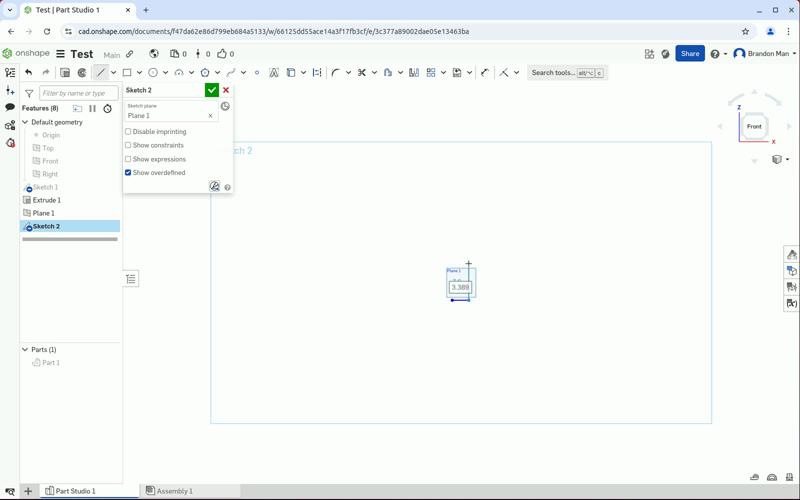
key_down(shift)
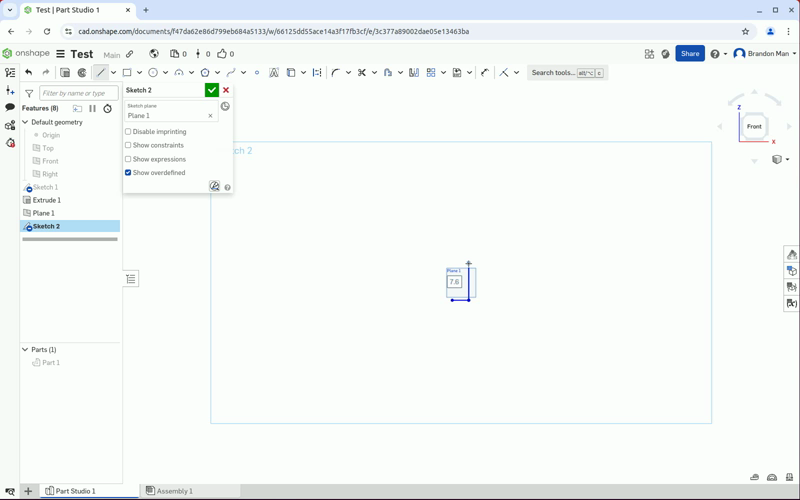
mouse_move(498, 263)
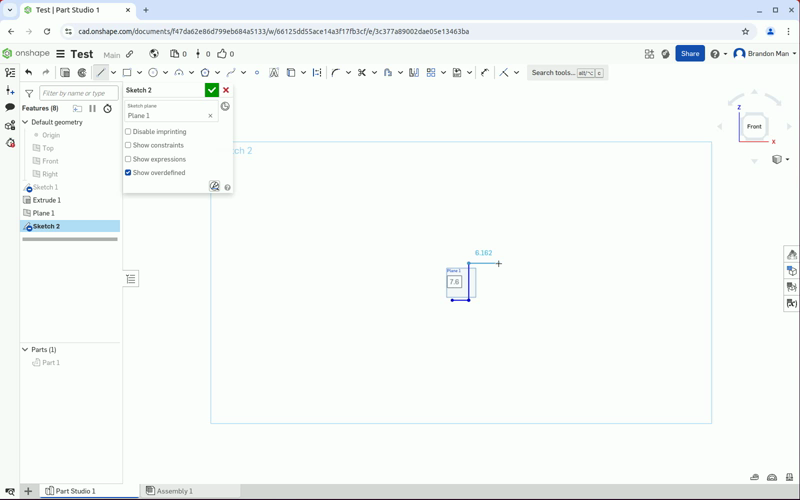
mouse_move(452, 263)
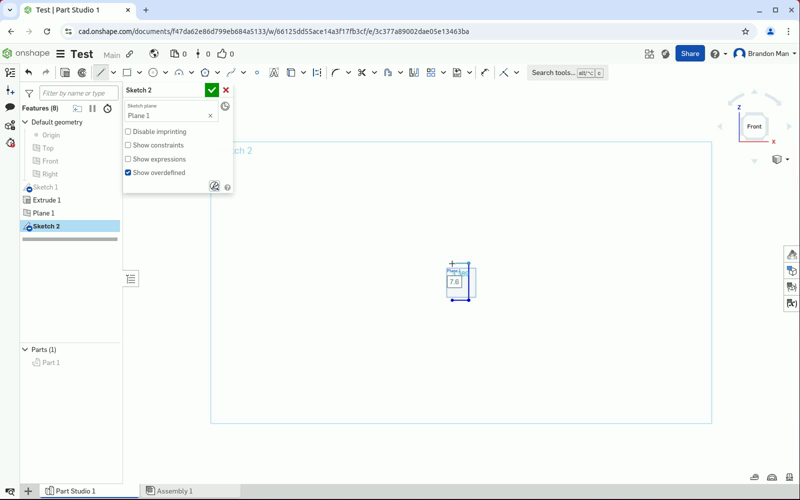
click(452, 263)
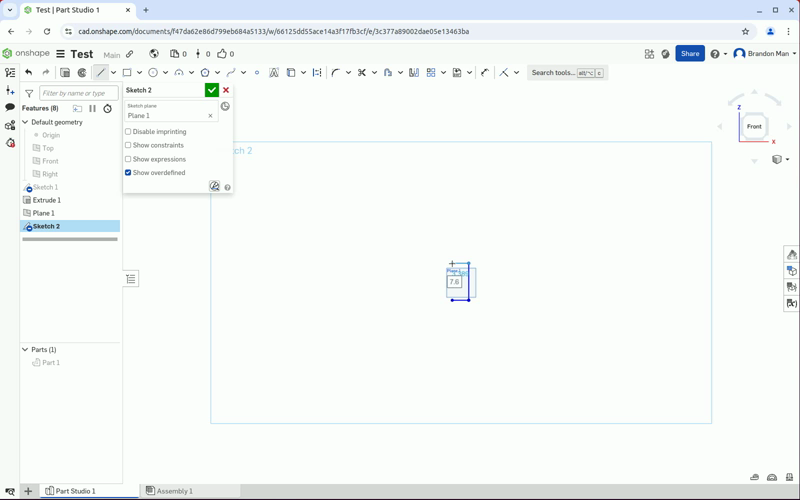
key_up(shift)
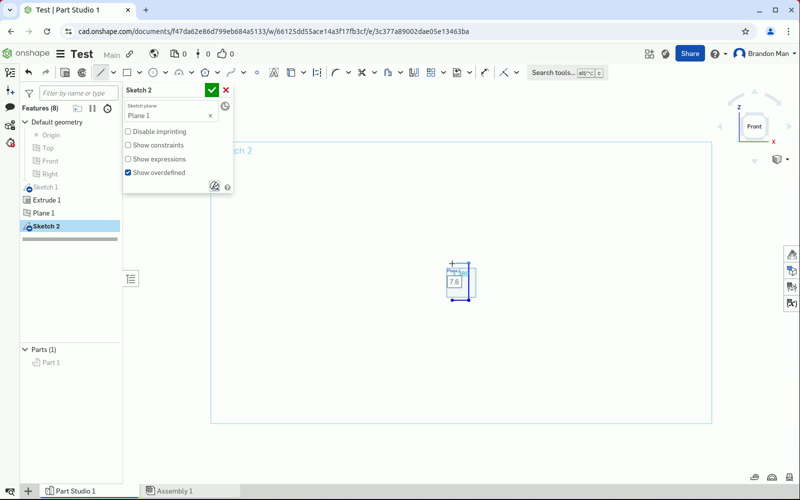
mouse_move(482, 263)
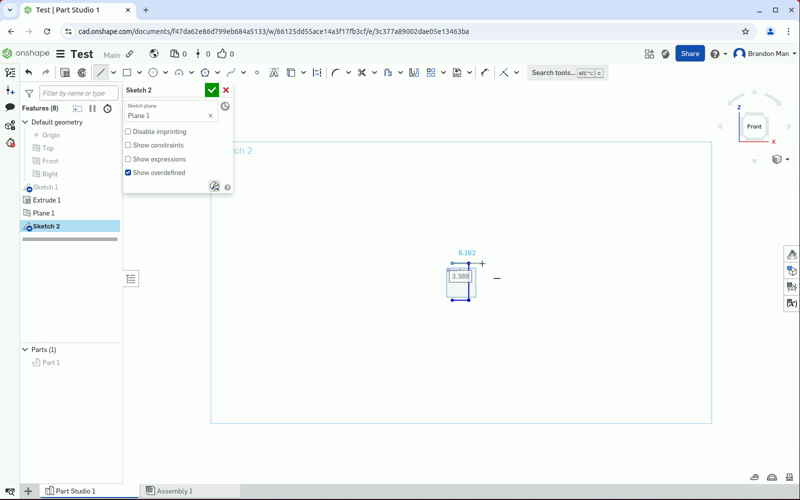
key_down(shift)
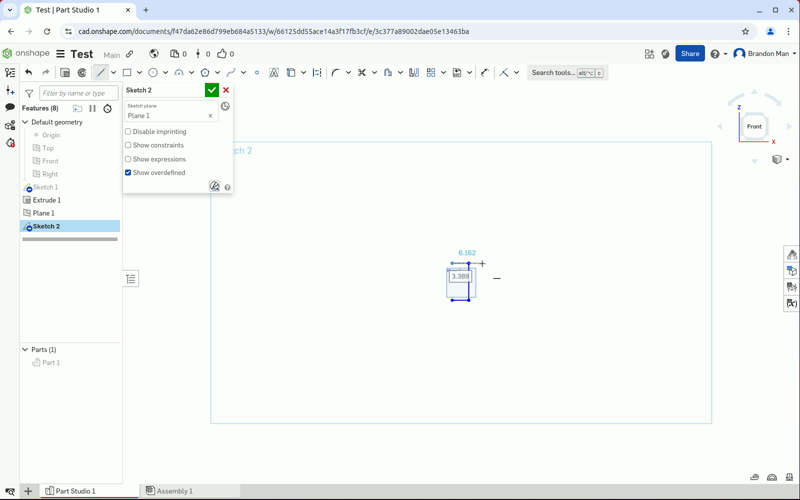
mouse_move(452, 300)
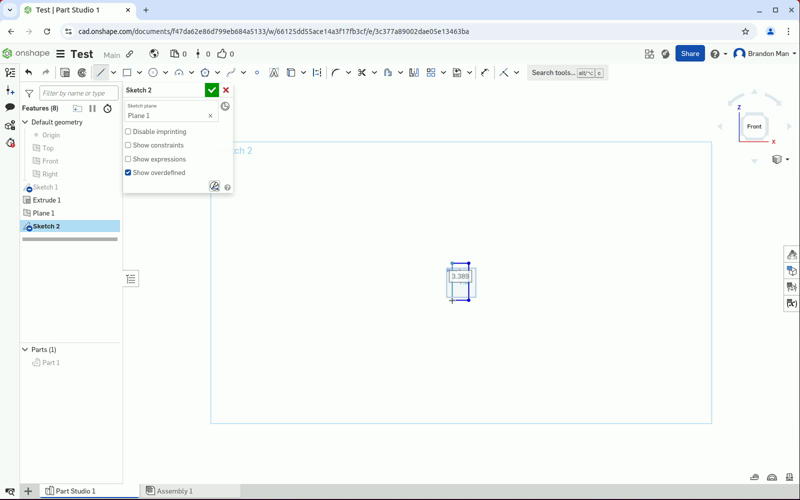
key_up(shift)
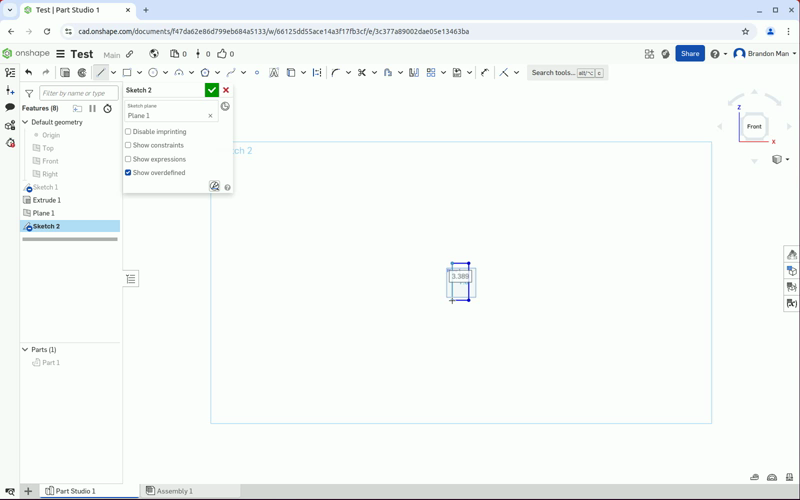
click(452, 300)
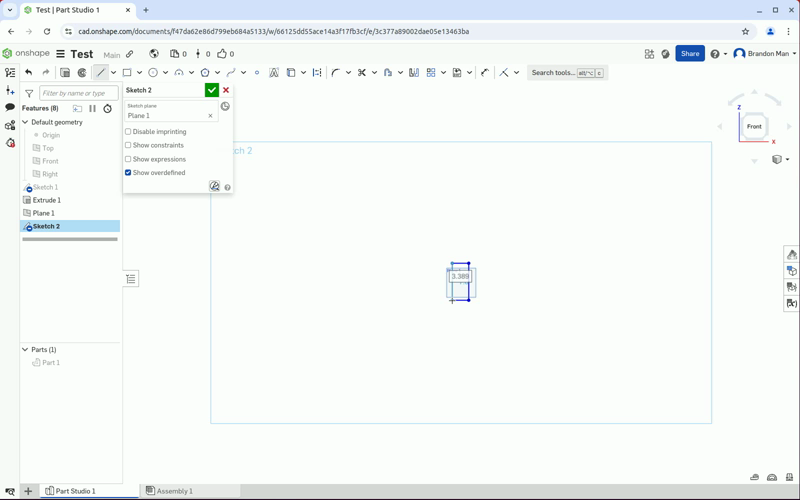
key(esc)
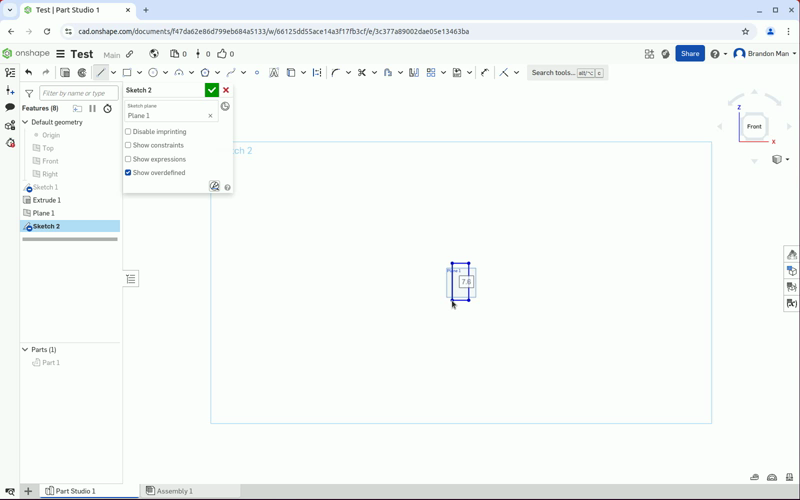
key(l)
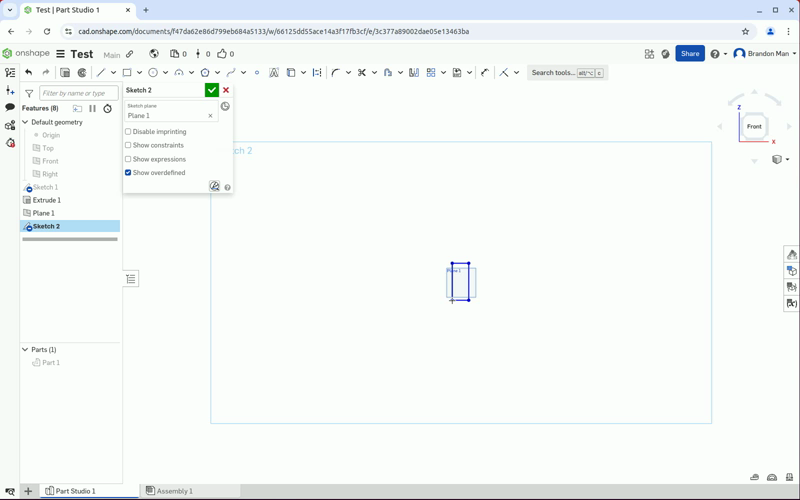
key_down(shift)
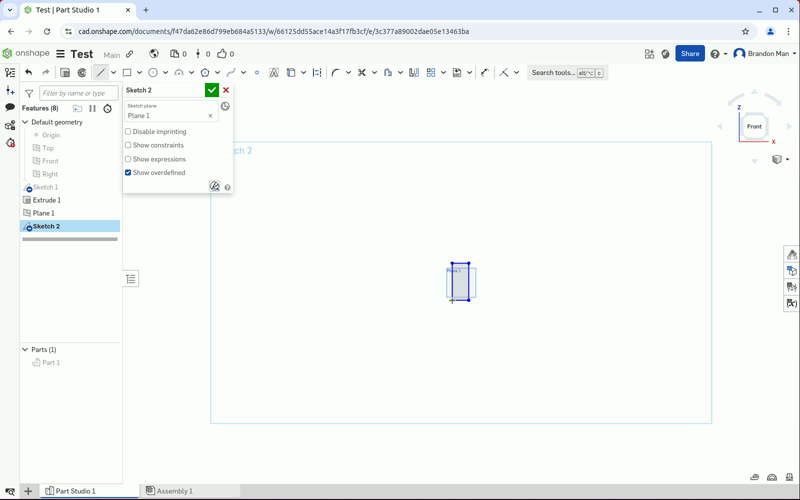
mouse_move(458, 292)
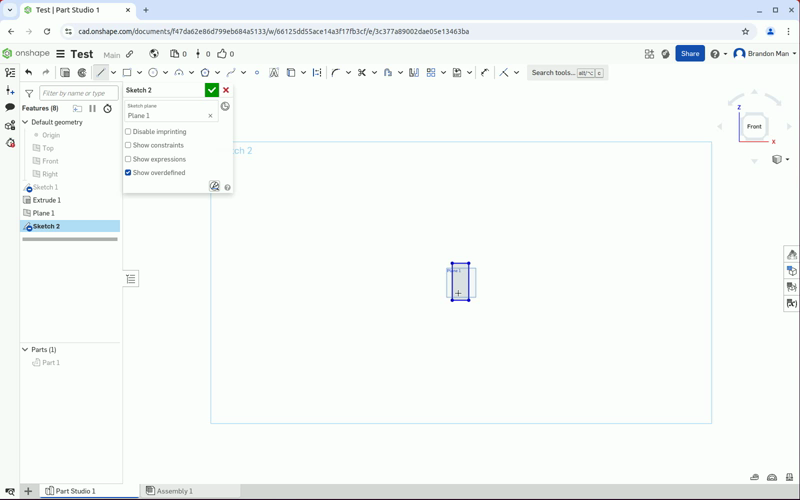
click(458, 292)
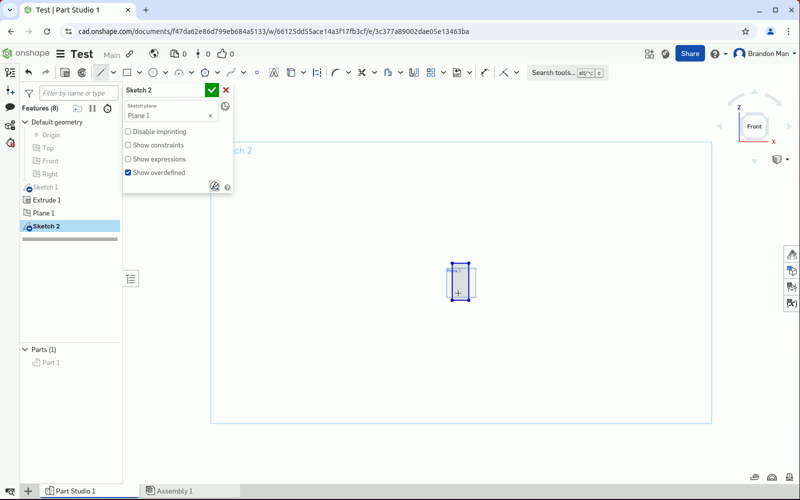
key_up(shift)
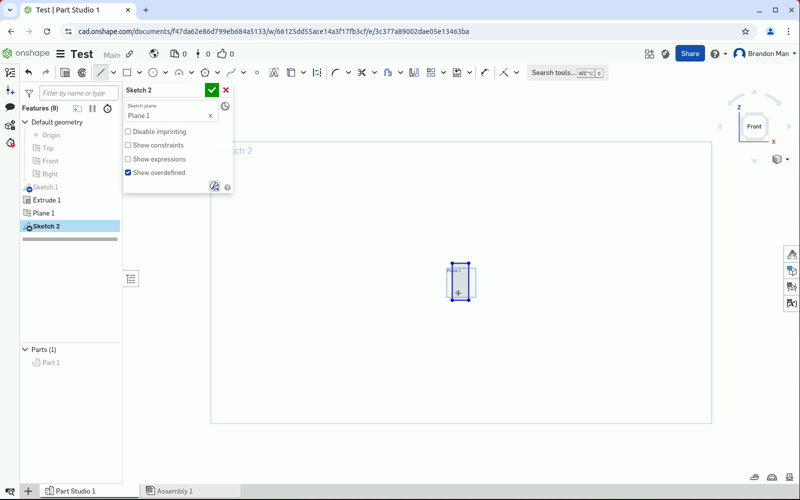
key_down(shift)
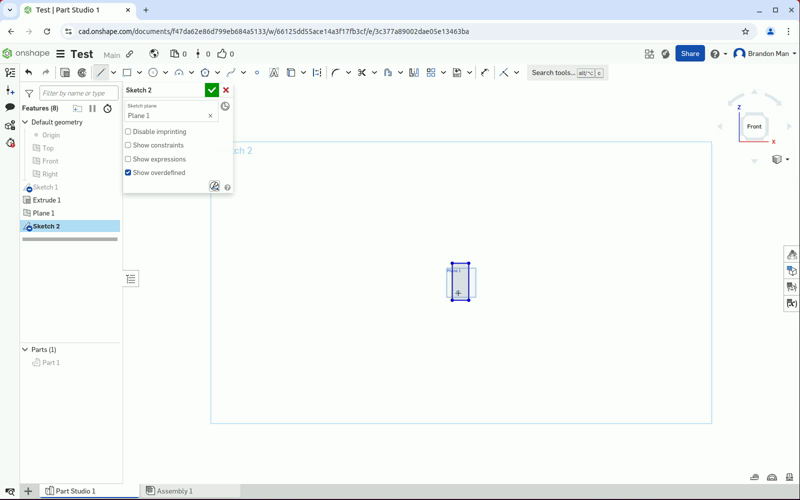
mouse_move(488, 292)
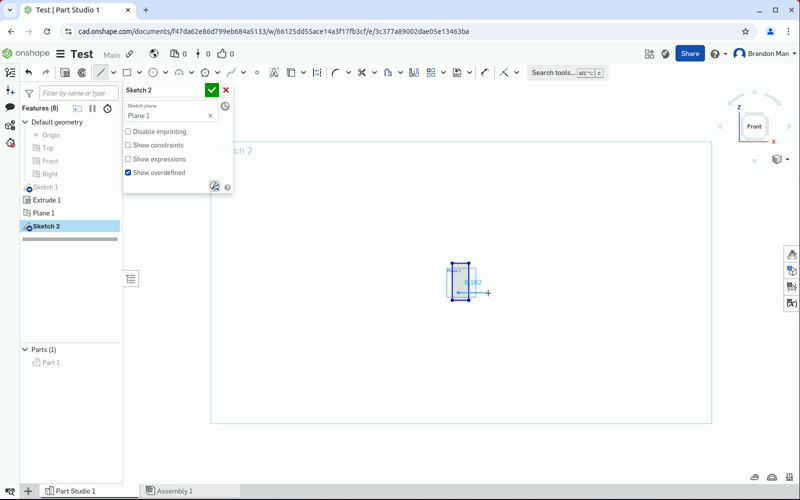
mouse_move(463, 292)
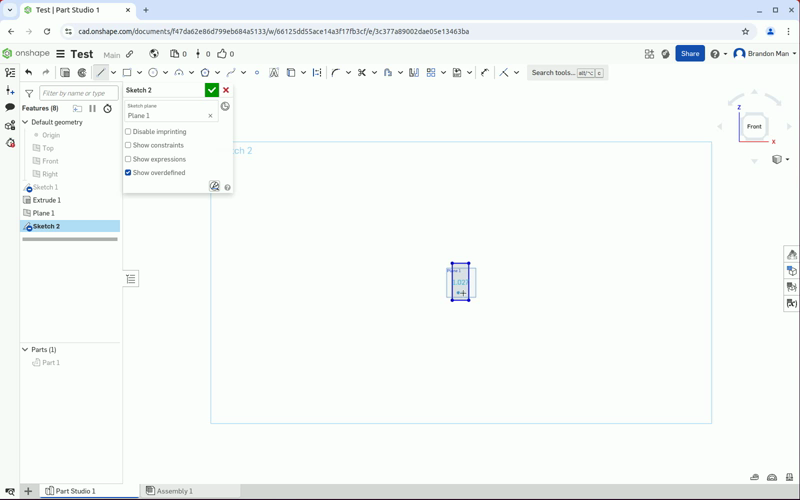
scroll(6)
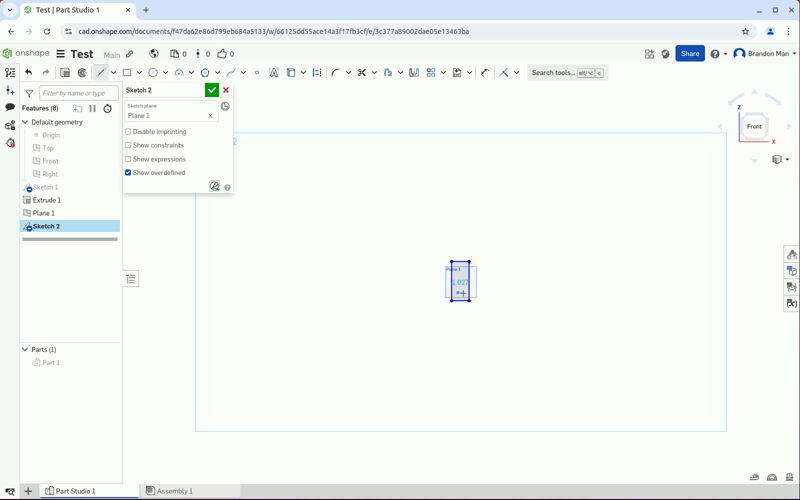
scroll(6)
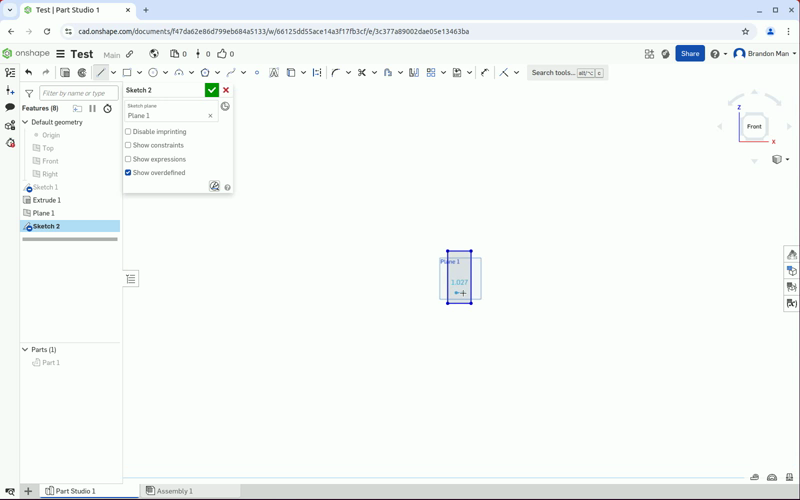
scroll(6)
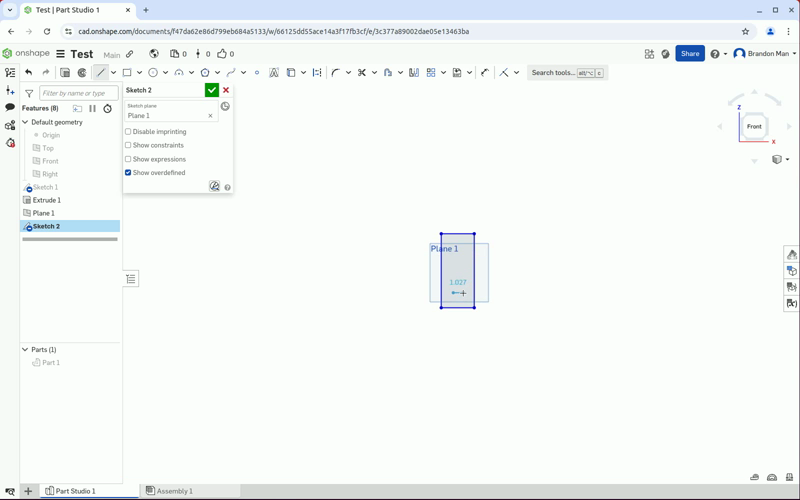
scroll(6)
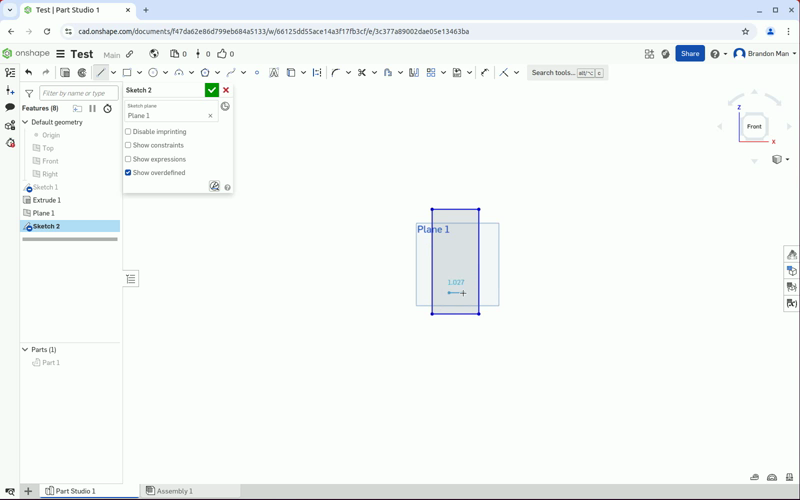
scroll(6)
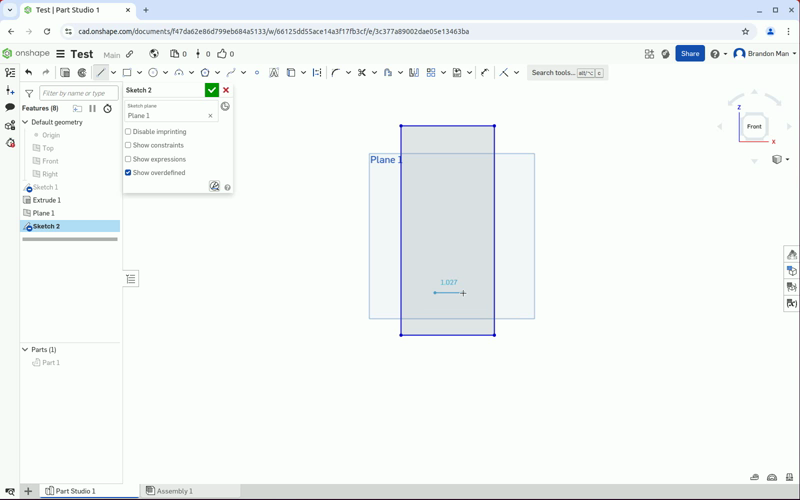
scroll(6)
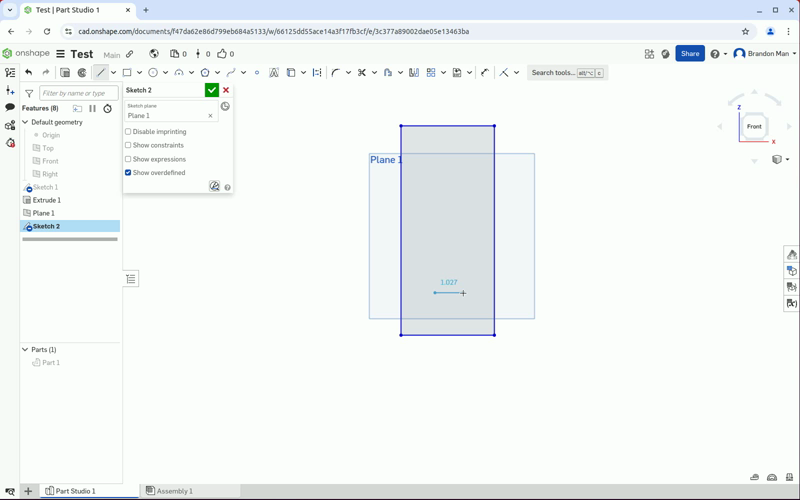
scroll(6)
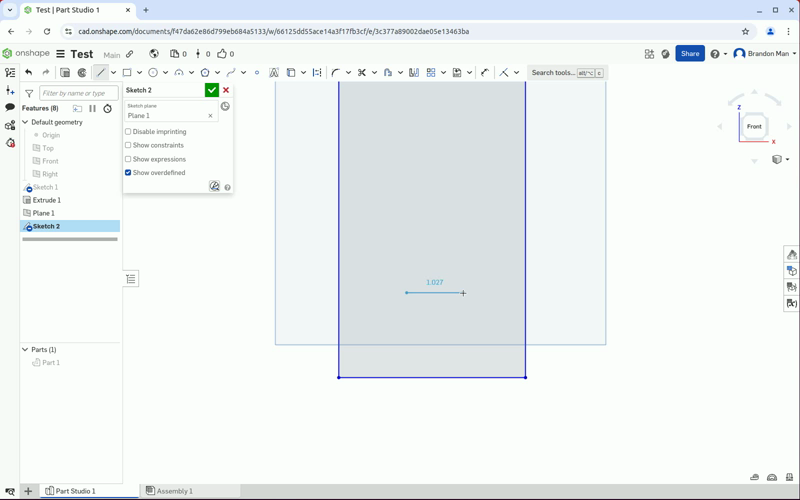
click(463, 292)
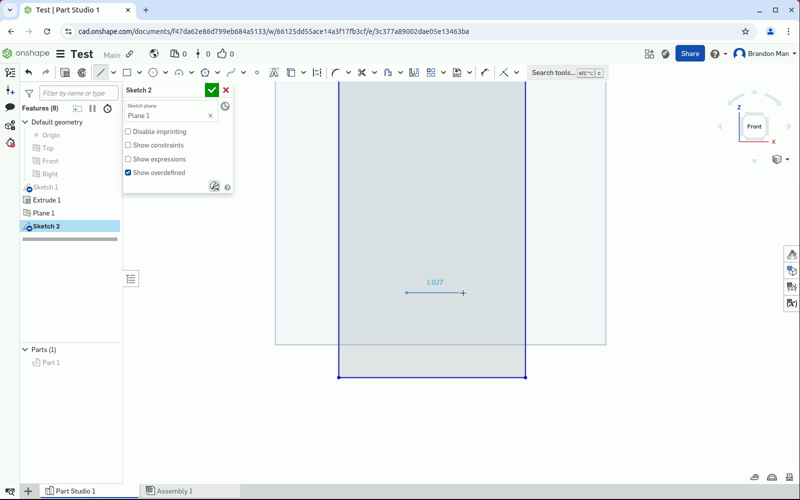
scroll(-6)
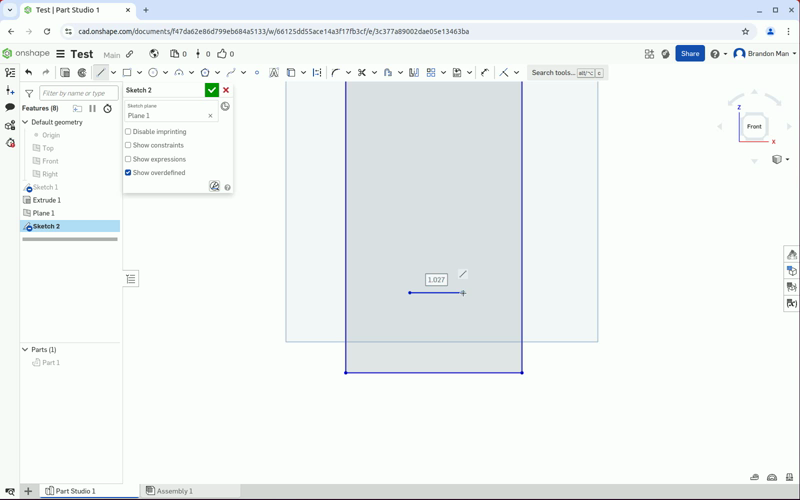
scroll(-6)
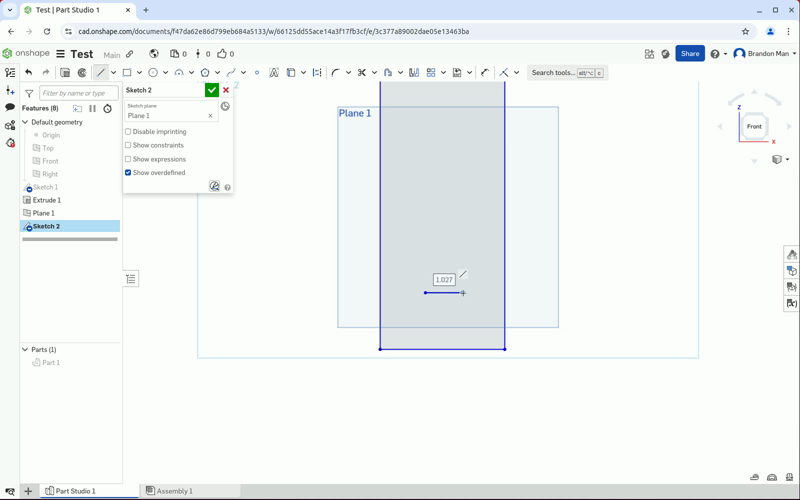
scroll(-6)
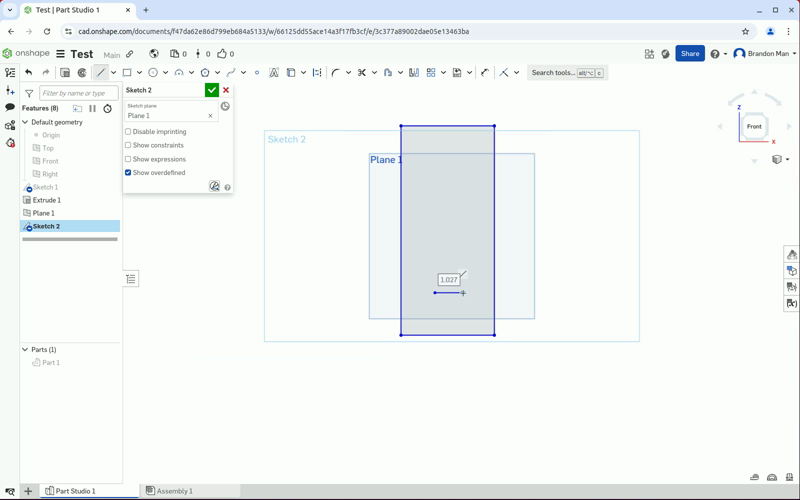
scroll(-6)
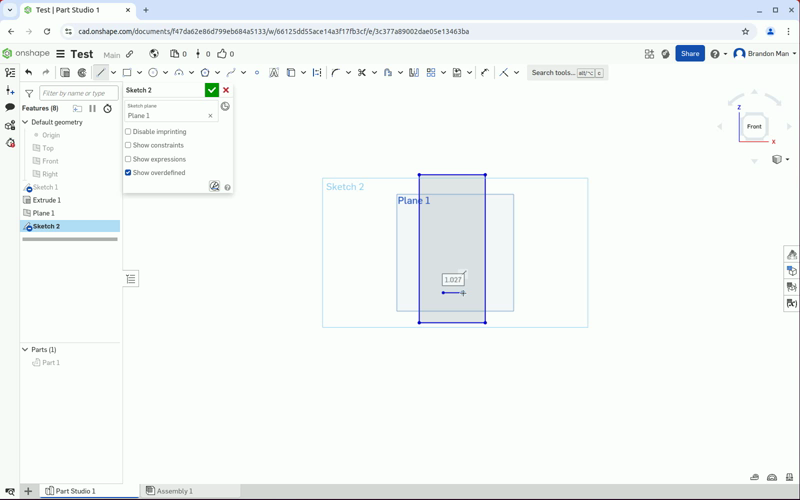
scroll(-6)
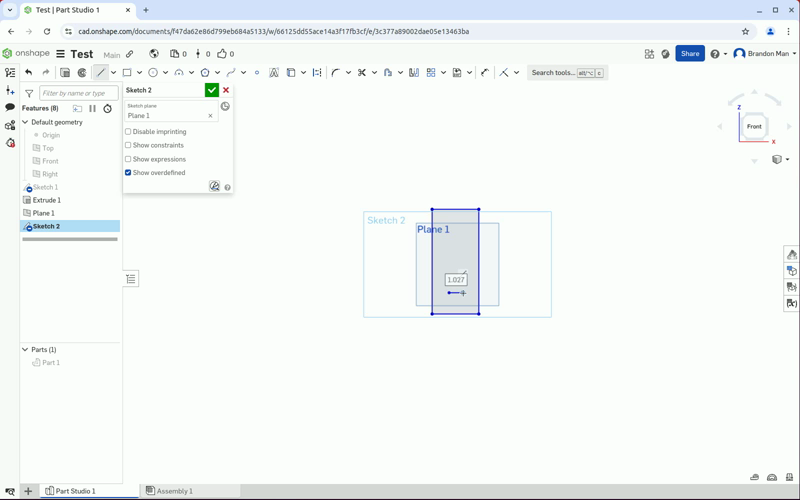
scroll(-6)
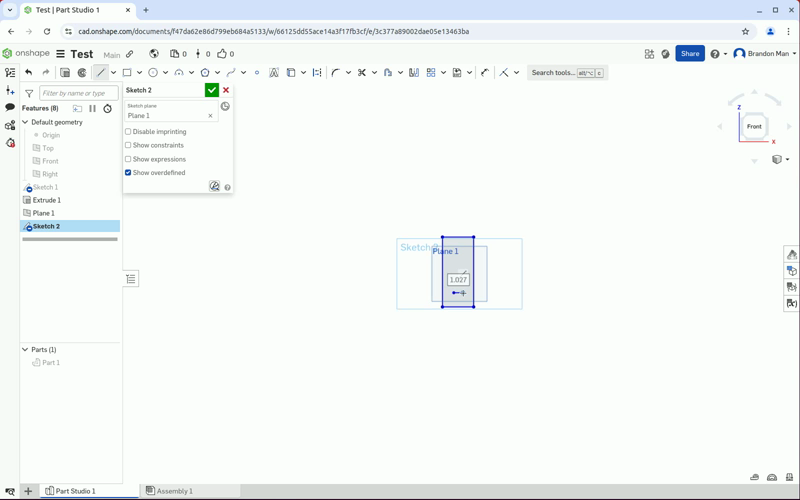
scroll(-6)
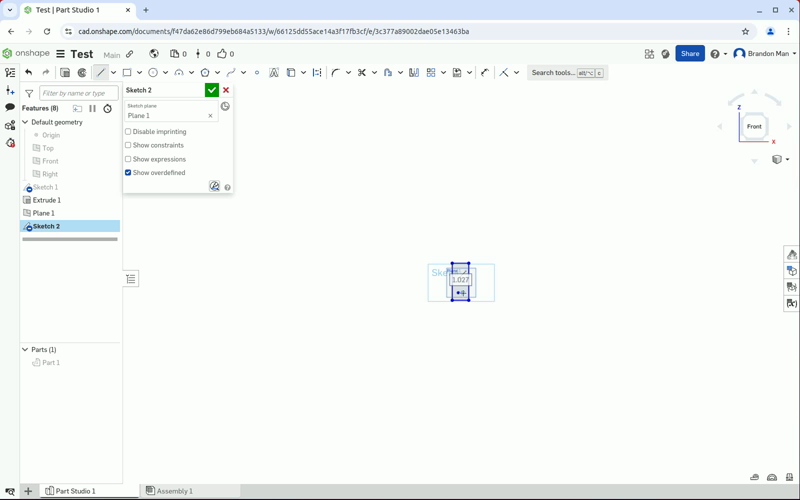
key_up(shift)
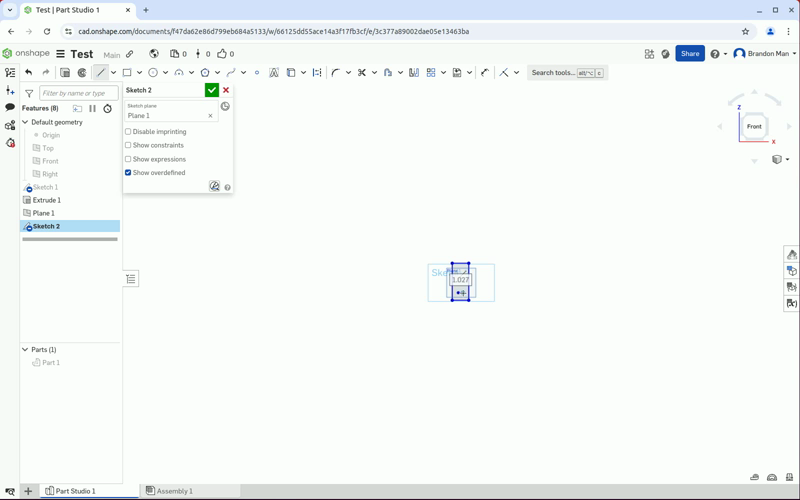
key_down(shift)
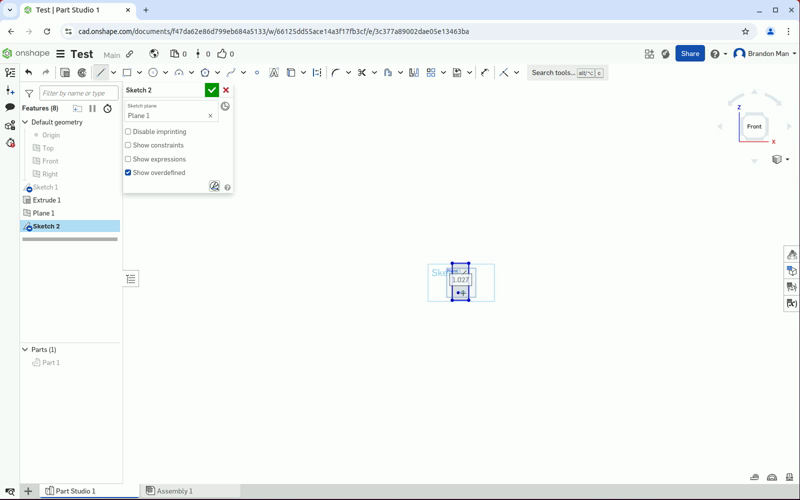
mouse_move(493, 292)
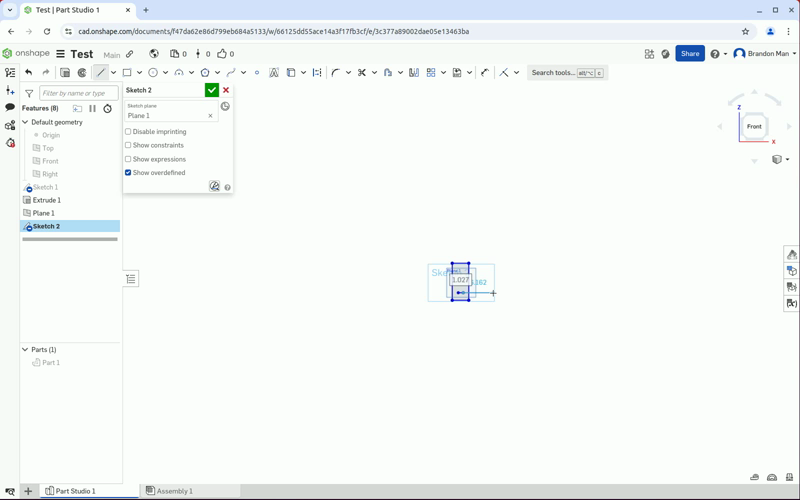
mouse_move(463, 271)
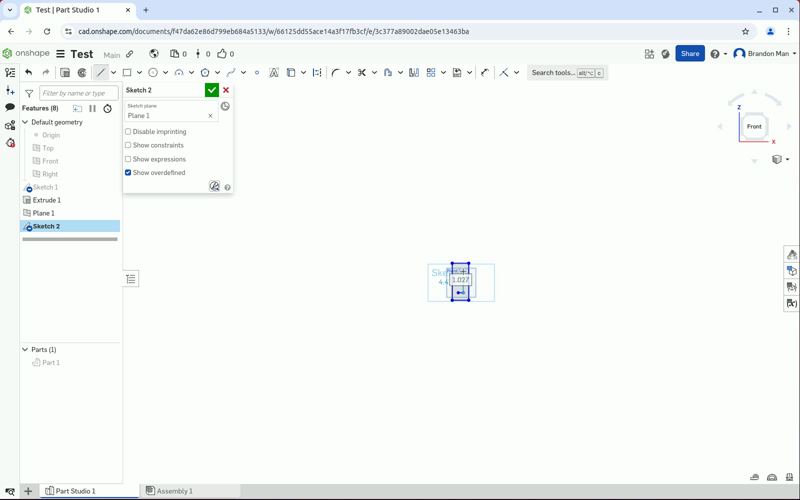
click(463, 271)
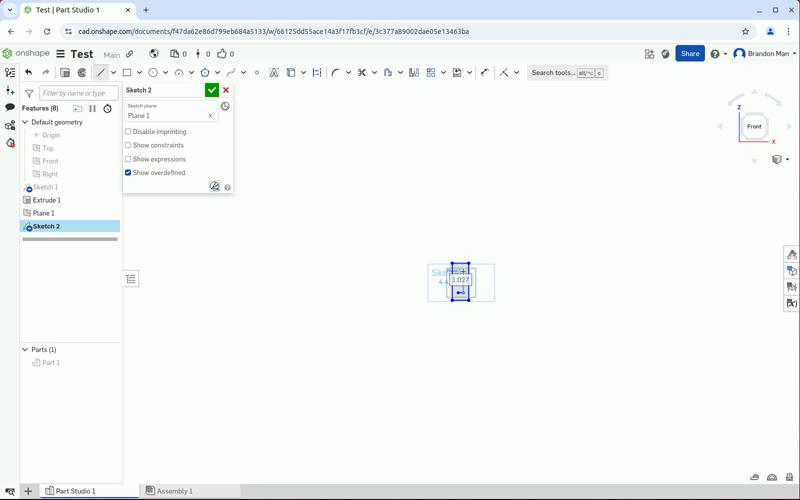
key_up(shift)
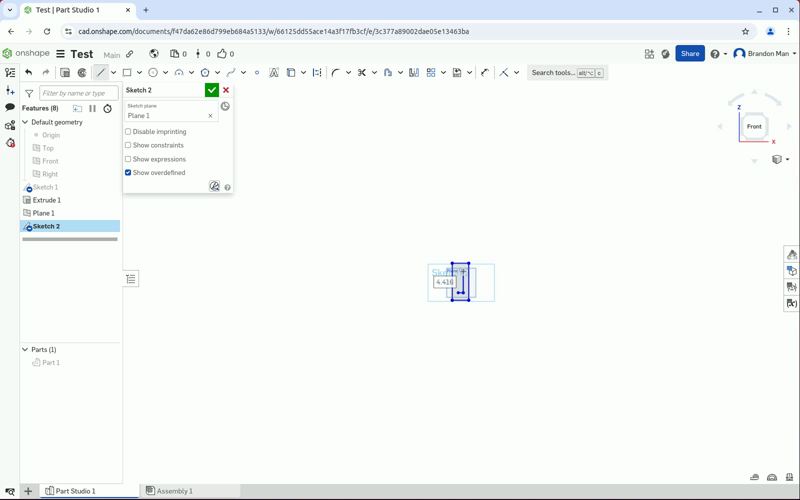
key_down(shift)
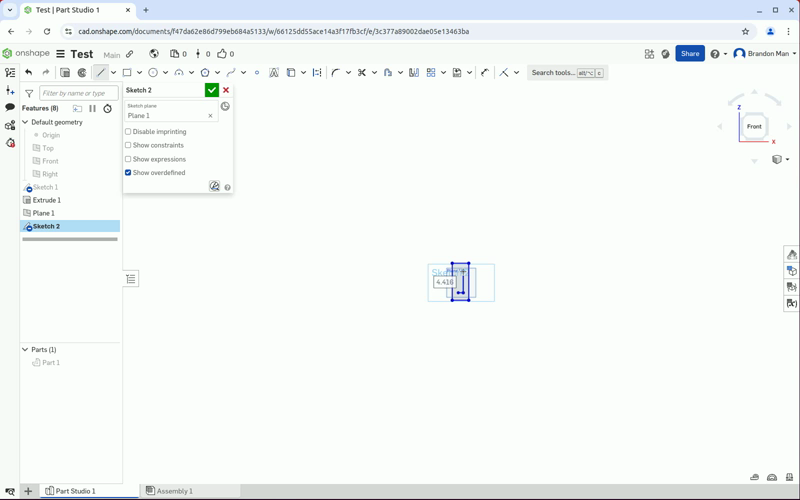
mouse_move(493, 271)
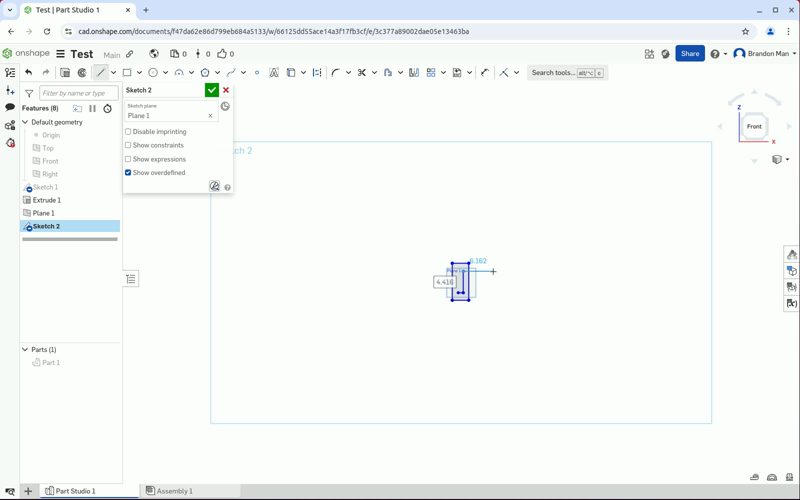
mouse_move(458, 271)
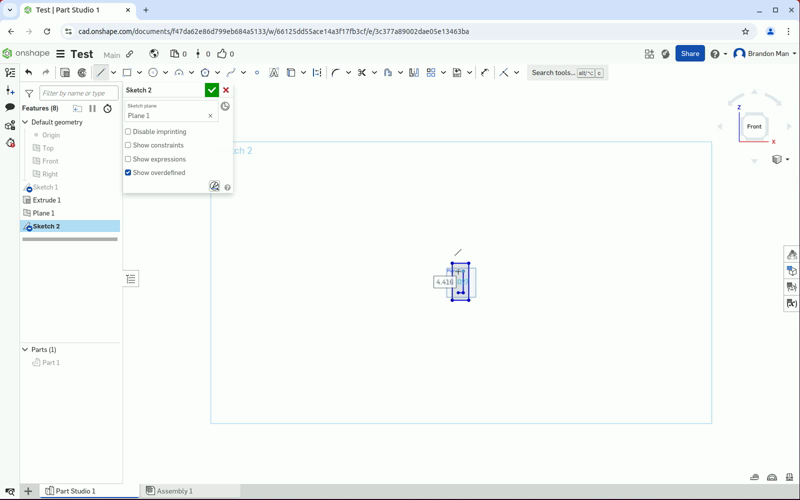
scroll(6)
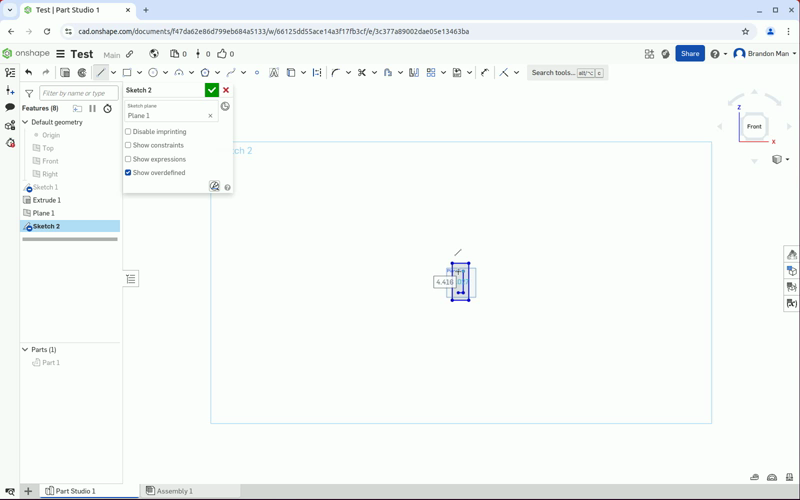
scroll(6)
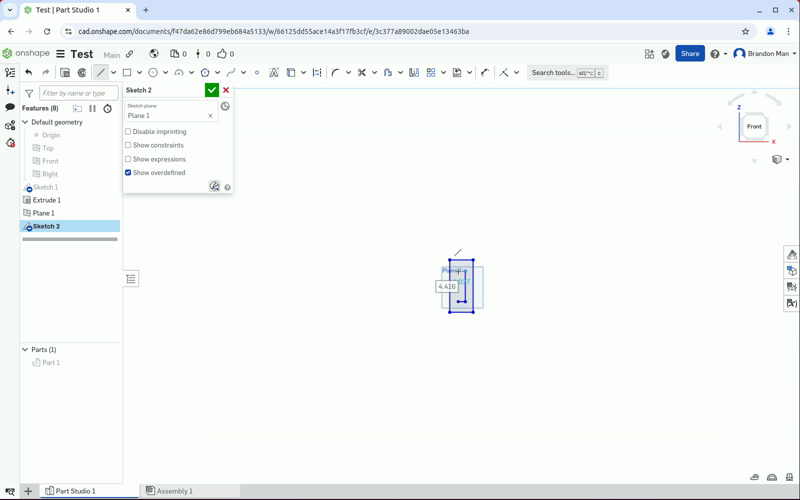
scroll(6)
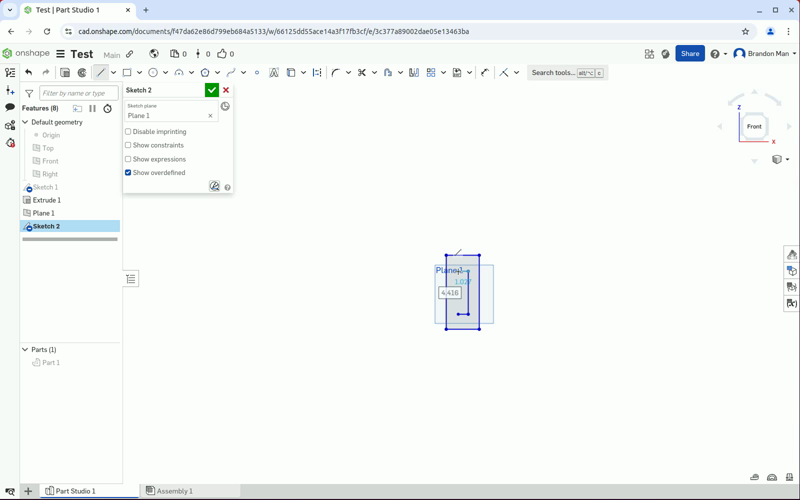
scroll(6)
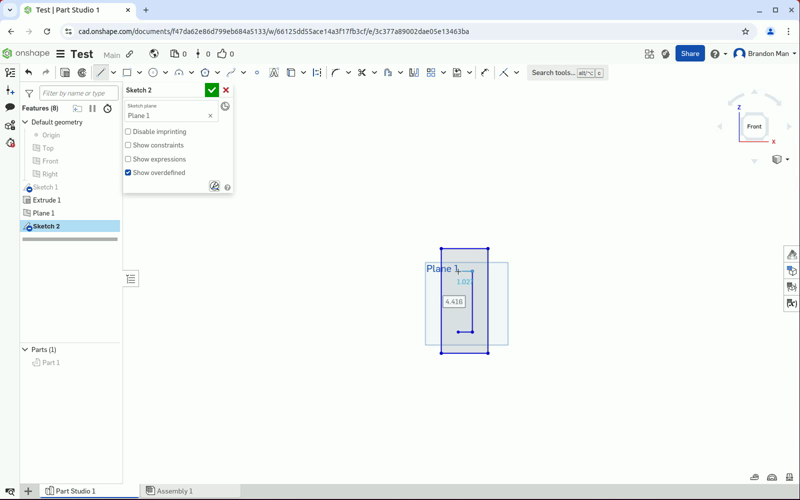
scroll(6)
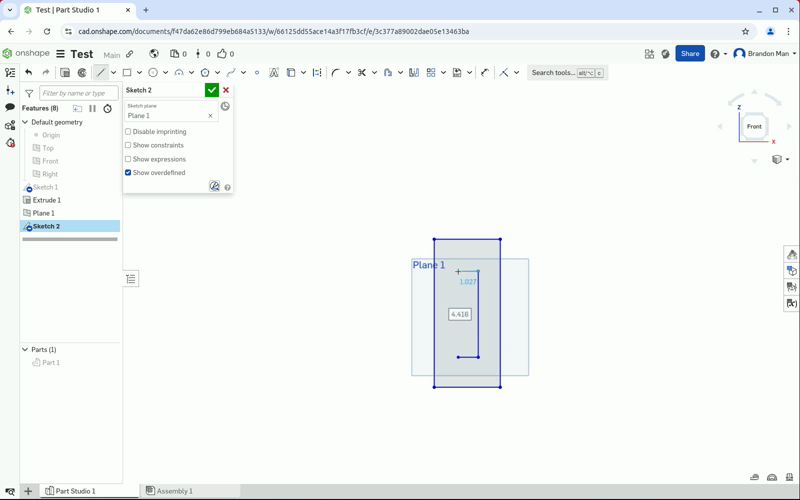
scroll(6)
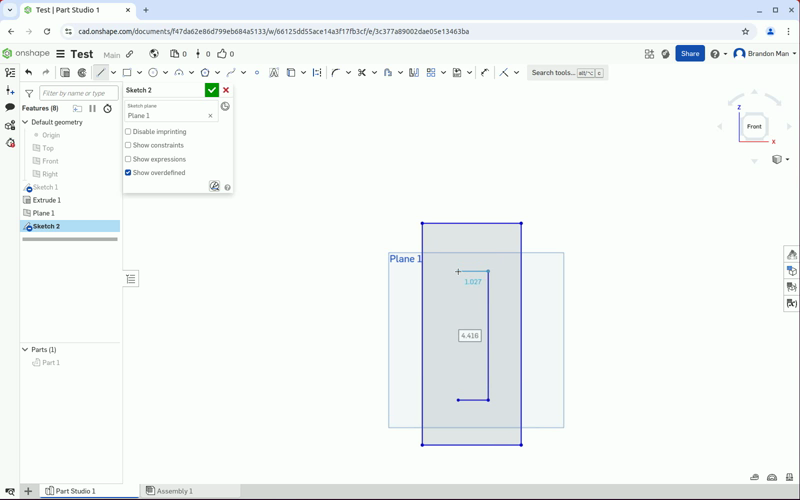
scroll(6)
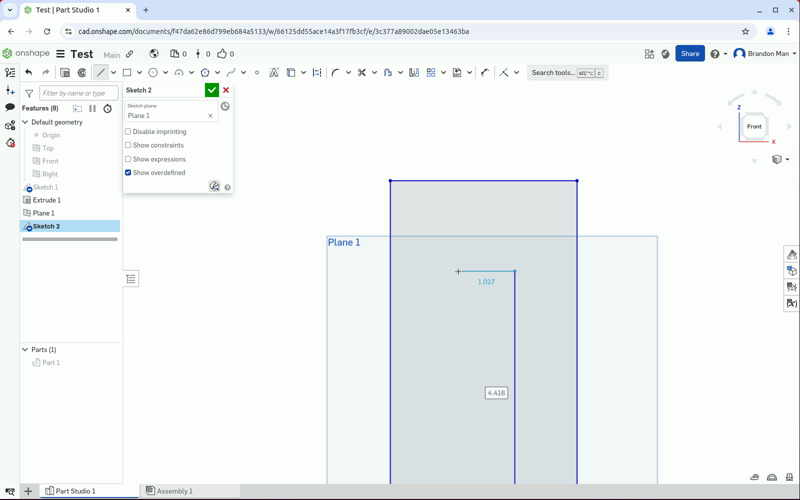
click(458, 271)
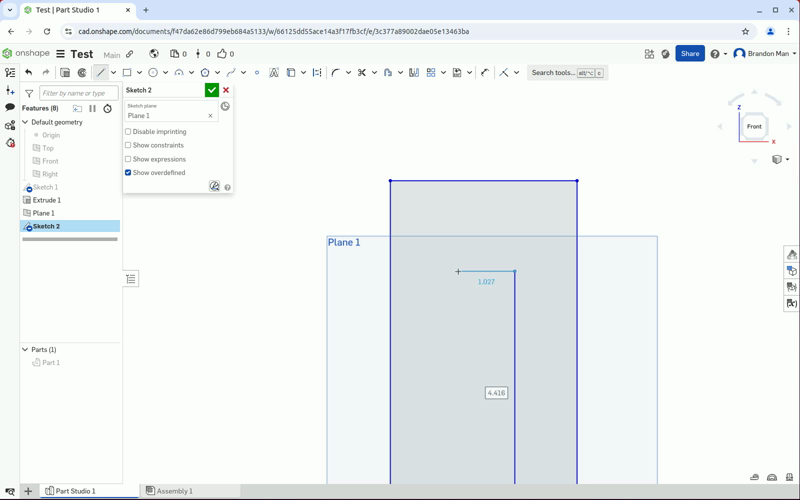
scroll(-6)
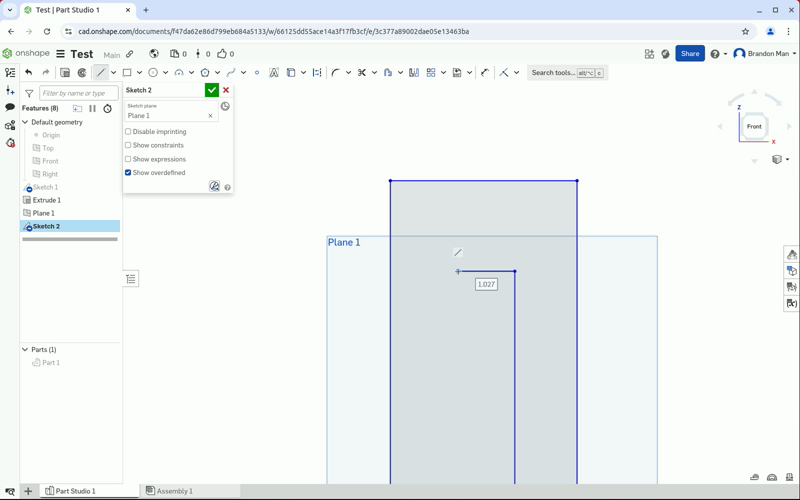
scroll(-6)
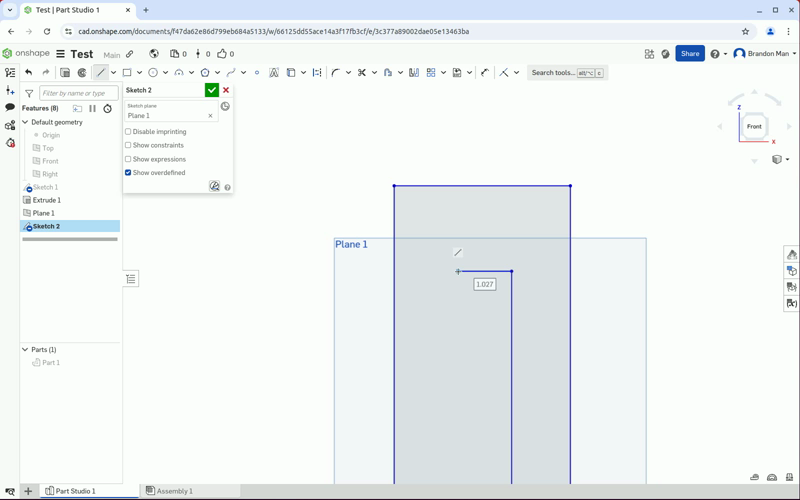
scroll(-6)
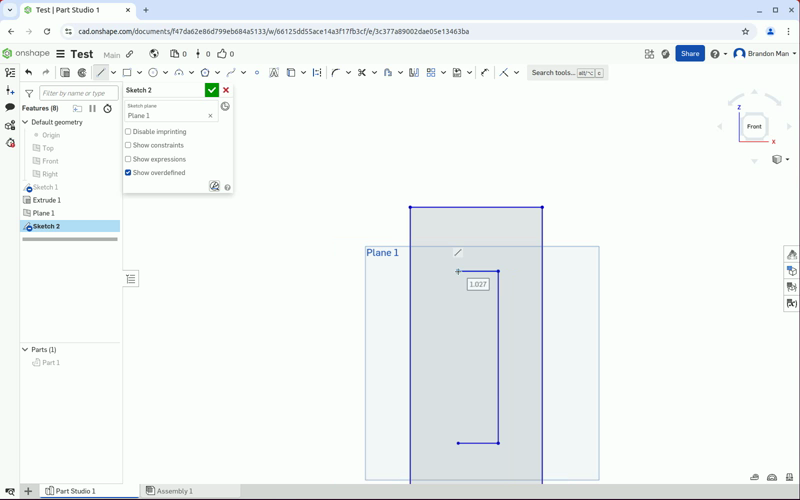
scroll(-6)
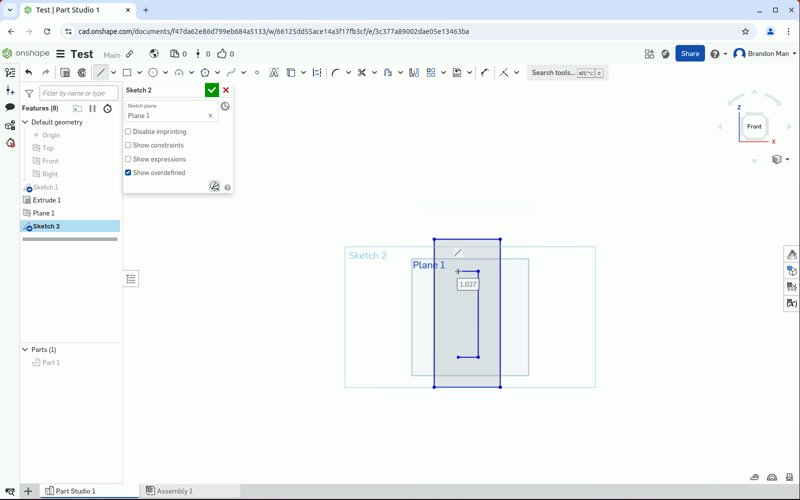
scroll(-6)
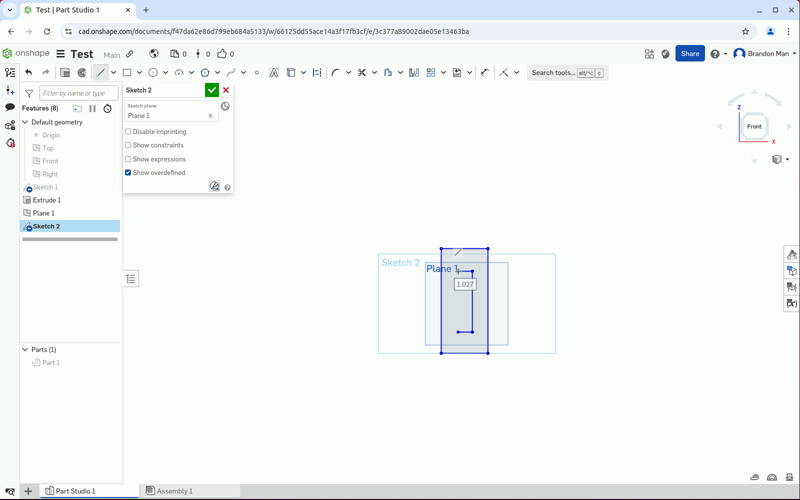
scroll(-6)
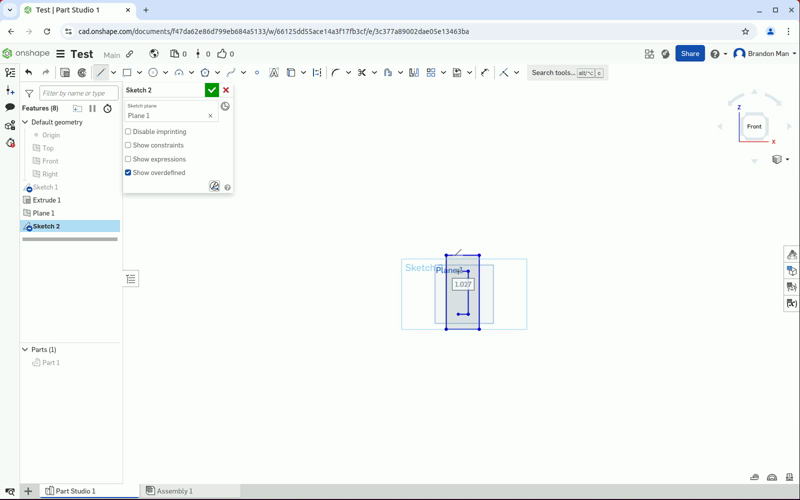
scroll(-6)
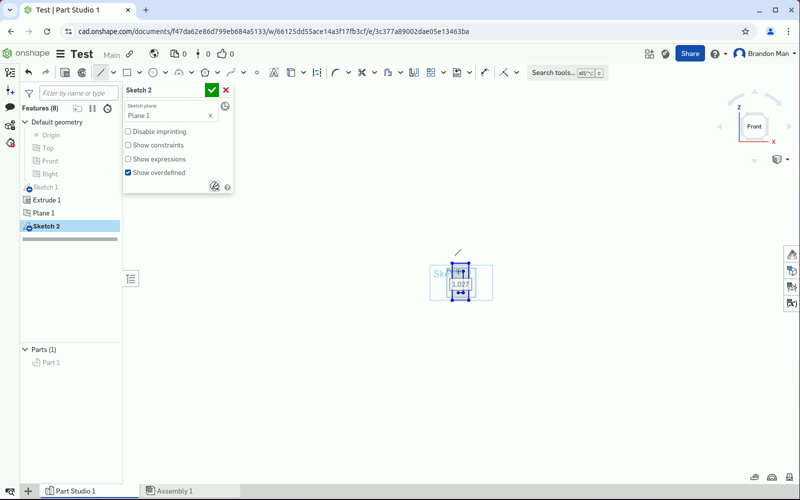
key_up(shift)
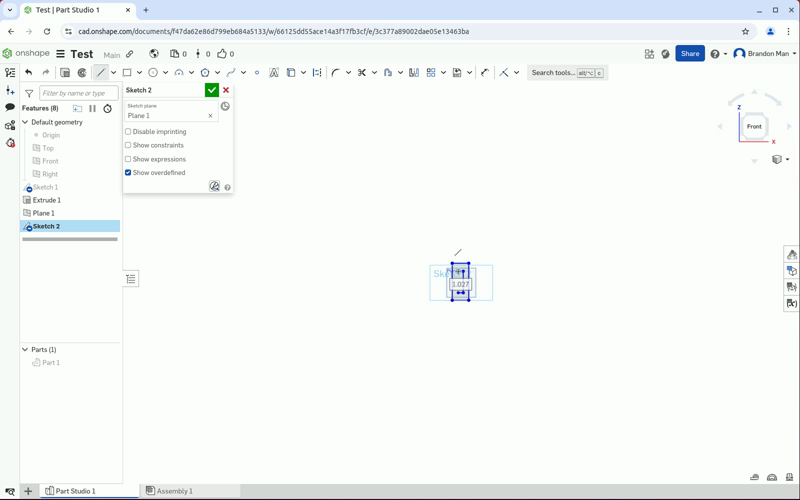
mouse_move(488, 271)
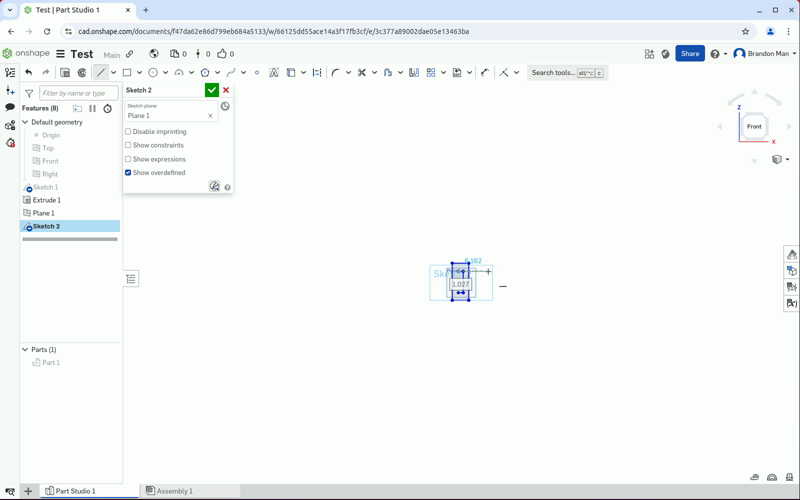
key_down(shift)
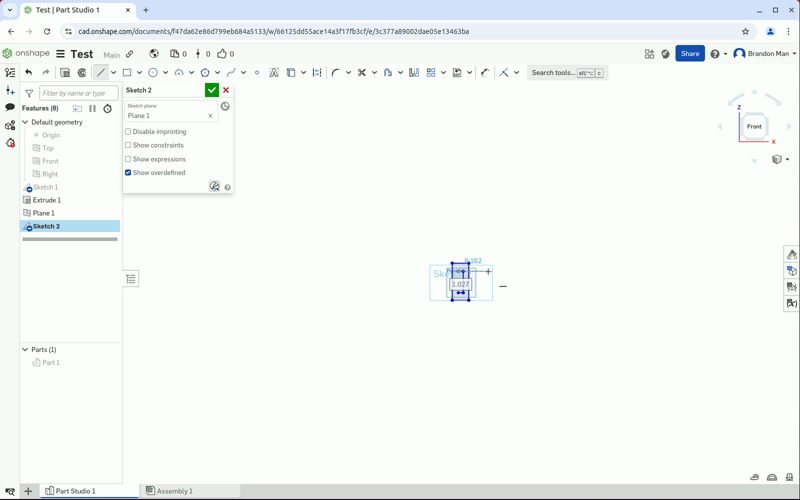
mouse_move(458, 292)
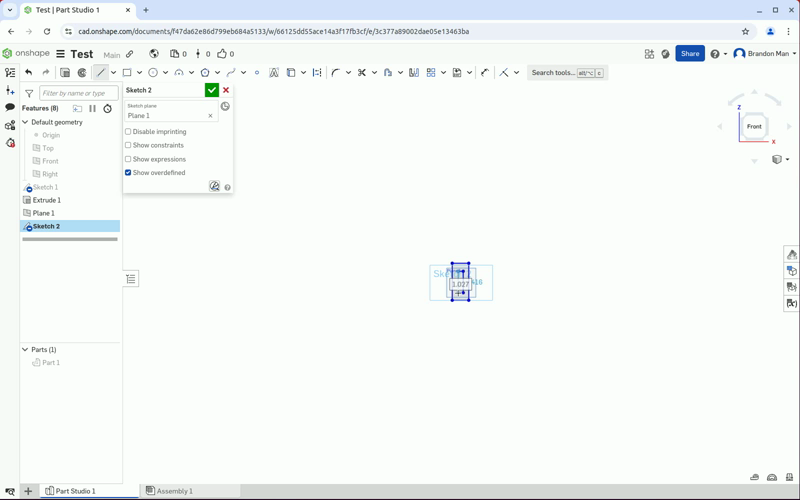
key_up(shift)
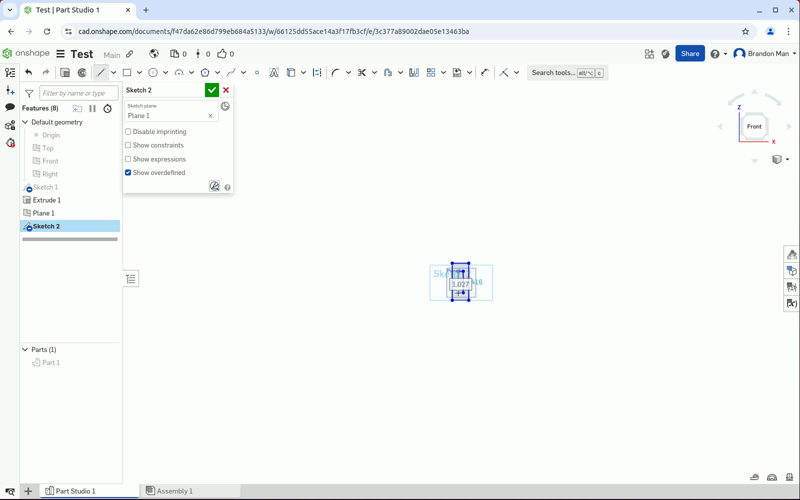
click(458, 292)
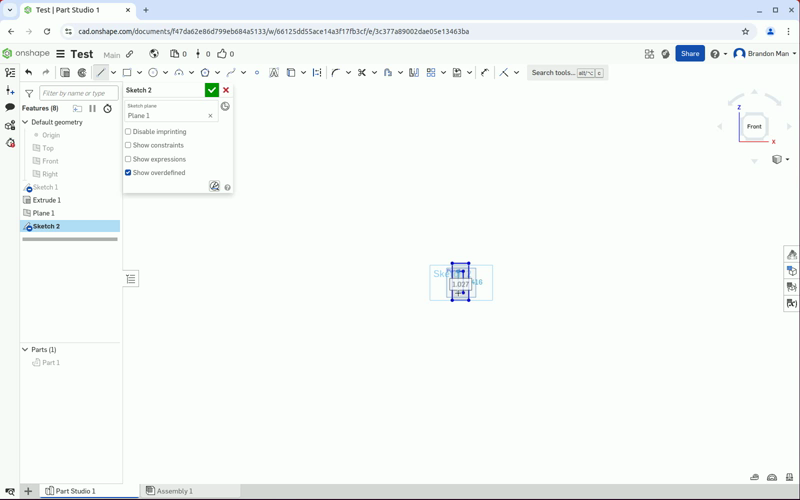
key(esc)
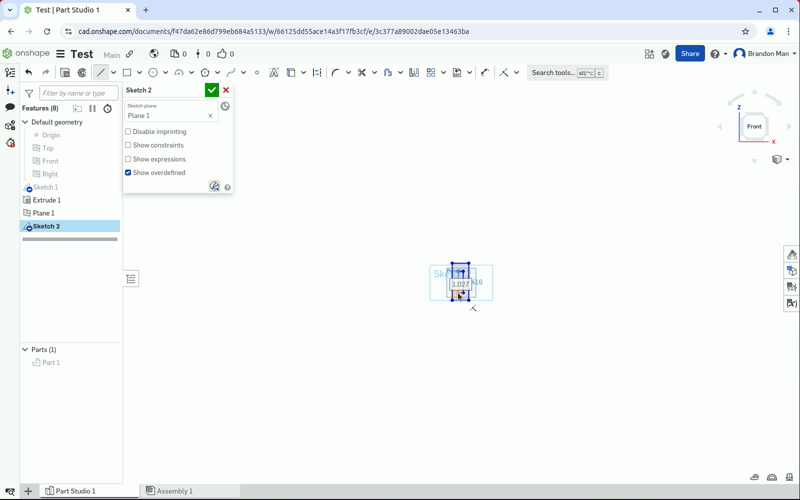
mouse_move(468, 265)
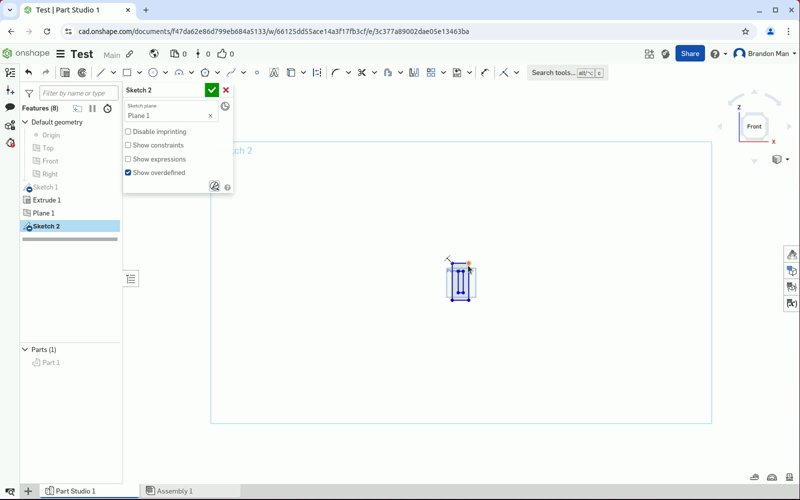
scroll(6)
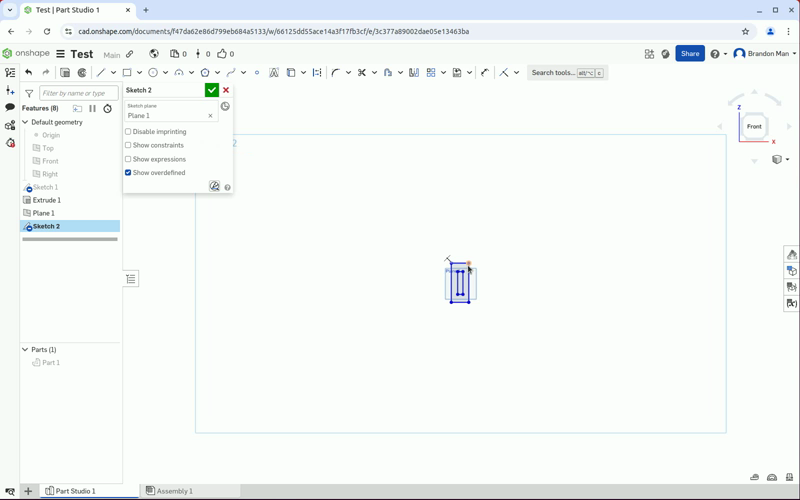
scroll(6)
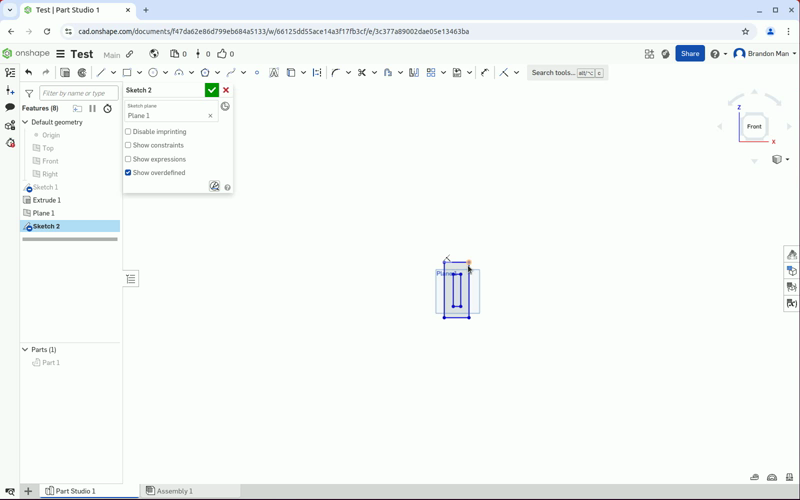
scroll(6)
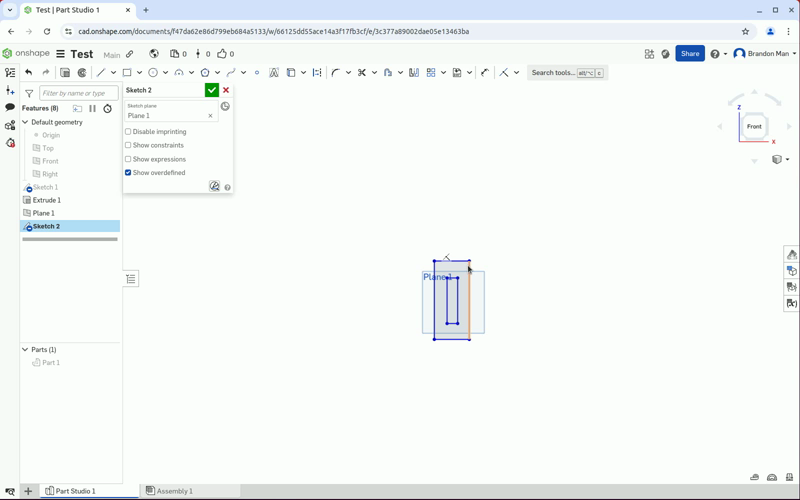
scroll(6)
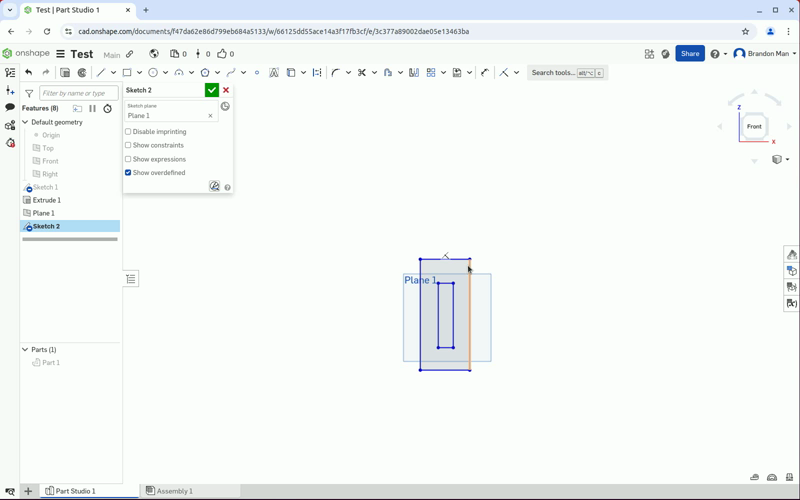
scroll(6)
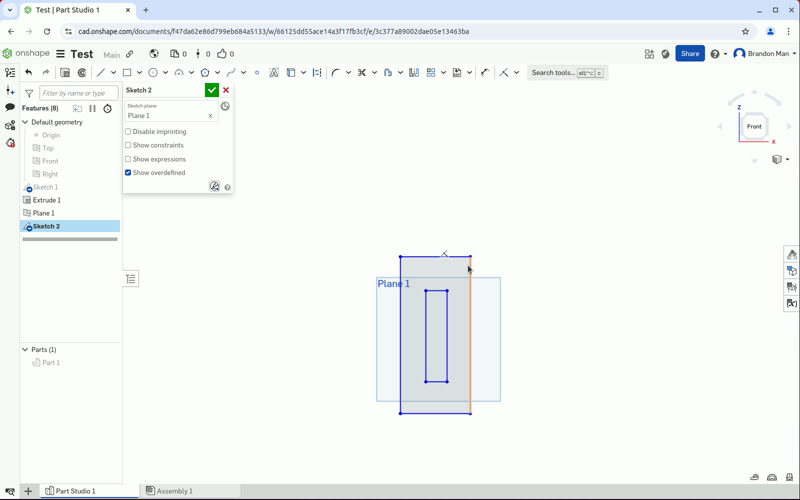
scroll(6)
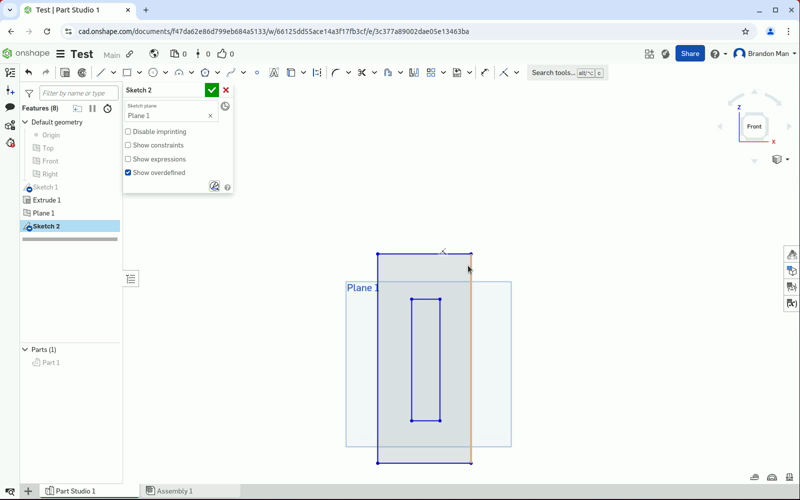
scroll(6)
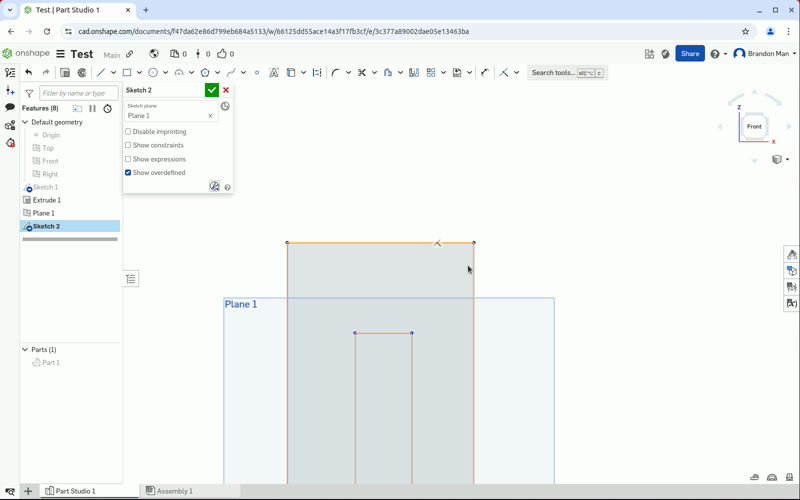
click(468, 265)
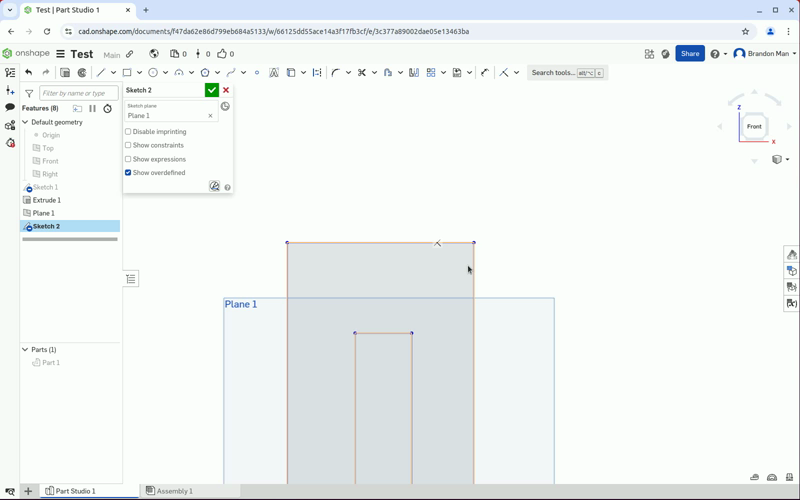
scroll(-6)
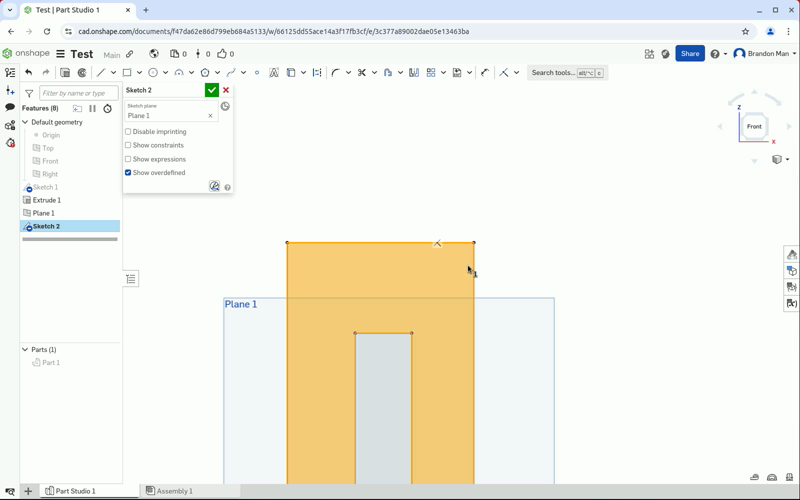
scroll(-6)
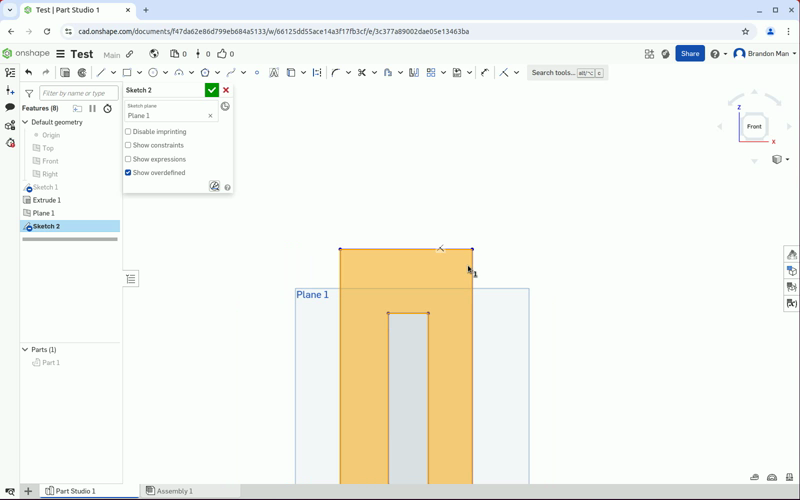
scroll(-6)
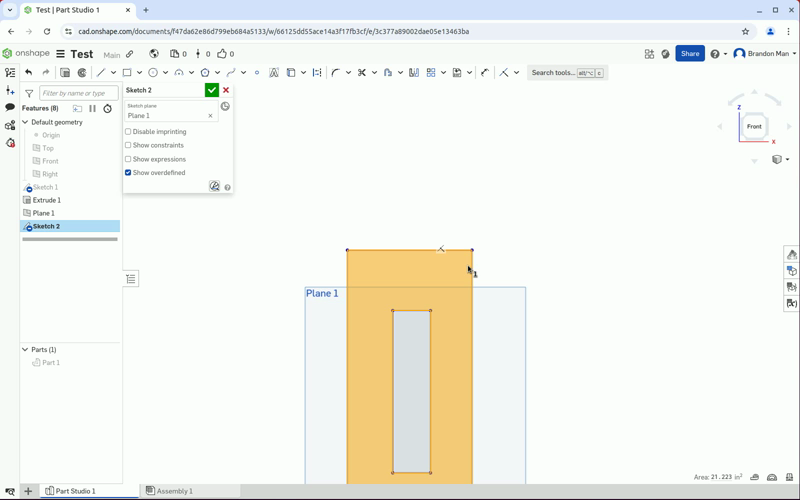
scroll(-6)
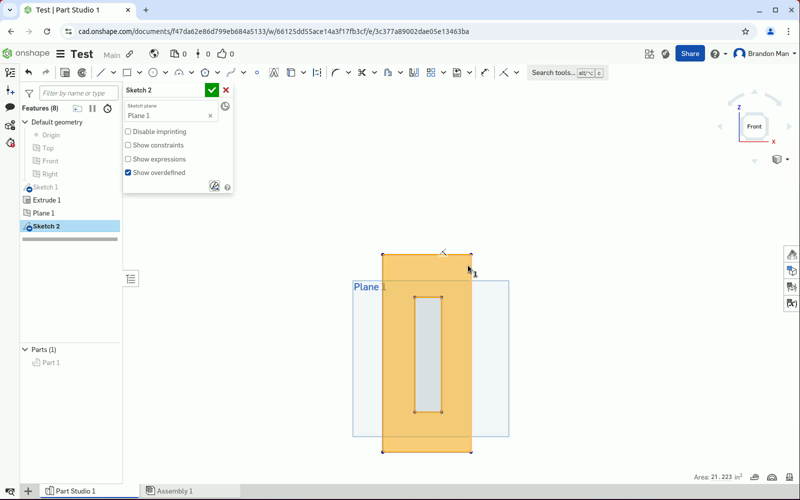
scroll(-6)
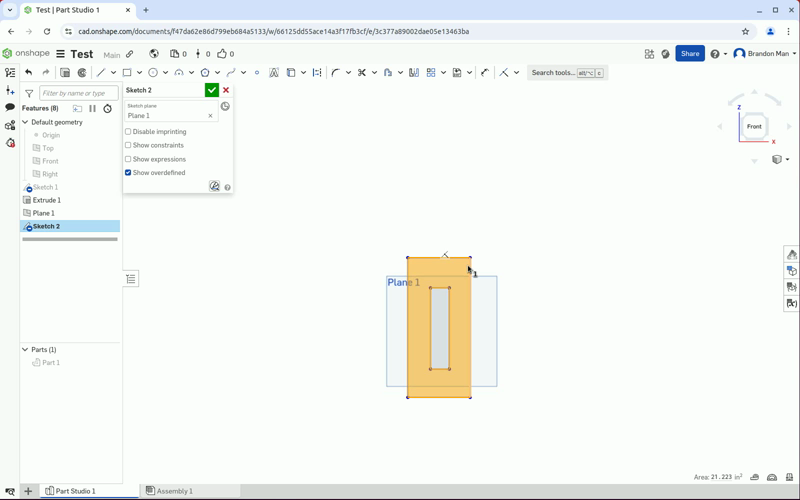
scroll(-6)
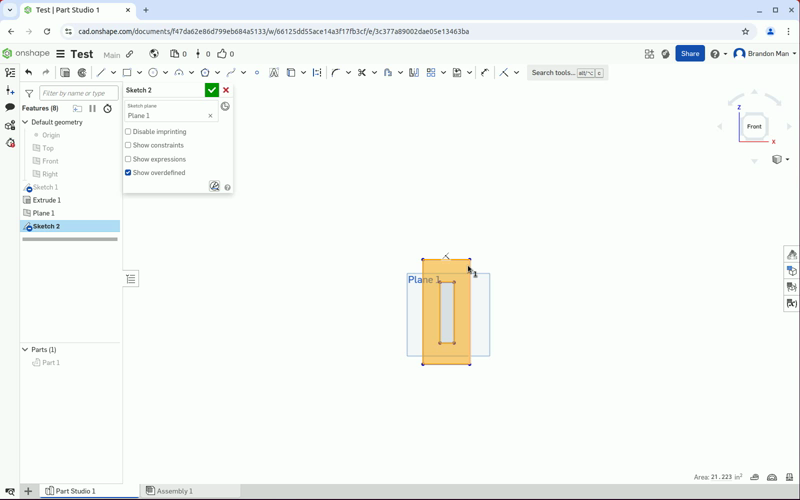
scroll(-6)
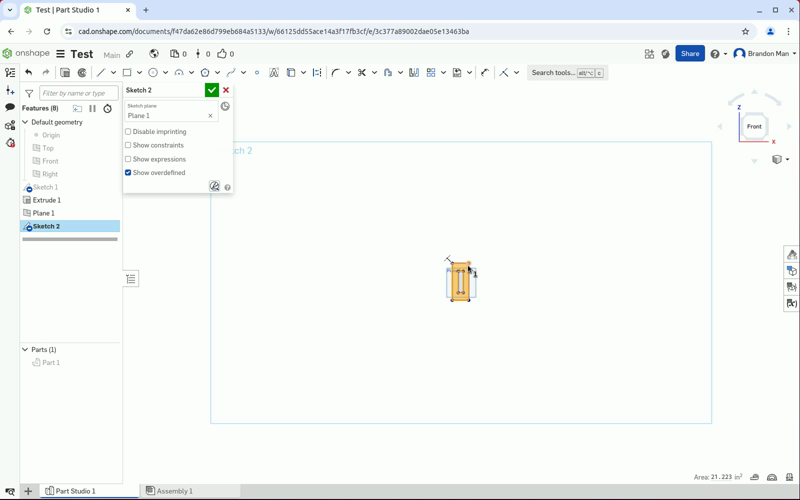
mouse_move(73, 352)
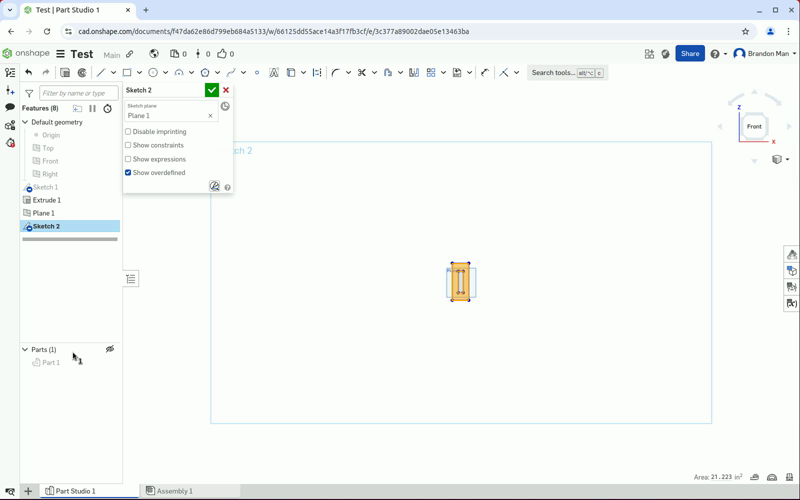
key(shift+y)
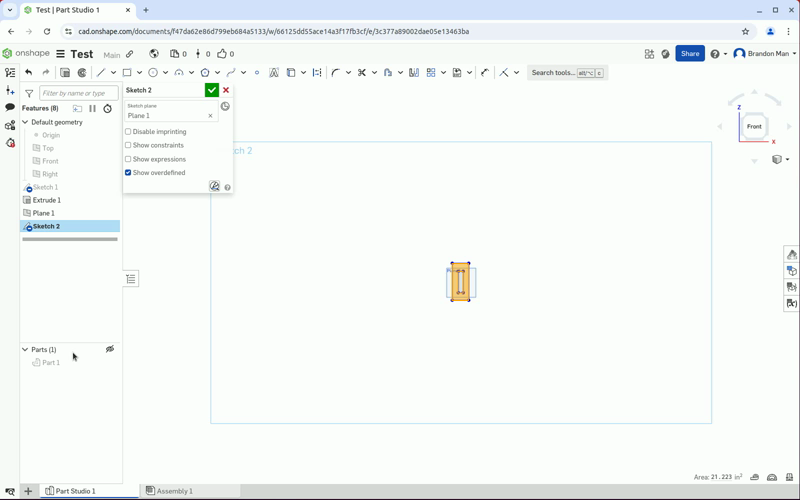
key(shift+e)
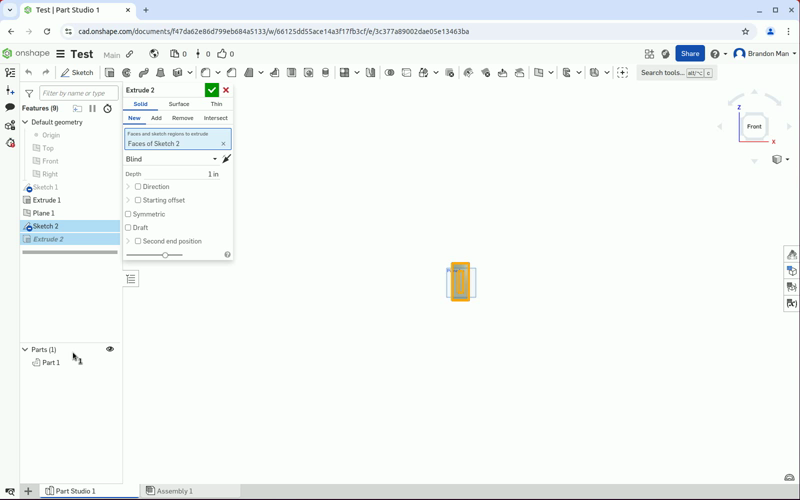
mouse_move(143, 106)
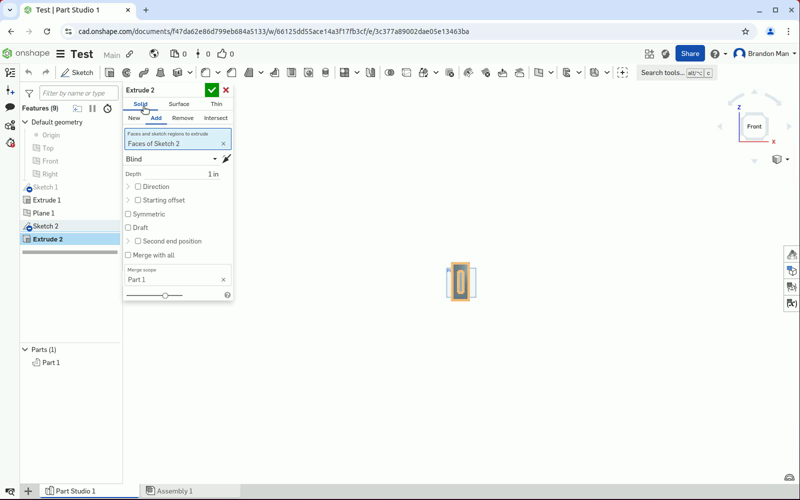
click(143, 106)
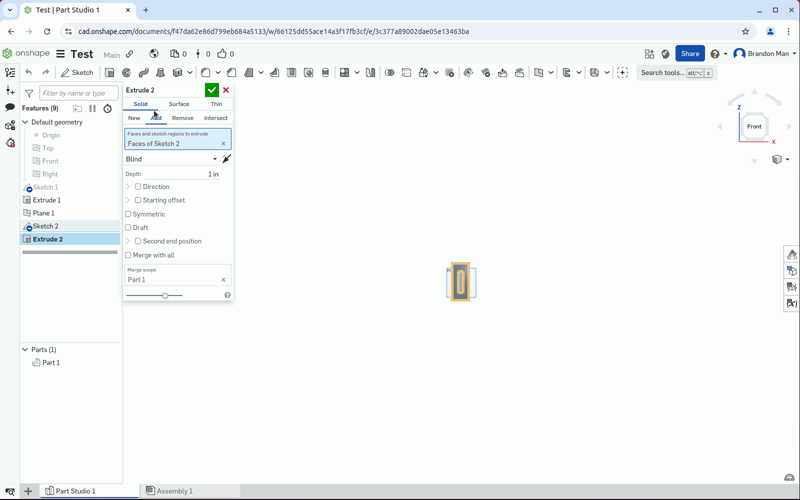
mouse_move(186, 120)
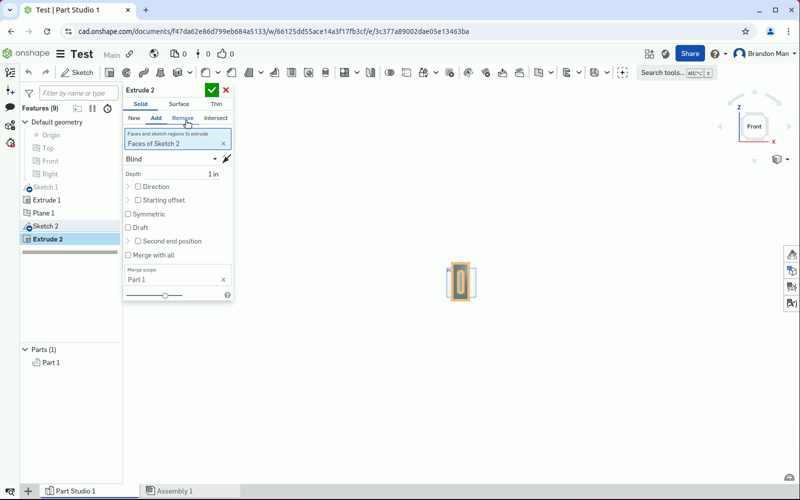
click(186, 120)
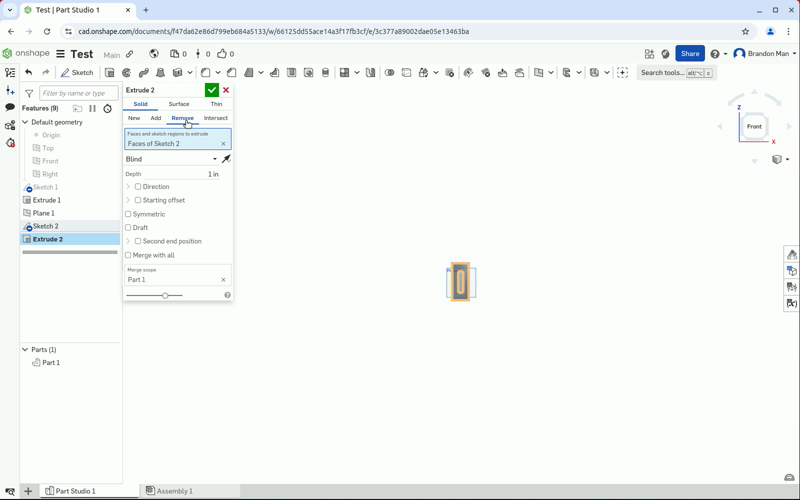
key(tab, 4)
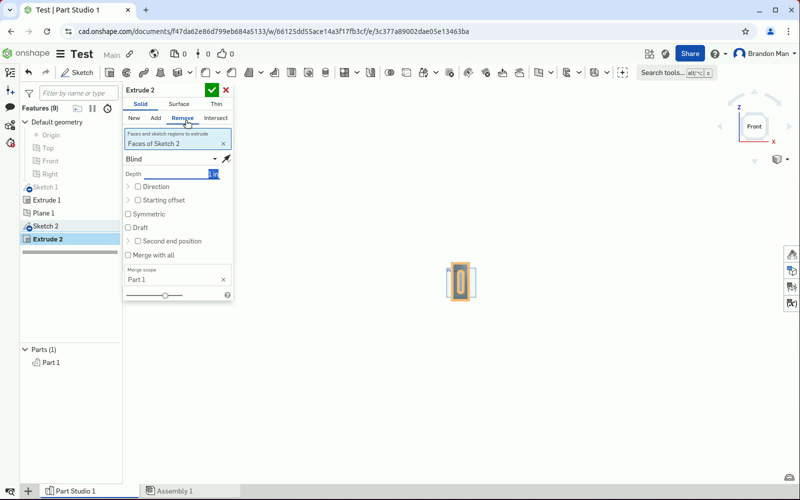
text(3.129)
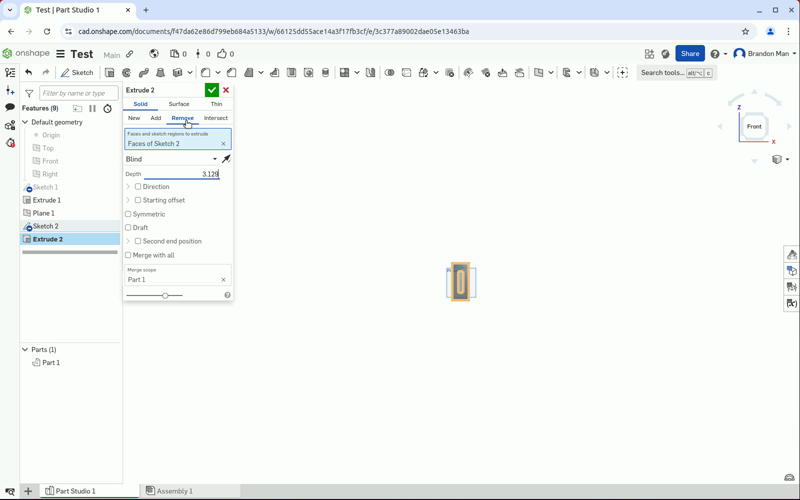
key(tab, 6)
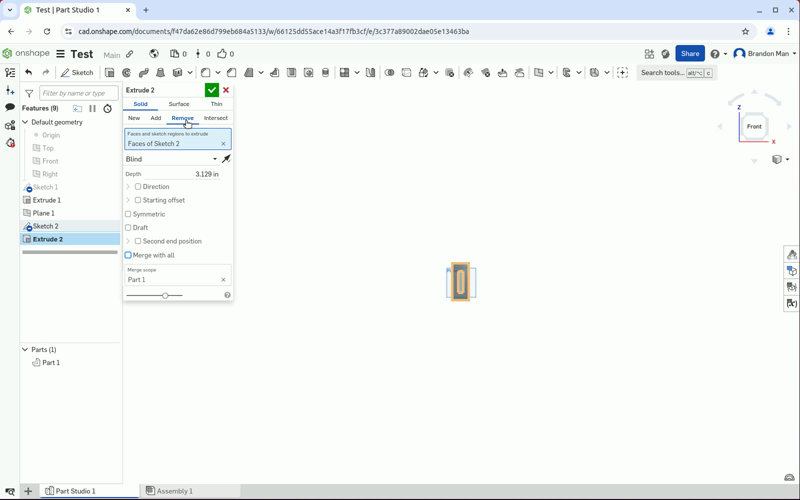
key(space)
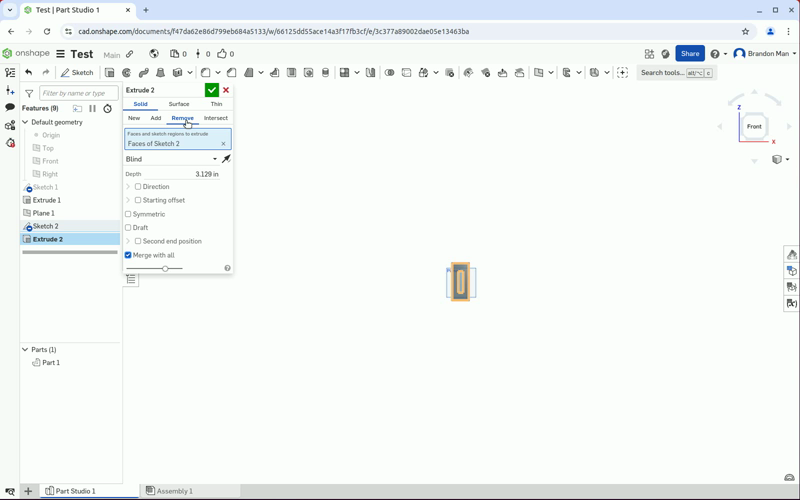
key(enter)
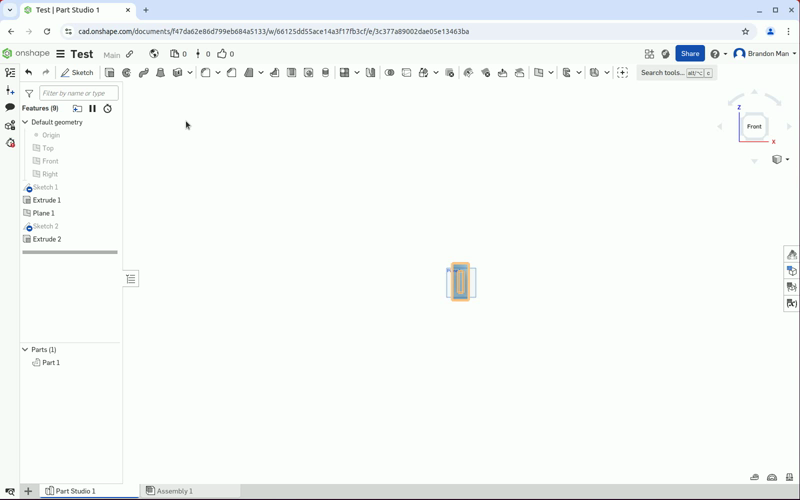
key(shift+h)
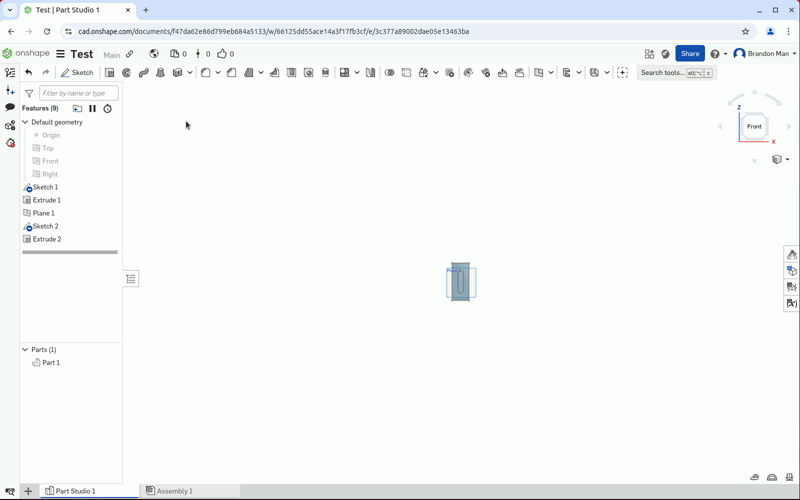
key(shift+h)
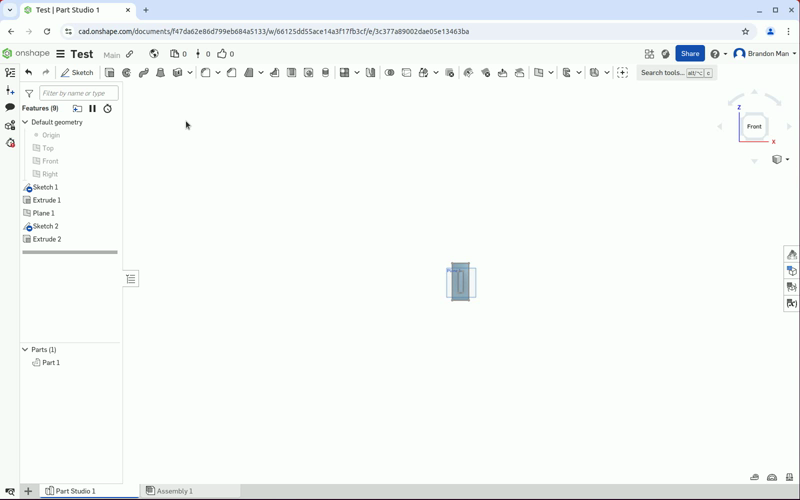
key(shift+7)
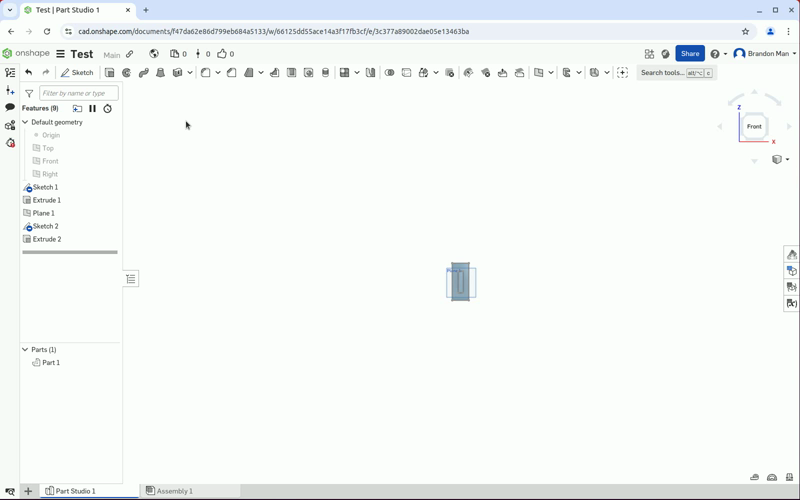
key(left, 2)
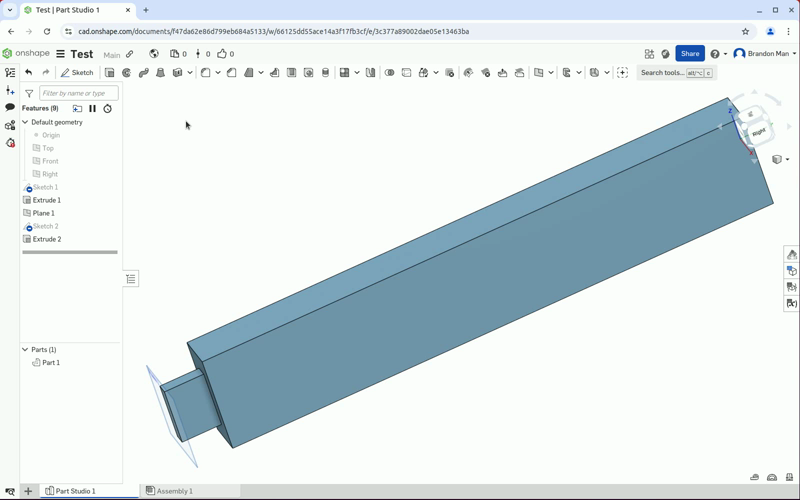
key(down, 2)
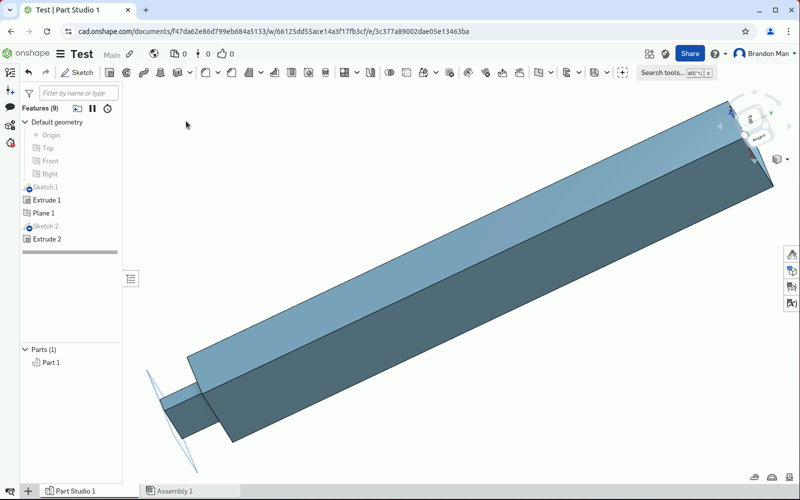
key(up, 2)
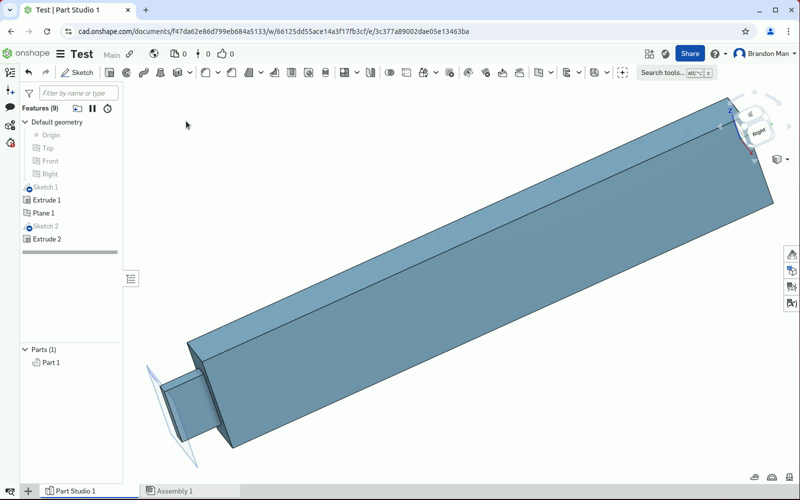
key(right, 2)
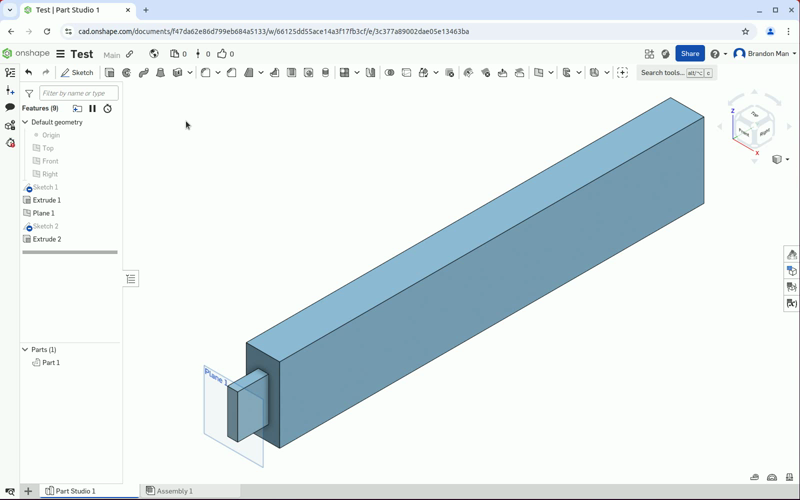
mouse_move(73, 189)
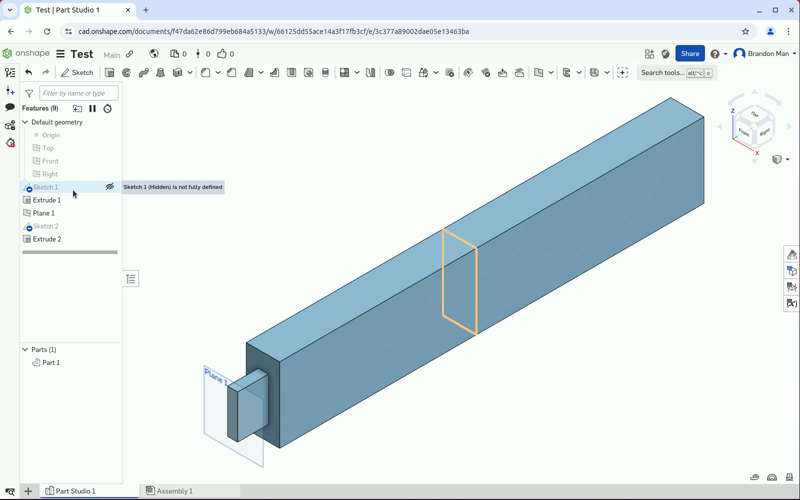
click(73, 189)